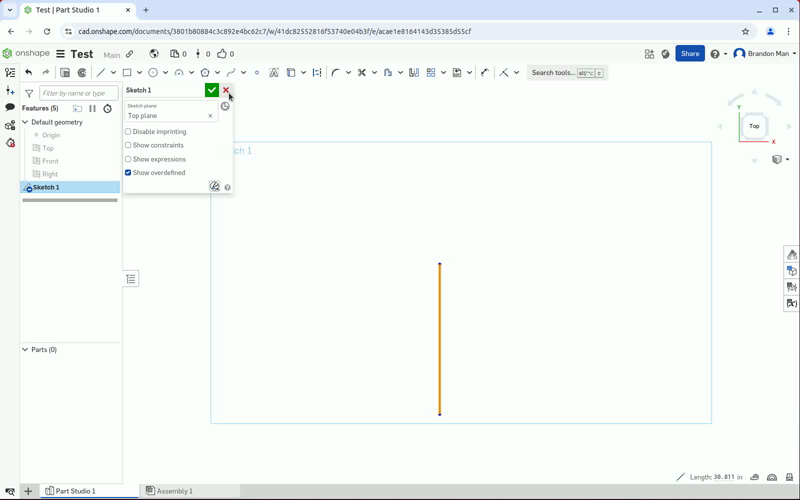
key(shift+h)
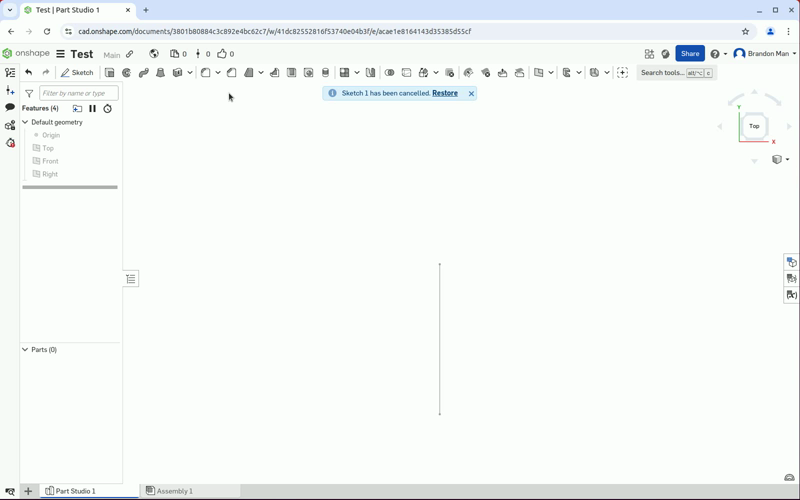
mouse_move(73, 352)
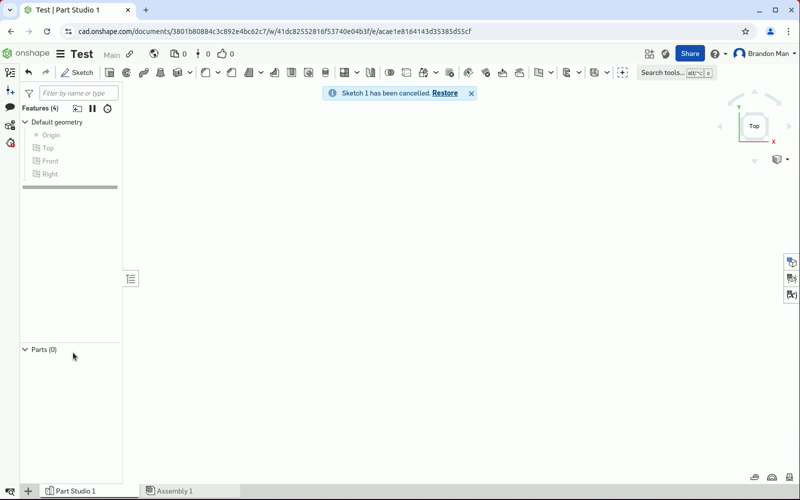
key(y)
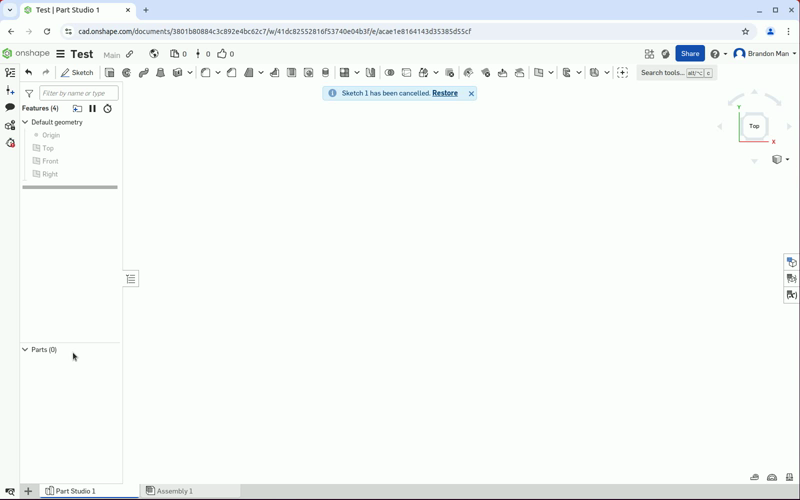
key(shift+p)
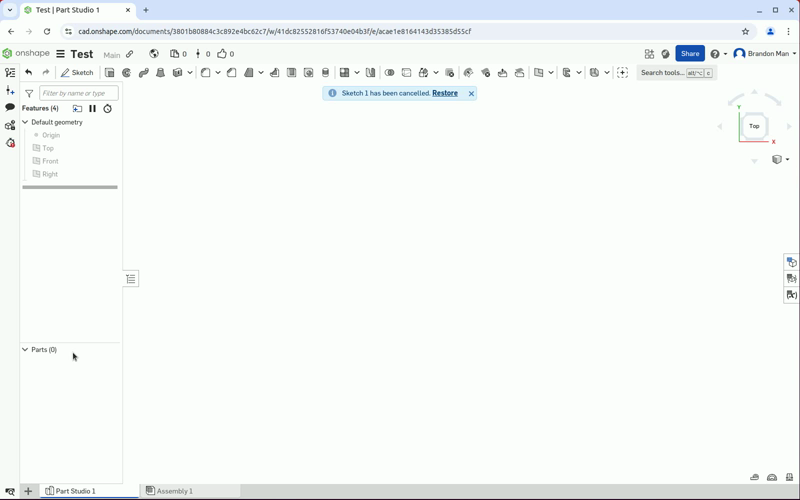
key(space)
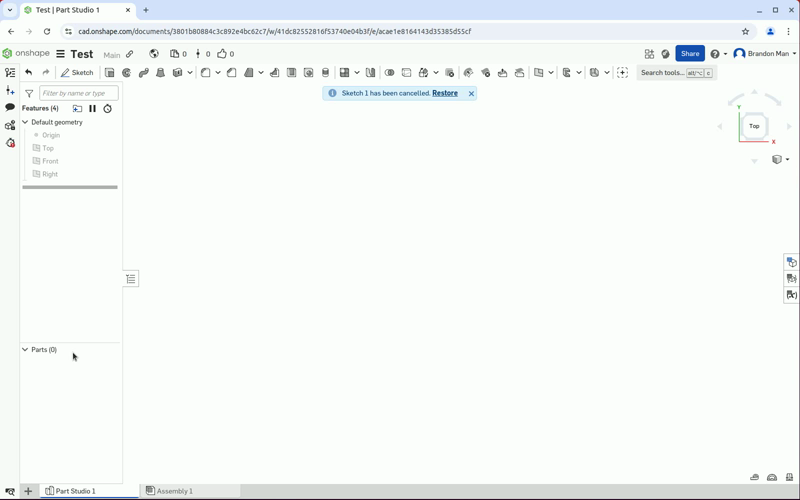
key_down(shift)
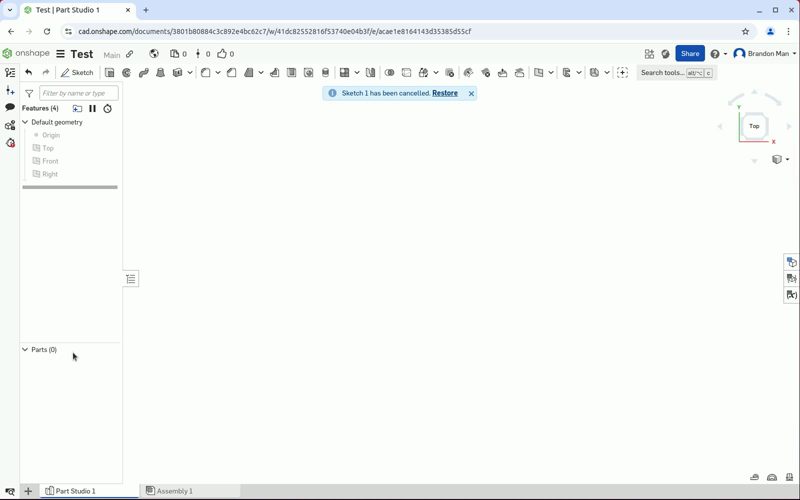
key(up)
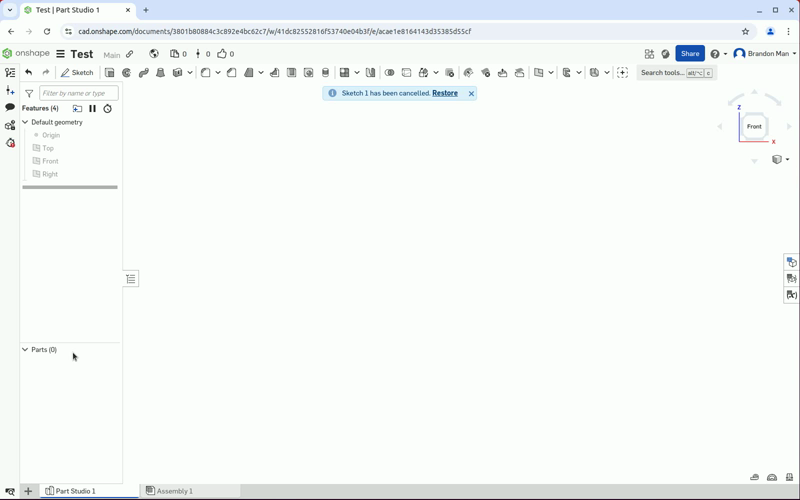
key_up(shift)
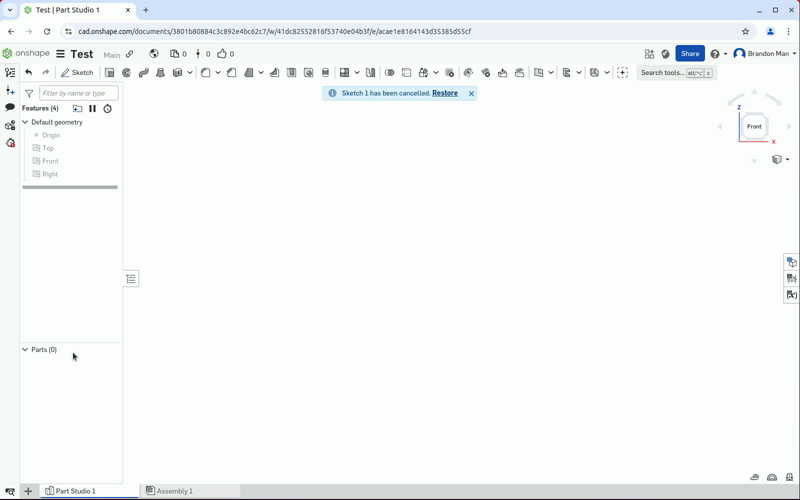
mouse_move(73, 352)
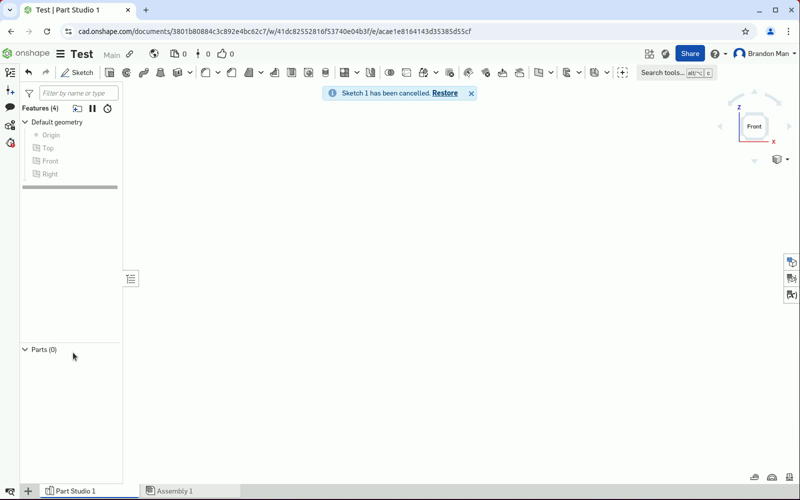
key(shift+y)
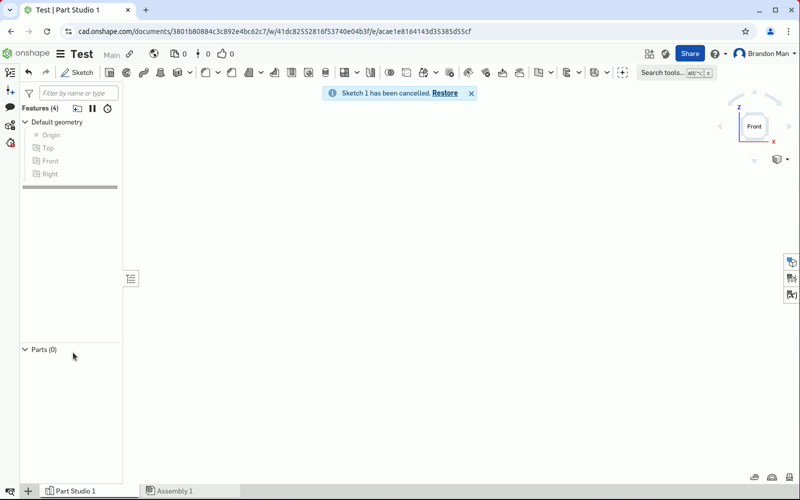
key(shift+s)
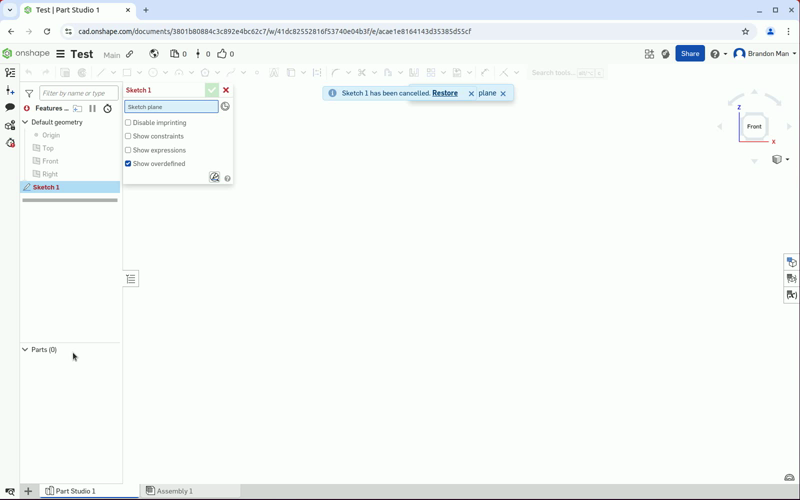
mouse_move(73, 163)
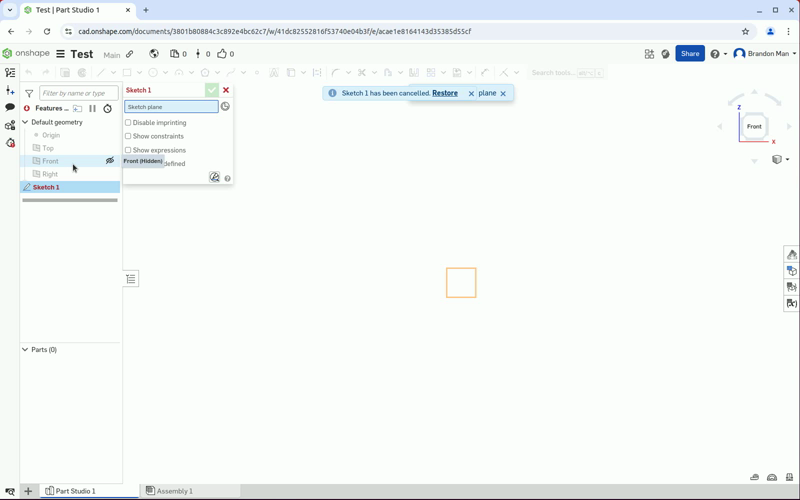
click(73, 163)
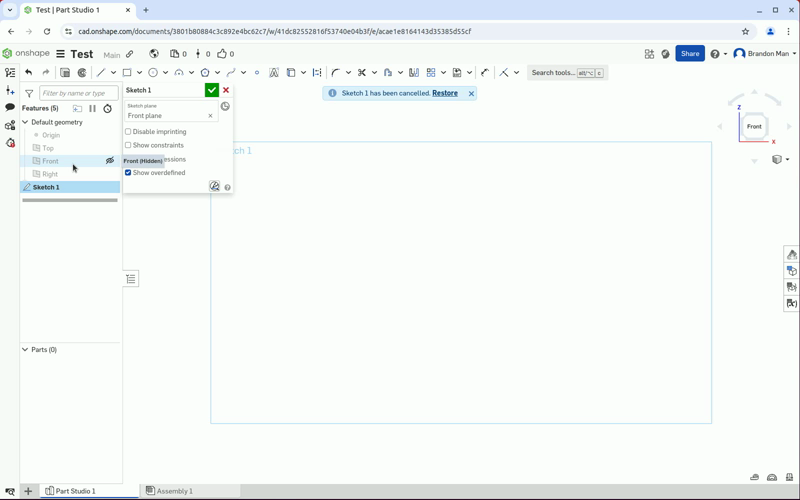
mouse_move(73, 352)
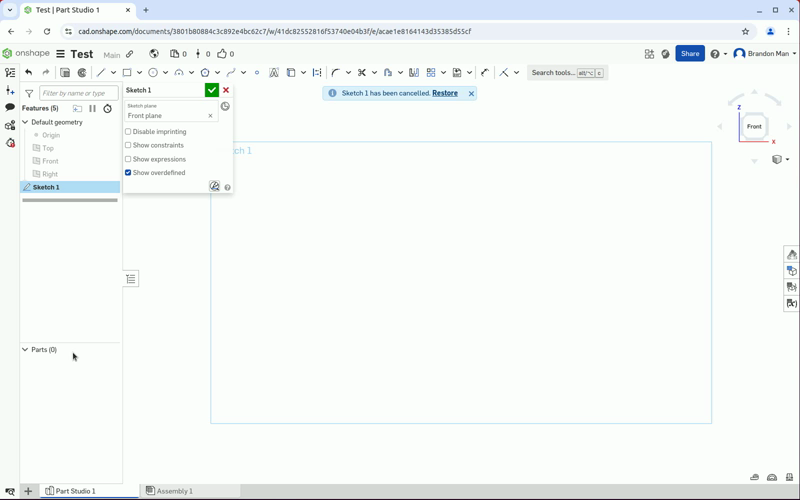
key(y)
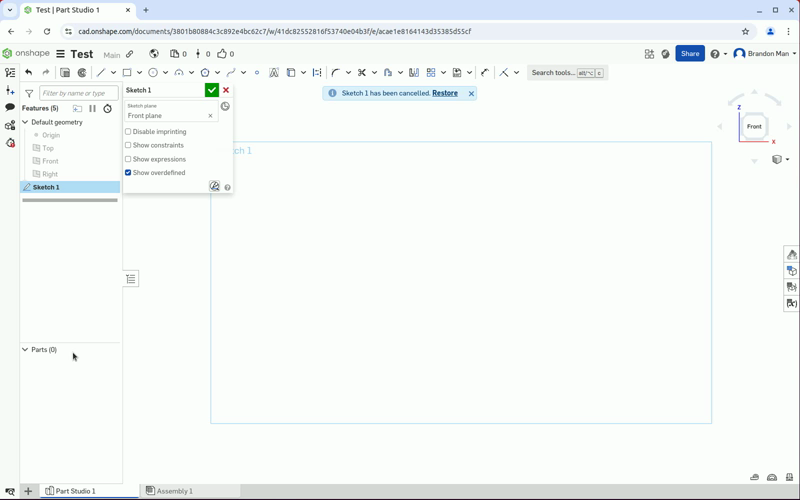
key(l)
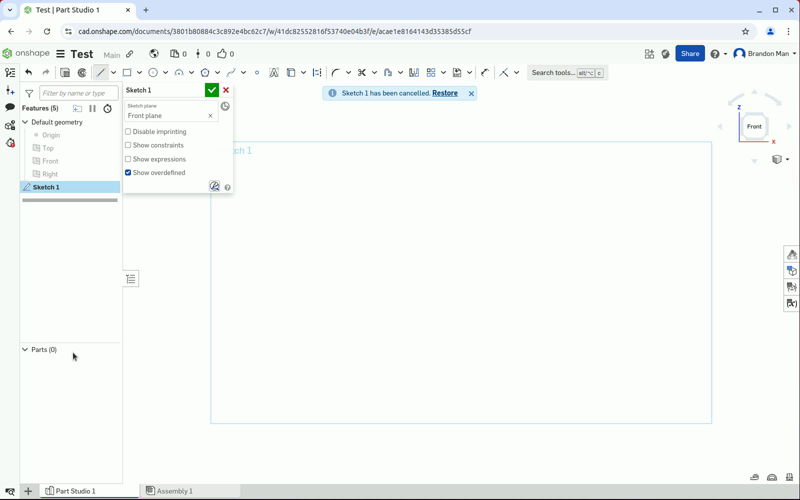
key_down(shift)
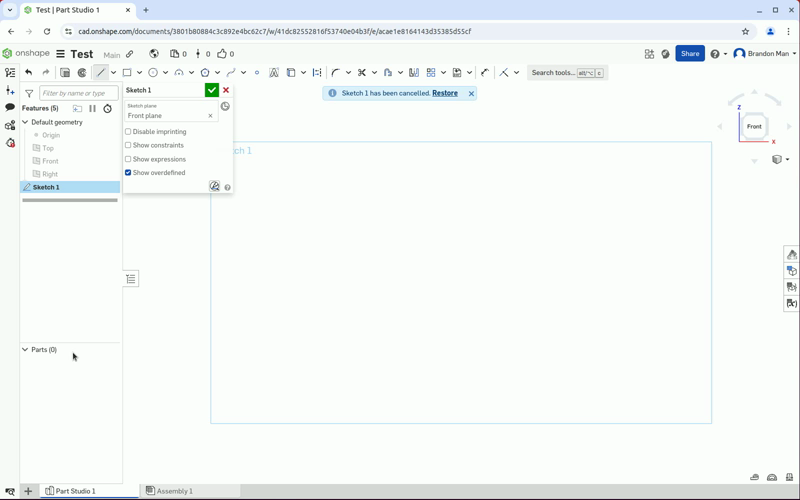
mouse_move(392, 327)
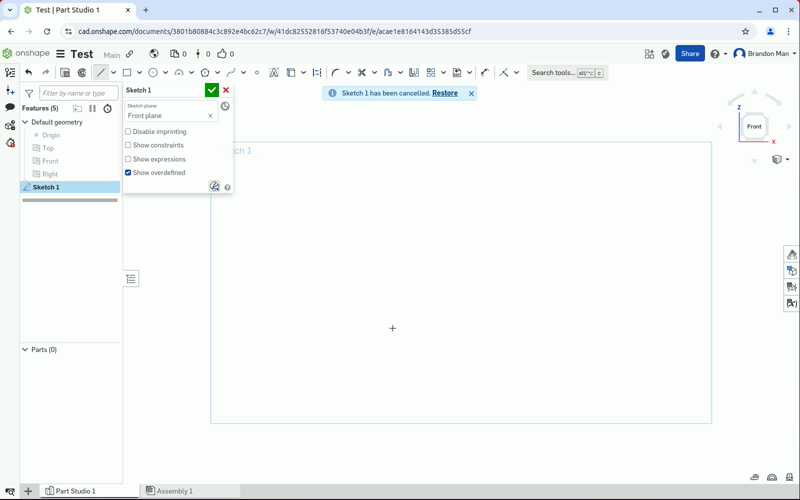
click(392, 327)
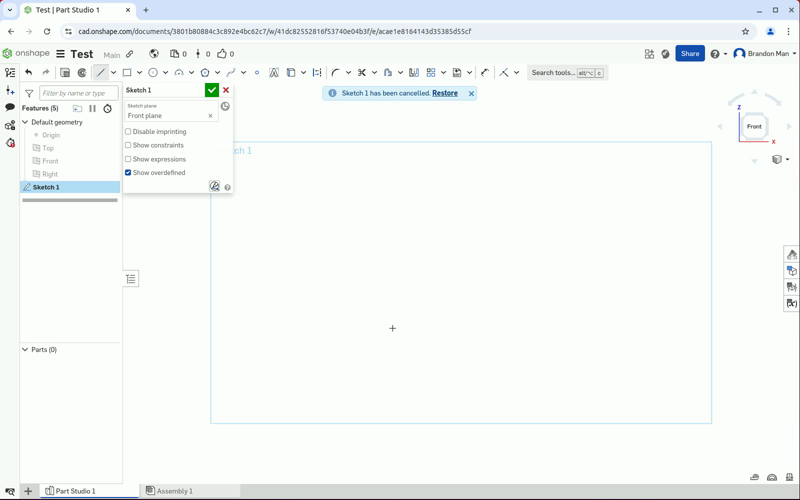
key_up(shift)
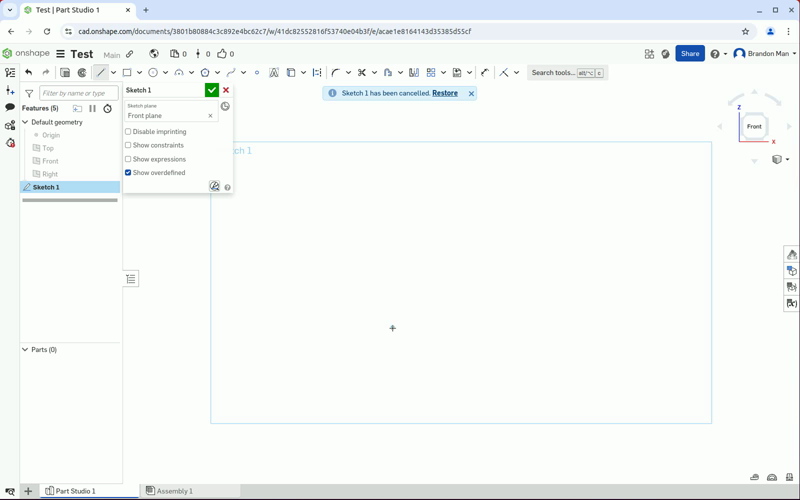
key_down(shift)
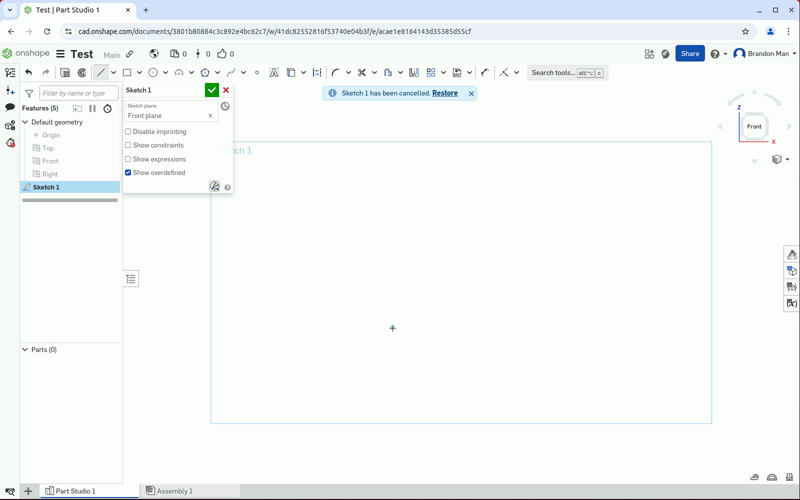
mouse_move(527, 327)
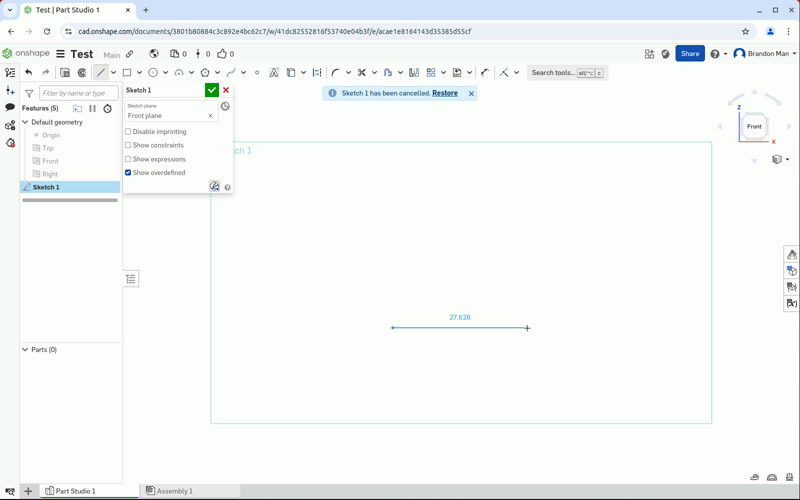
click(527, 327)
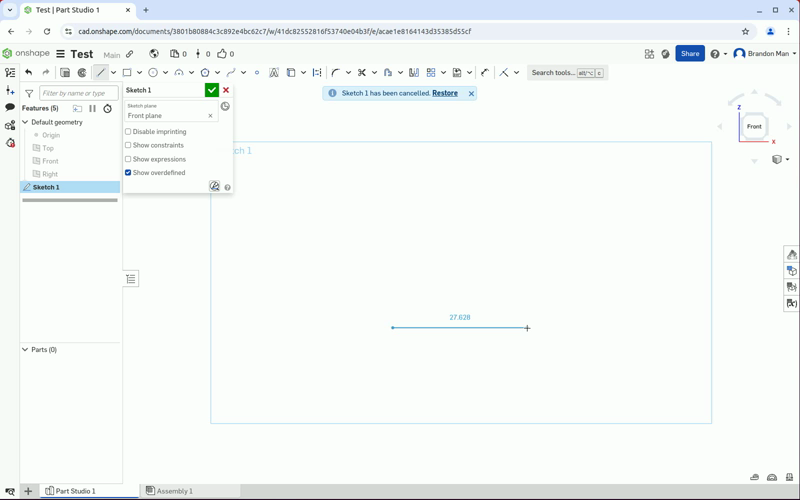
key_up(shift)
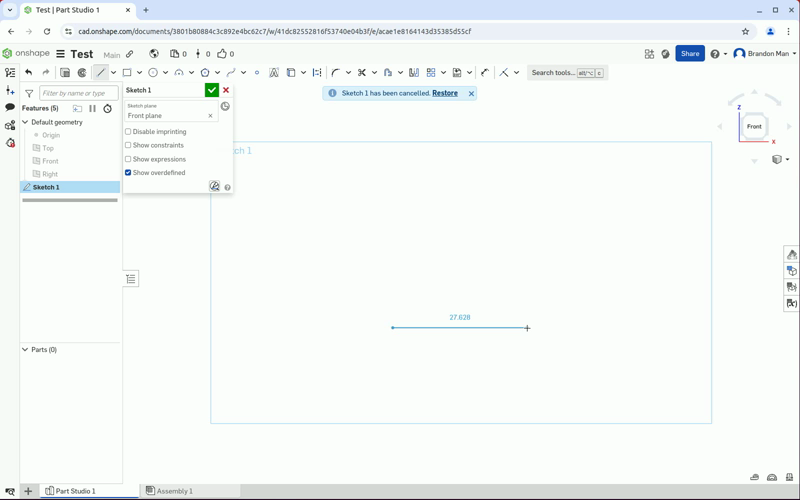
key(esc)
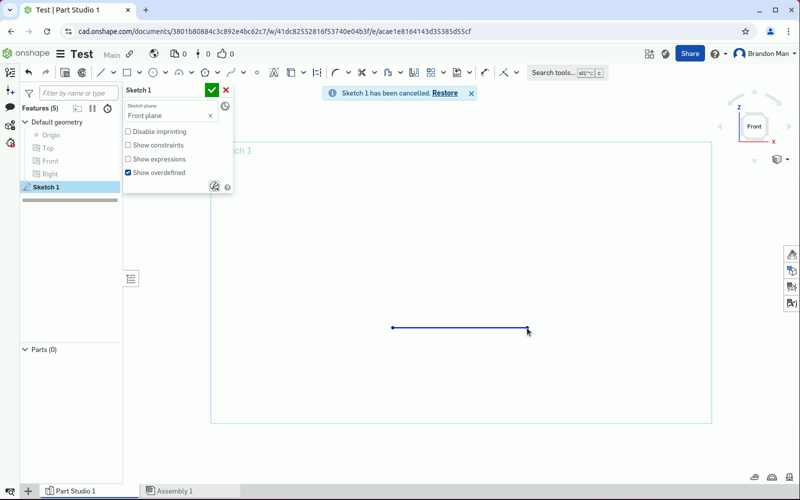
key(a)
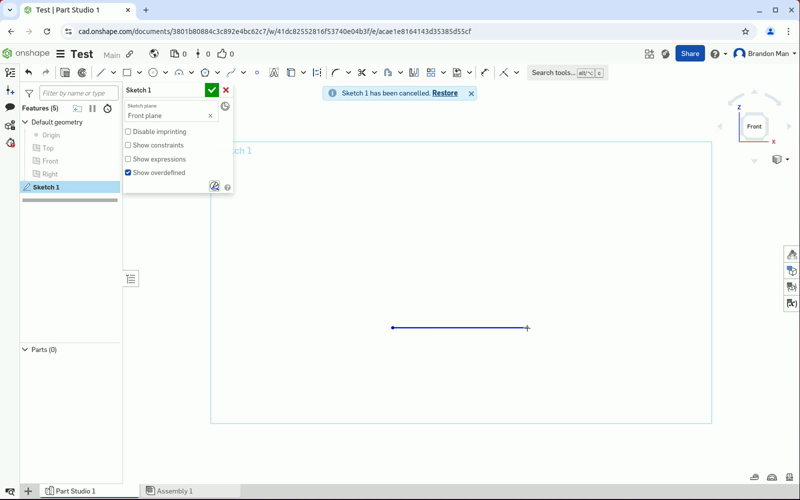
mouse_move(527, 327)
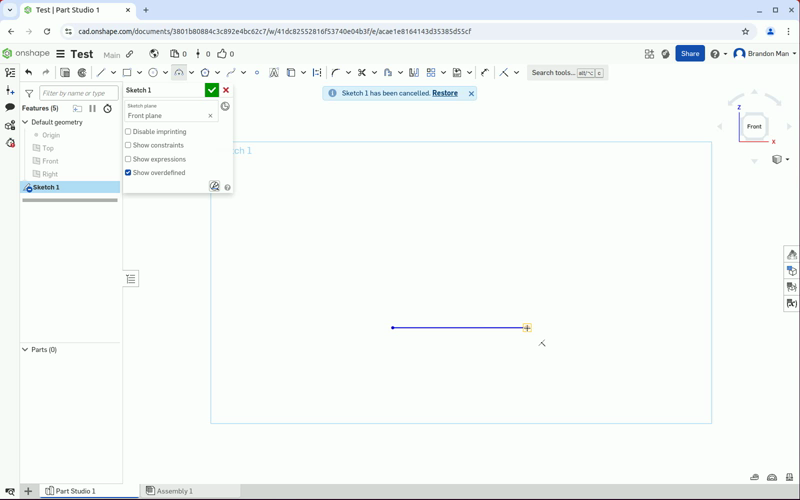
click(527, 327)
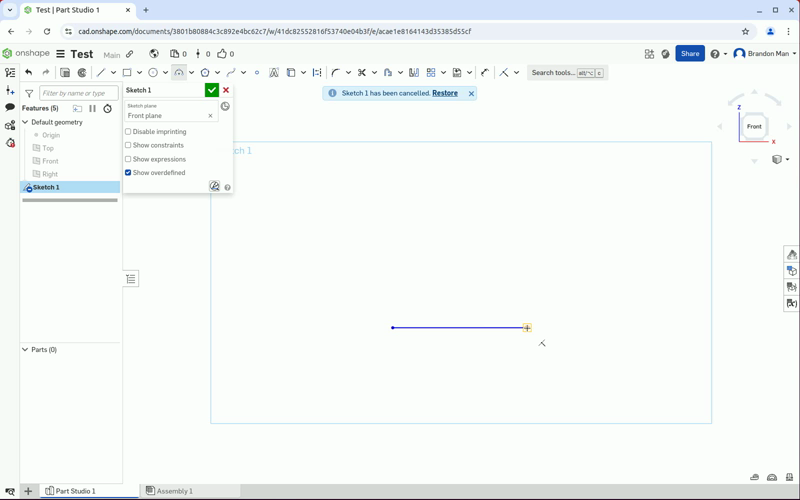
key_down(shift)
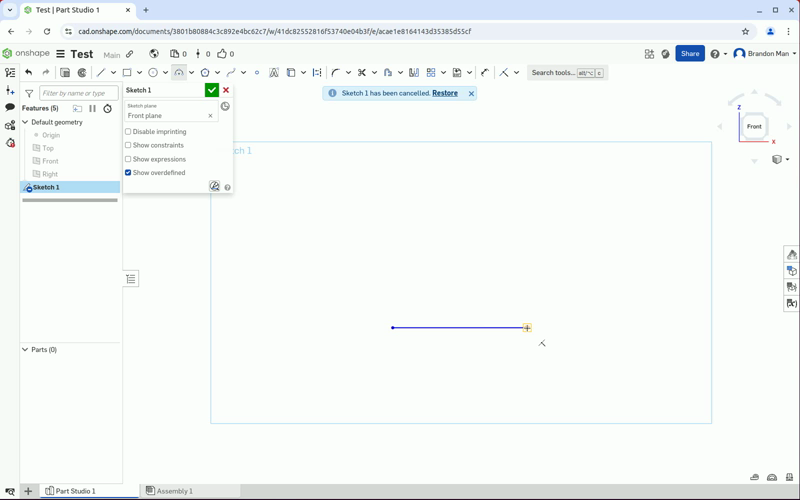
mouse_move(527, 236)
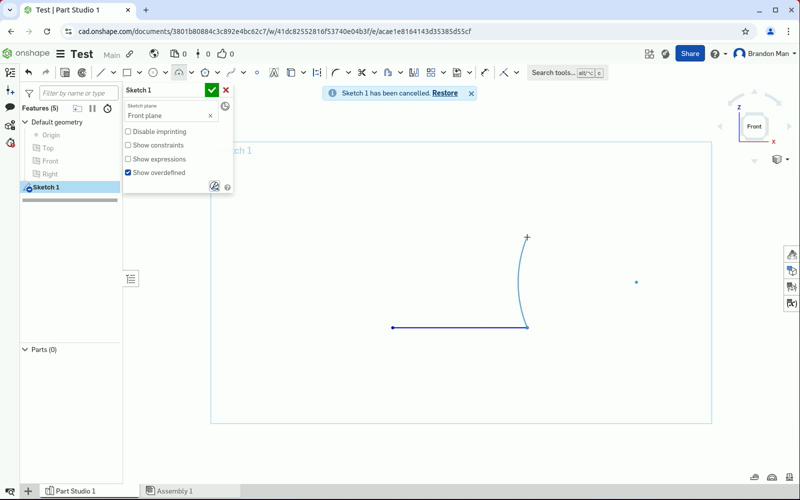
click(527, 236)
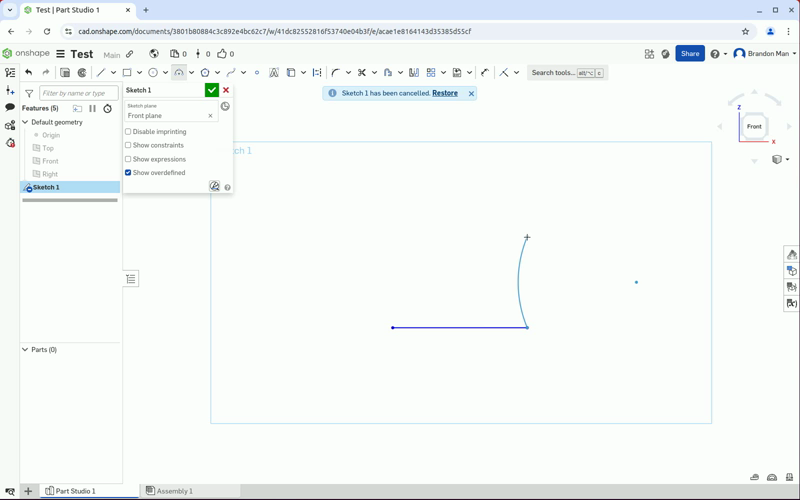
mouse_move(572, 282)
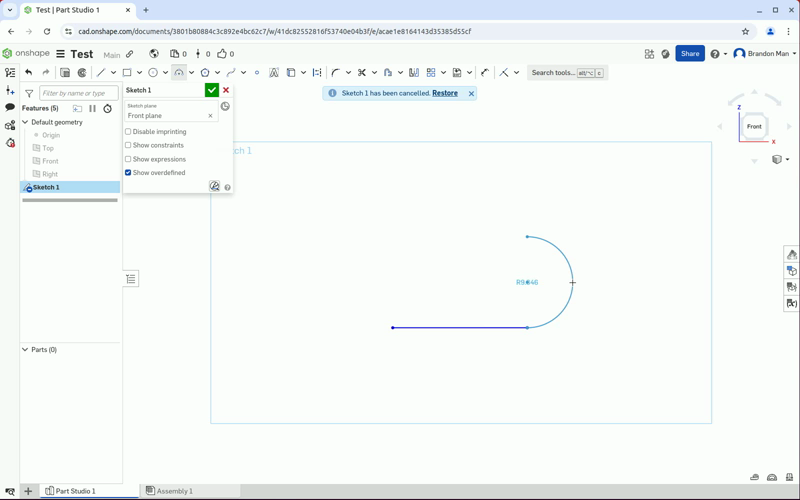
click(572, 282)
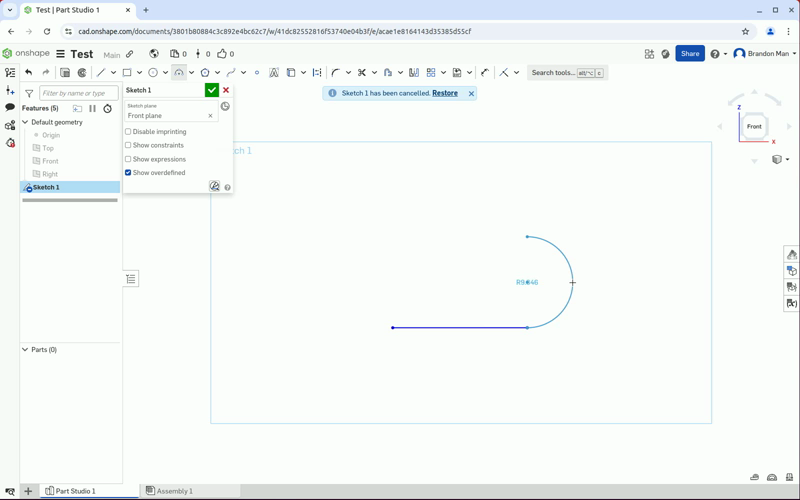
key_up(shift)
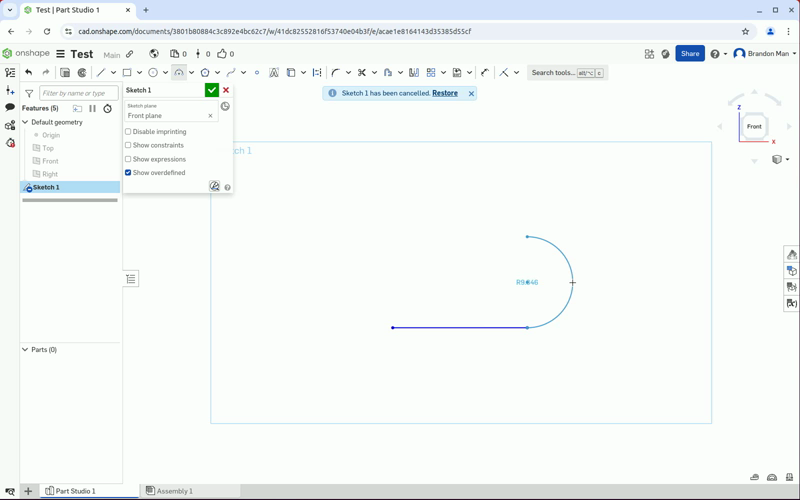
key(esc)
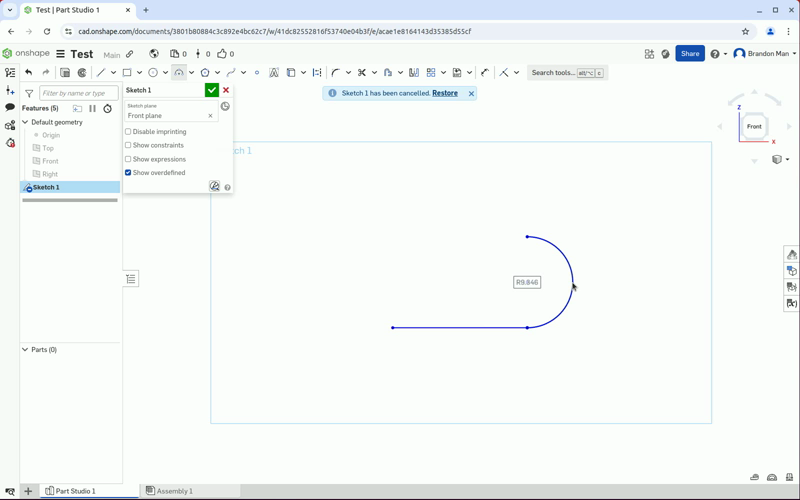
key(l)
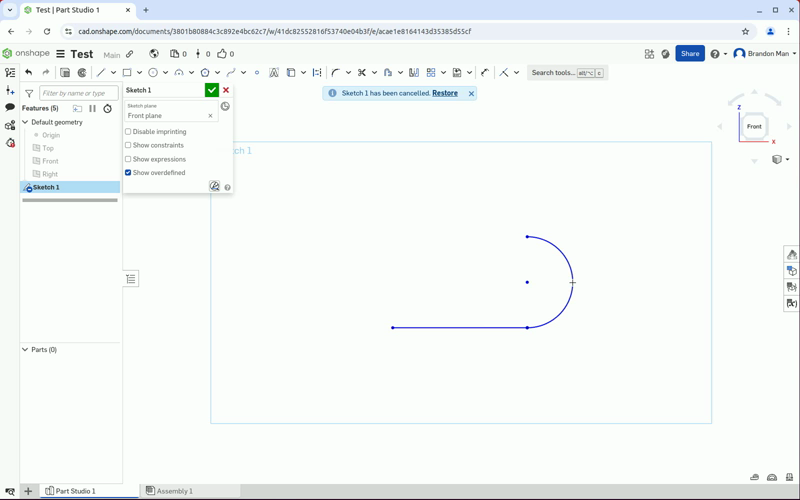
mouse_move(527, 236)
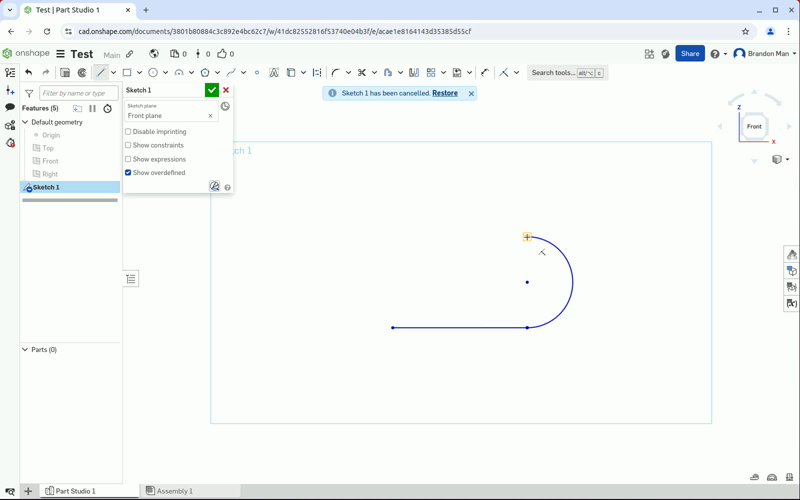
click(527, 236)
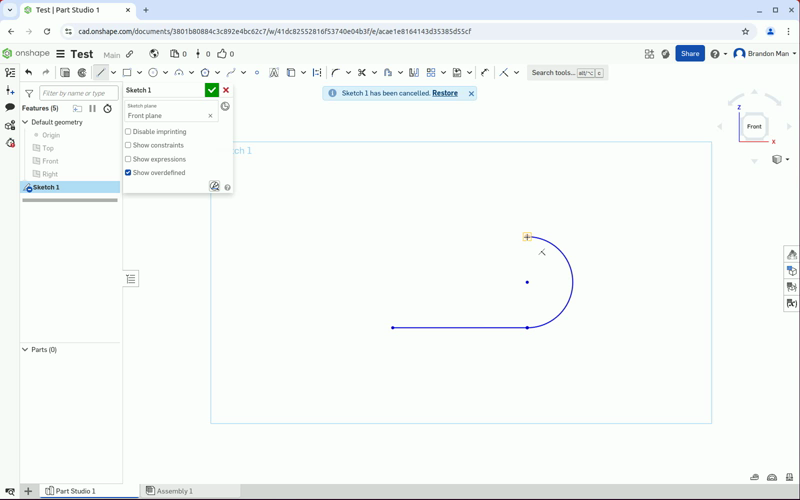
key_down(shift)
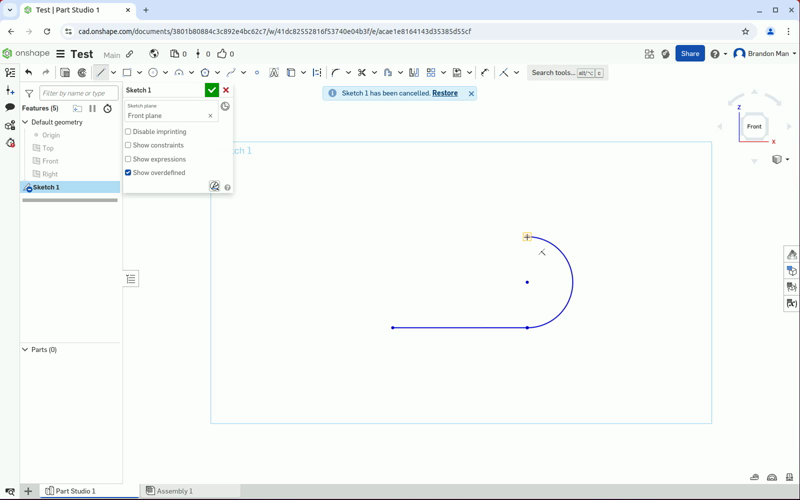
mouse_move(392, 236)
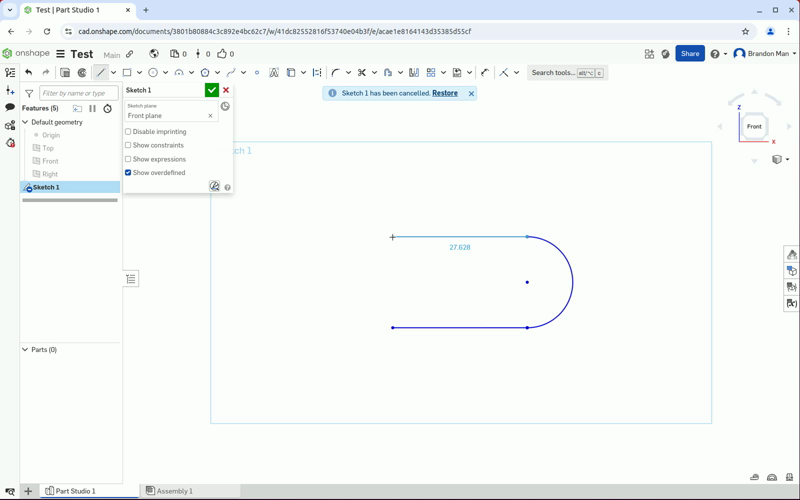
click(392, 236)
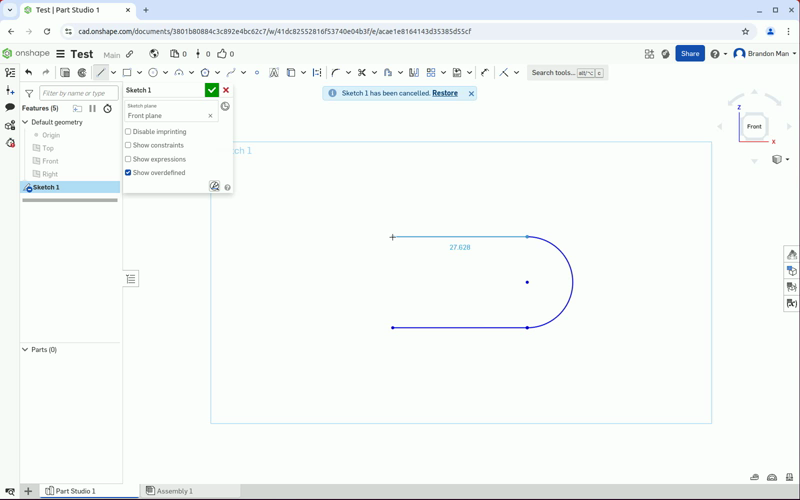
key_up(shift)
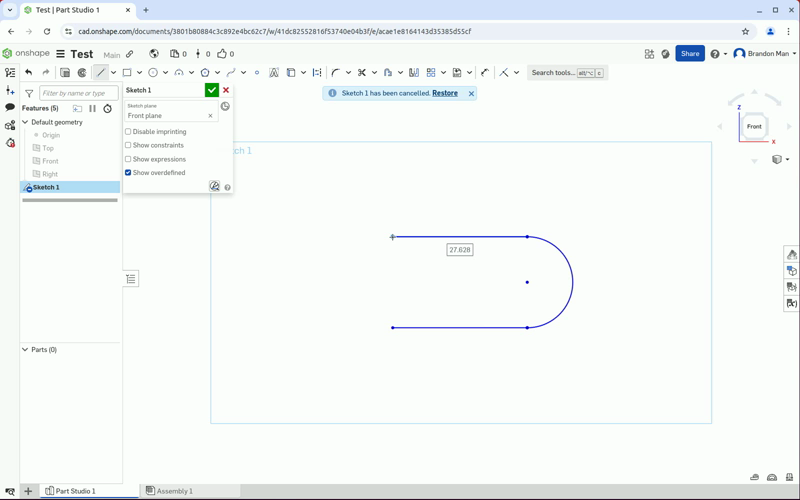
key(esc)
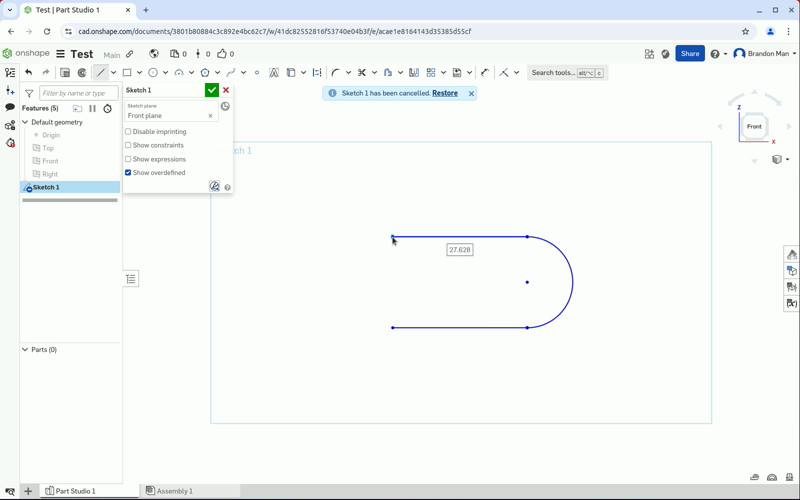
key(a)
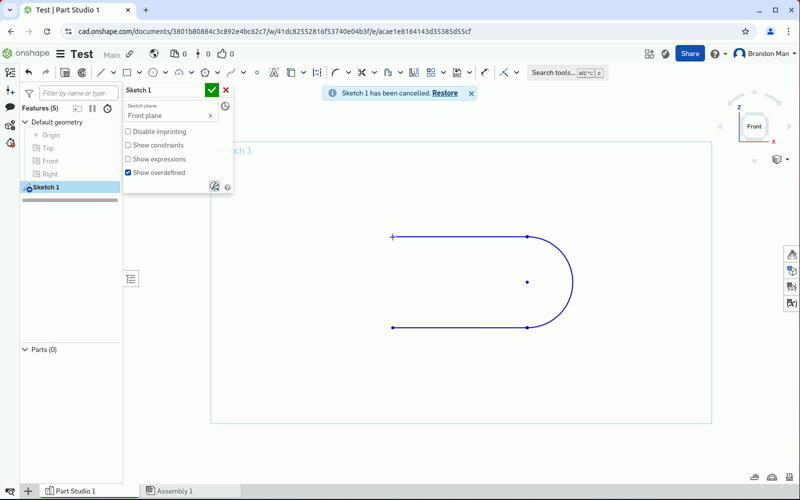
mouse_move(392, 236)
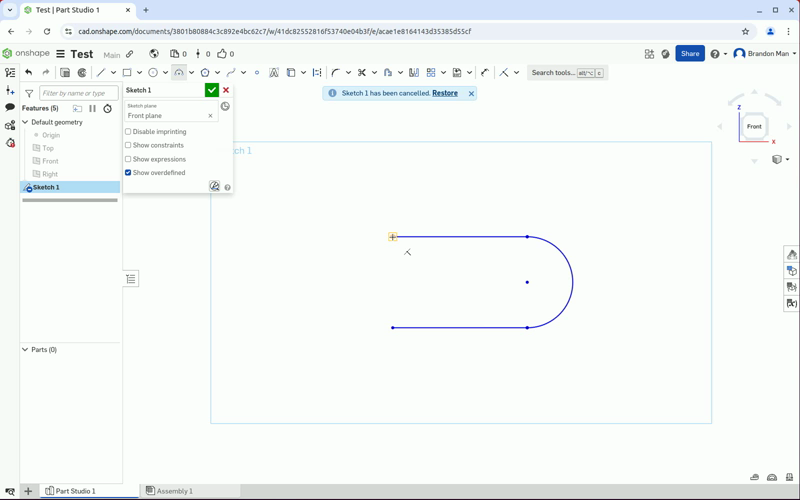
click(392, 236)
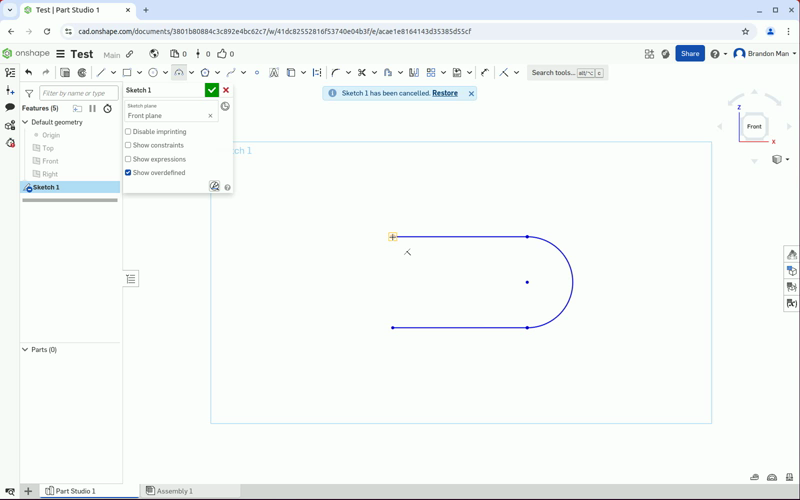
mouse_move(392, 327)
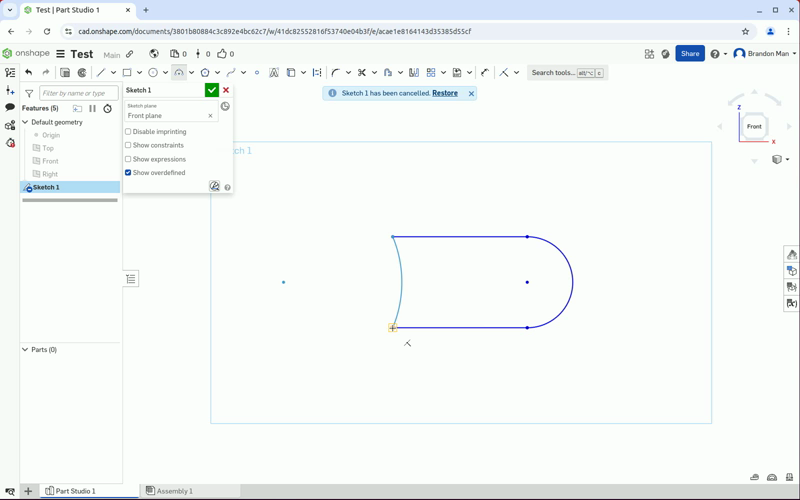
click(392, 327)
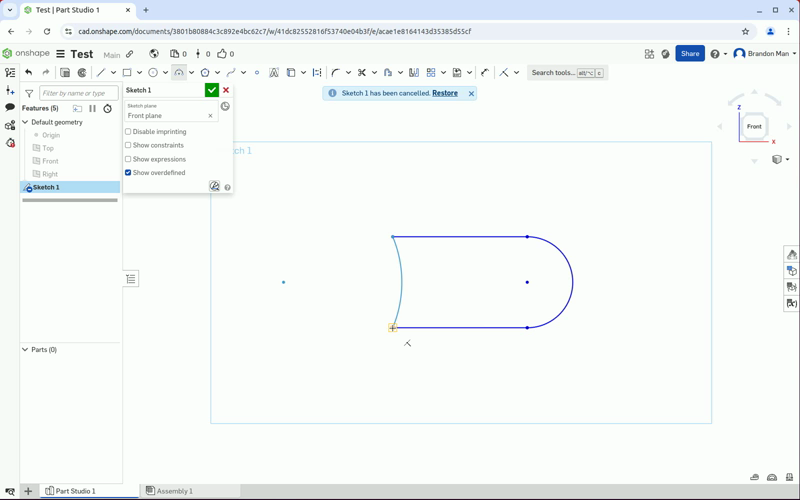
key_down(shift)
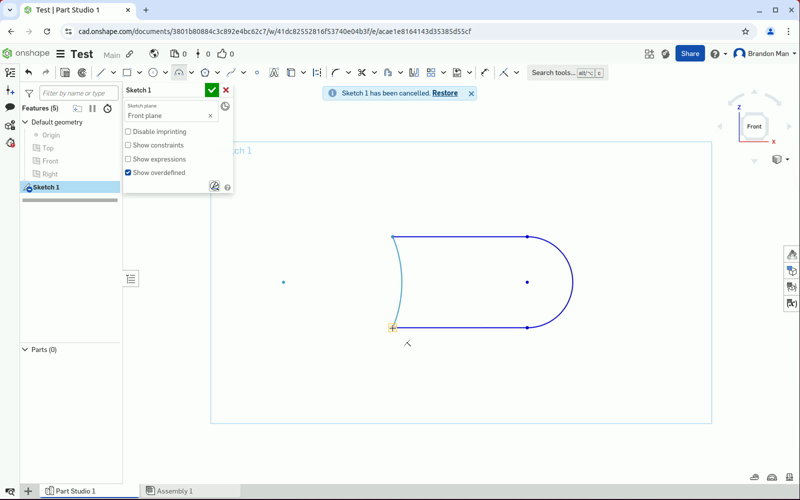
mouse_move(347, 282)
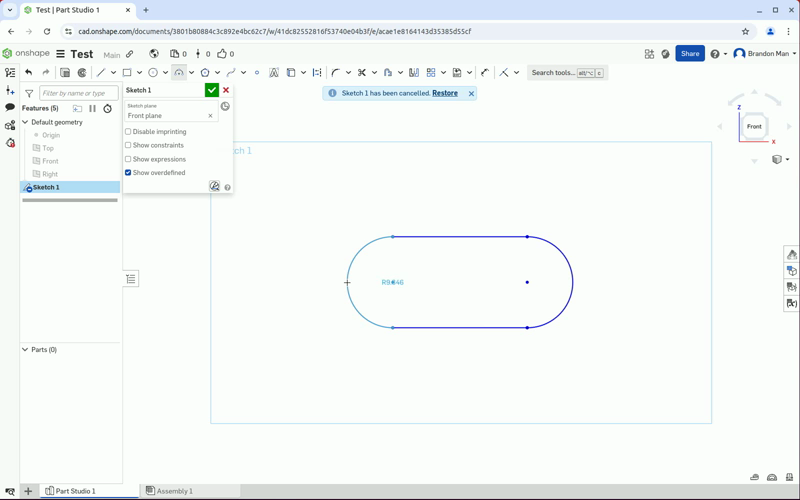
click(347, 282)
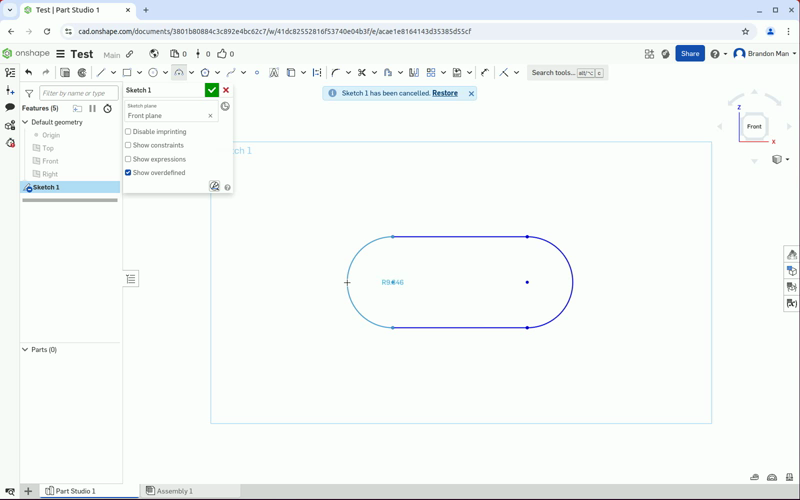
key_up(shift)
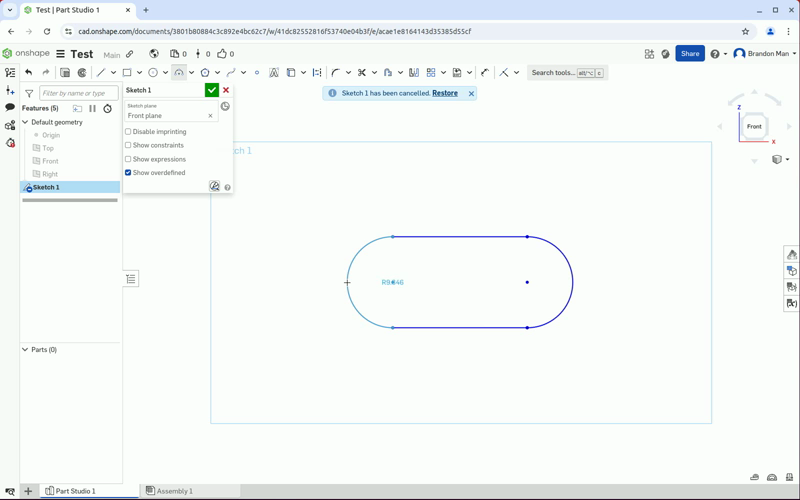
key(esc)
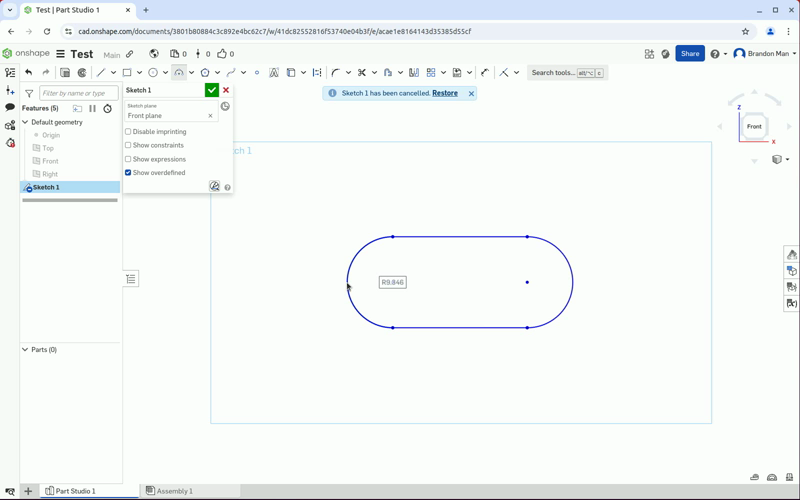
key(l)
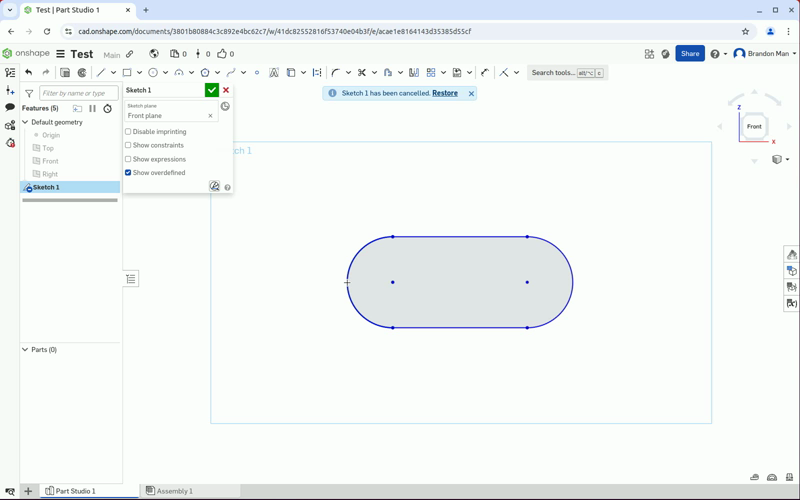
key_down(shift)
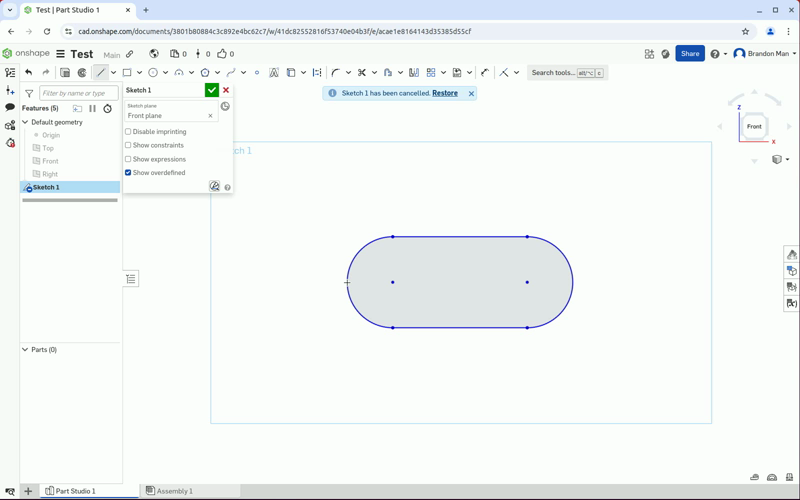
mouse_move(392, 323)
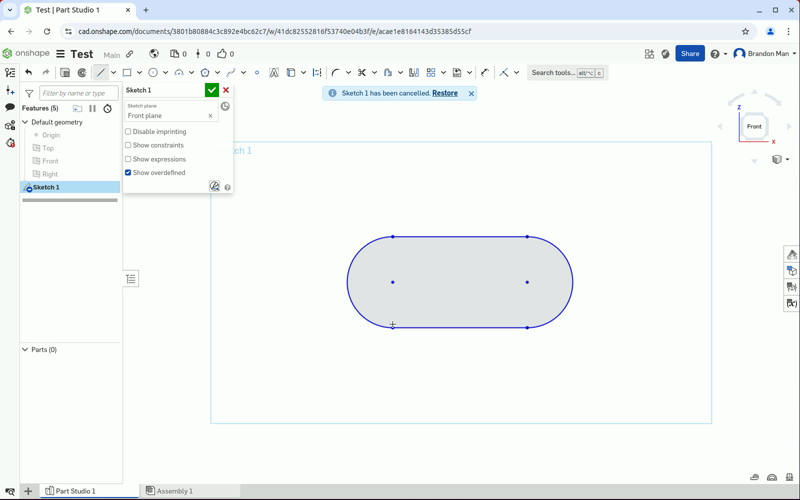
scroll(6)
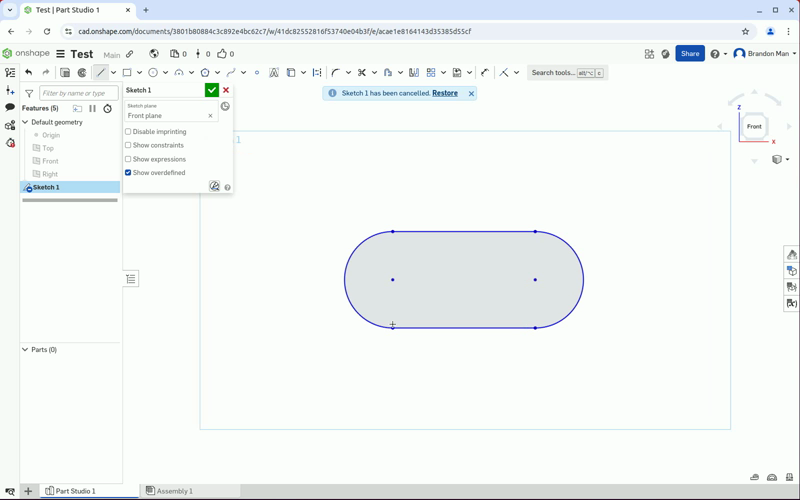
scroll(6)
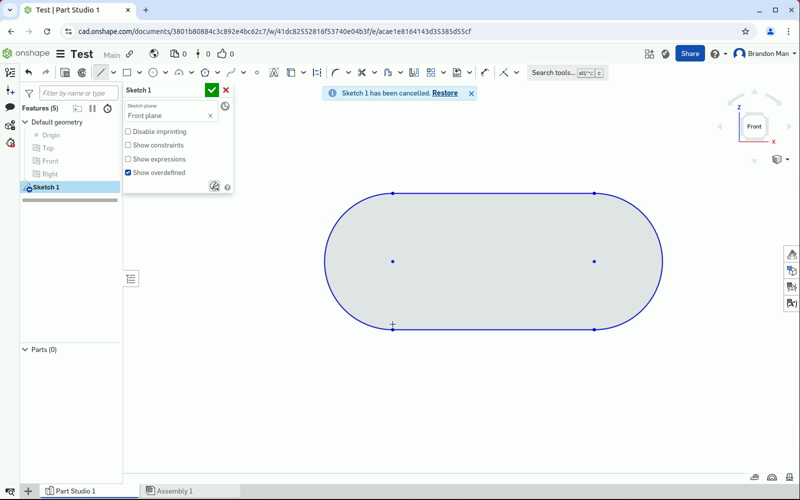
scroll(6)
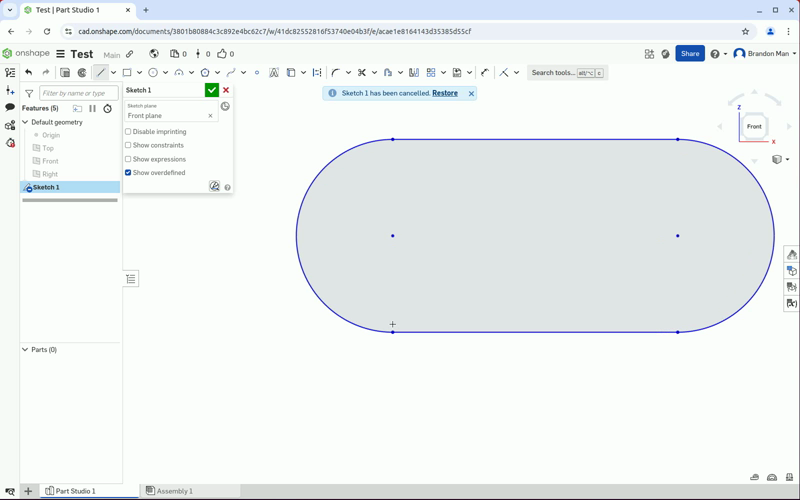
scroll(6)
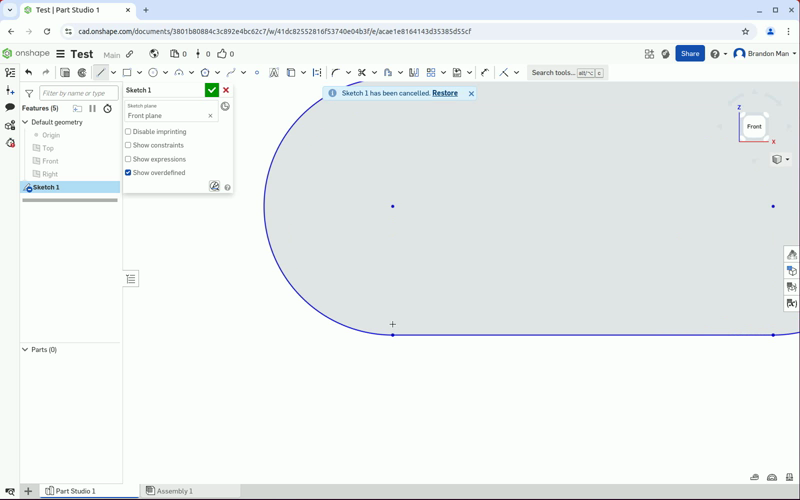
scroll(6)
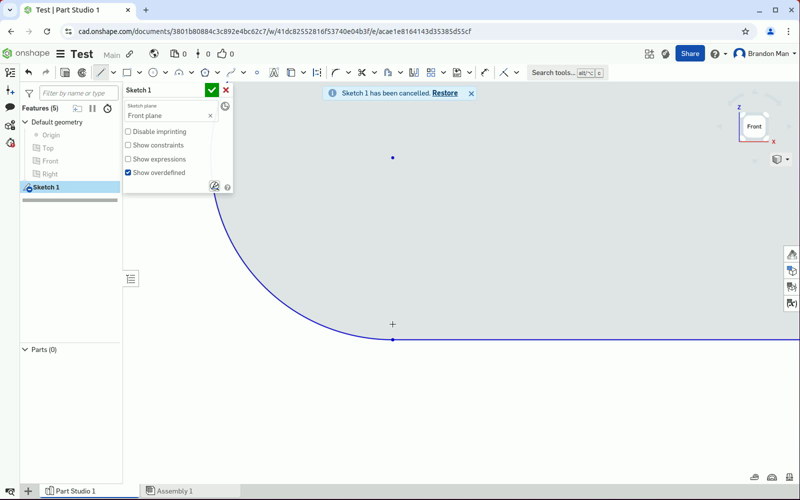
scroll(6)
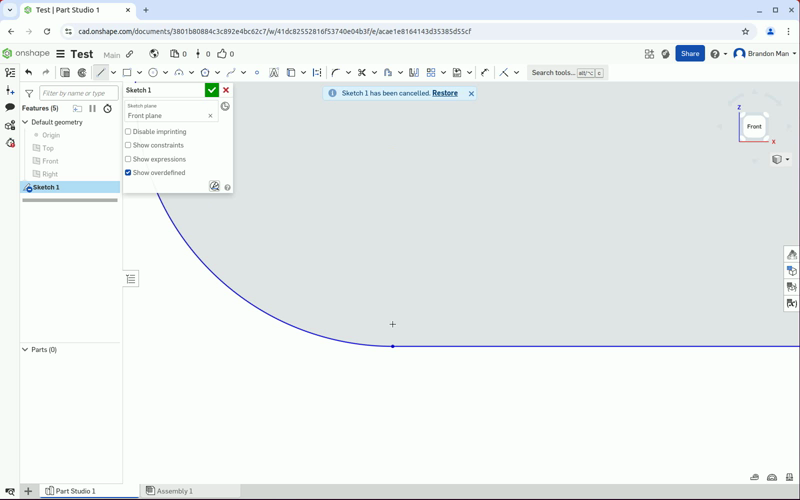
scroll(6)
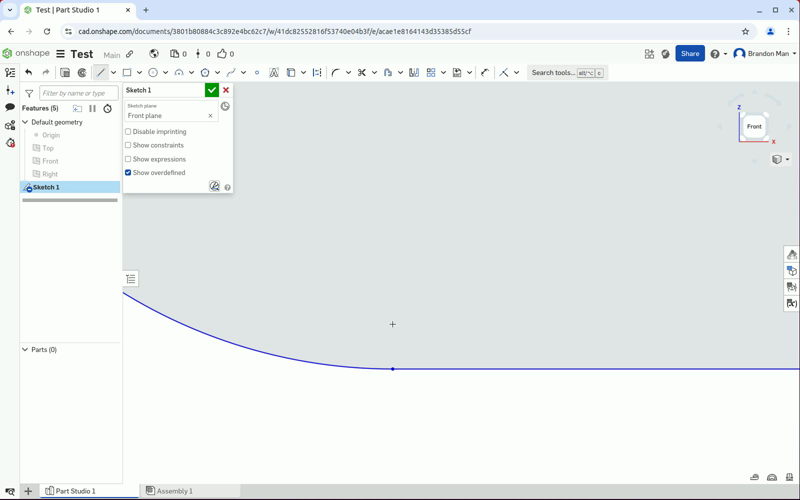
click(392, 323)
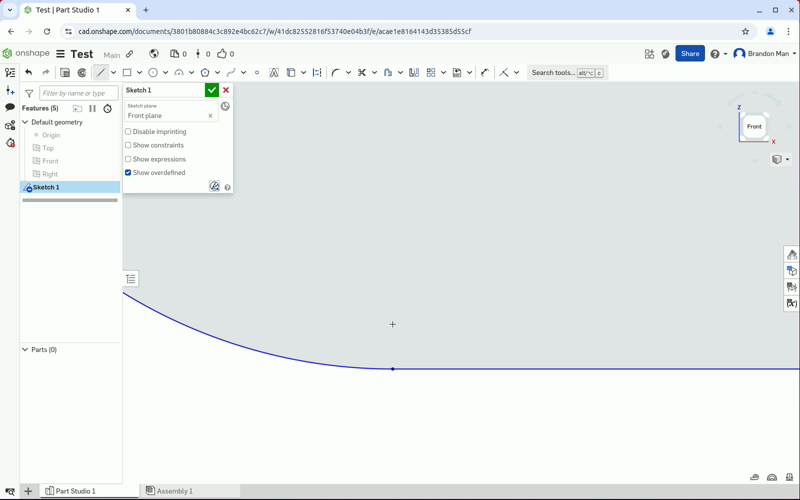
scroll(-6)
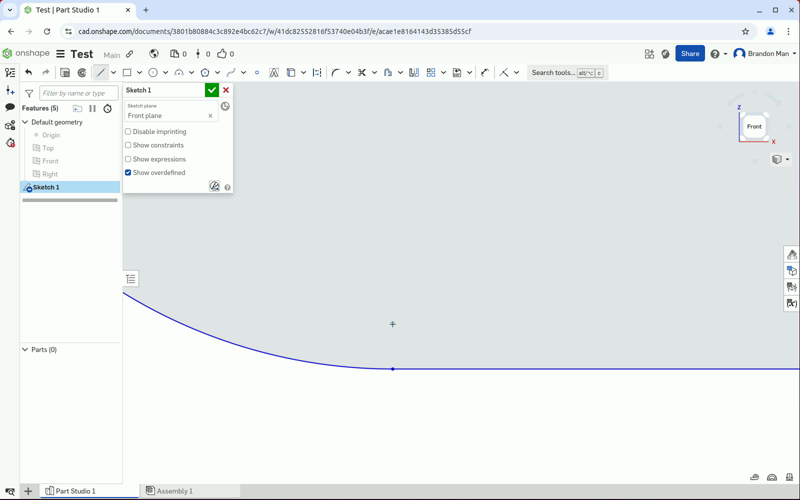
scroll(-6)
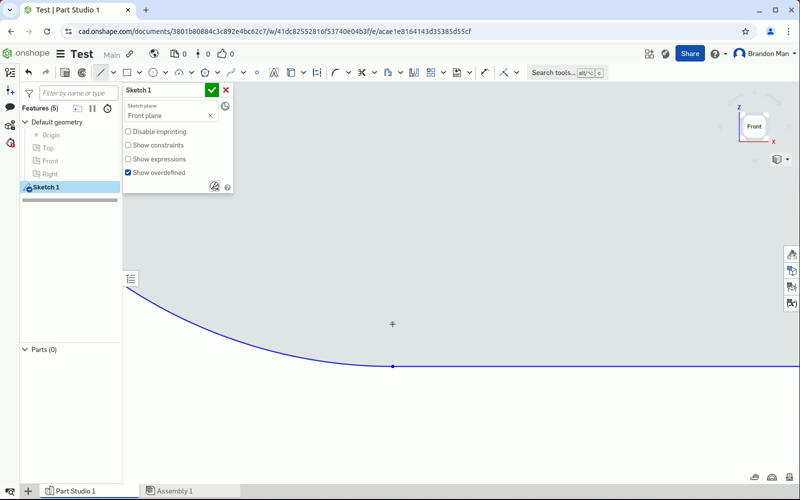
scroll(-6)
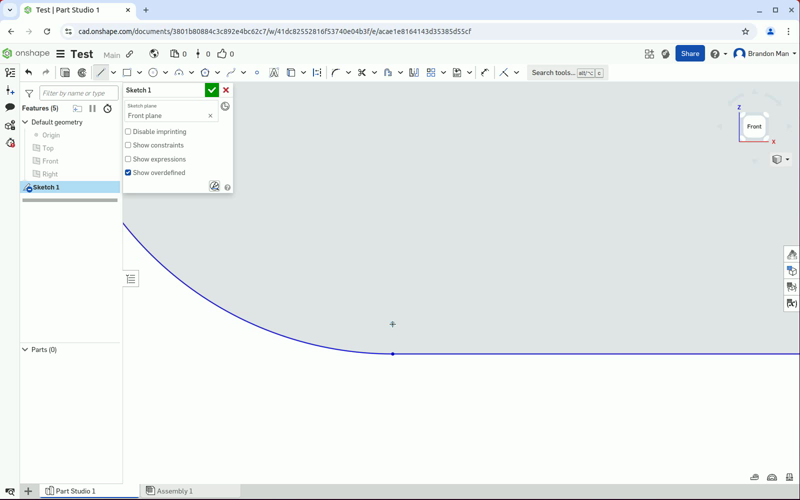
scroll(-6)
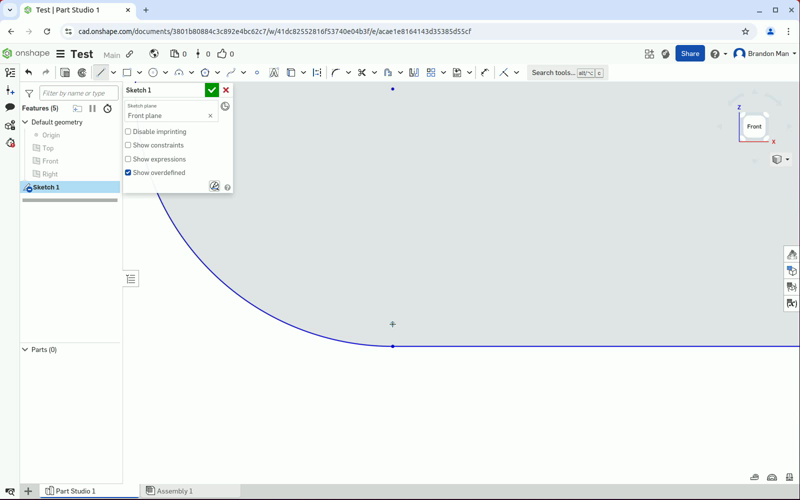
scroll(-6)
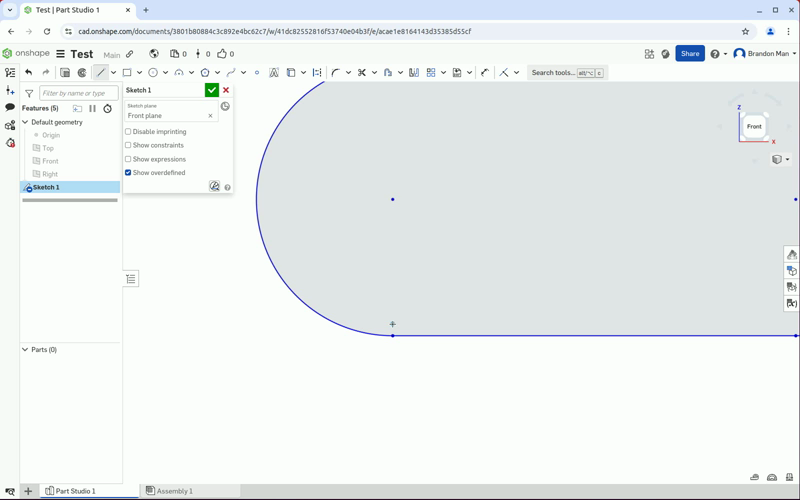
scroll(-6)
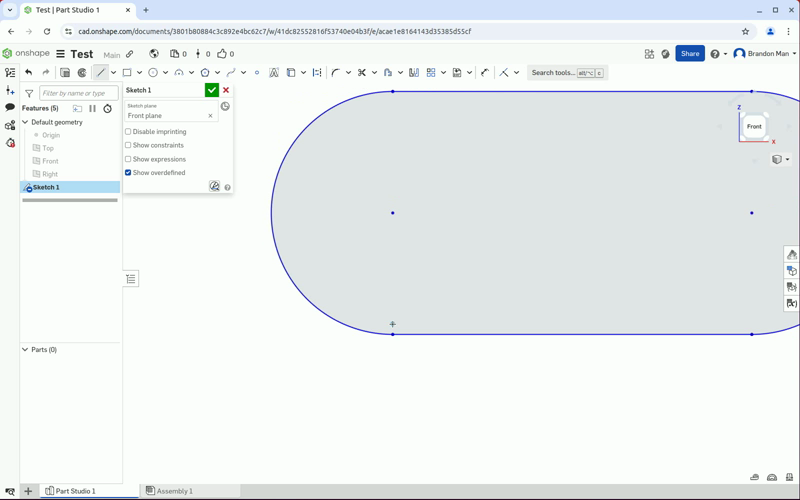
scroll(-6)
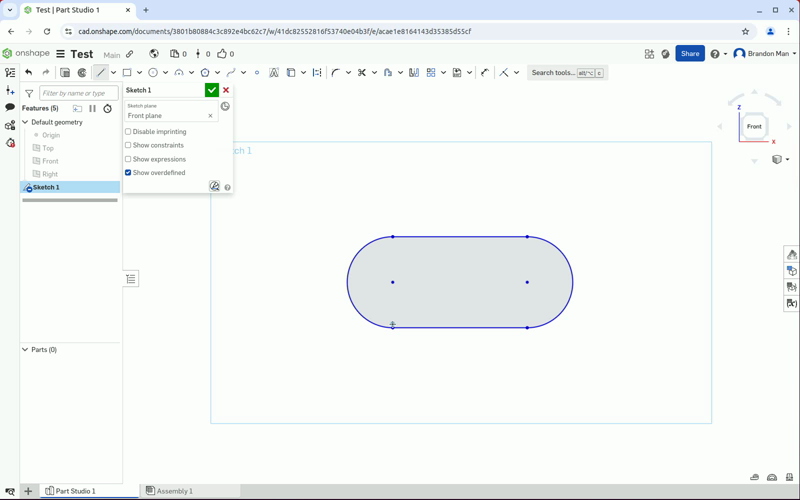
key_up(shift)
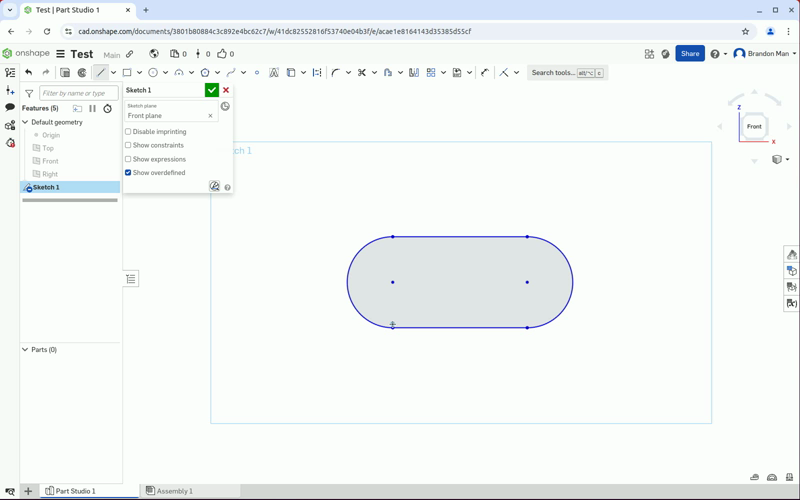
key_down(shift)
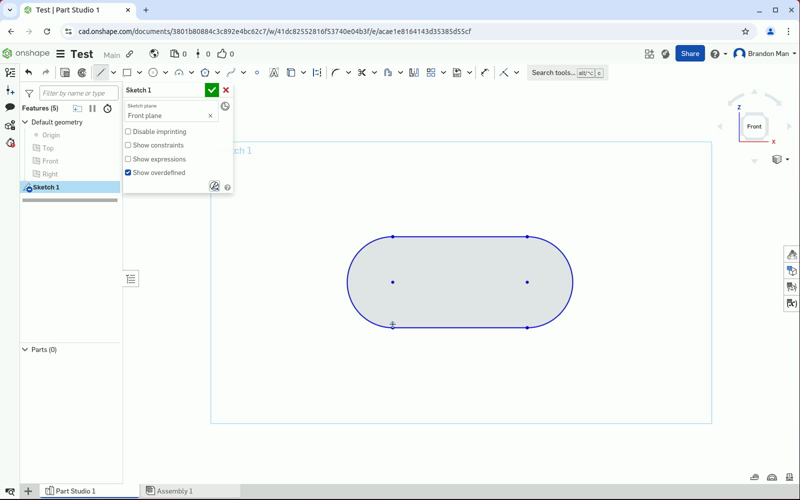
mouse_move(527, 323)
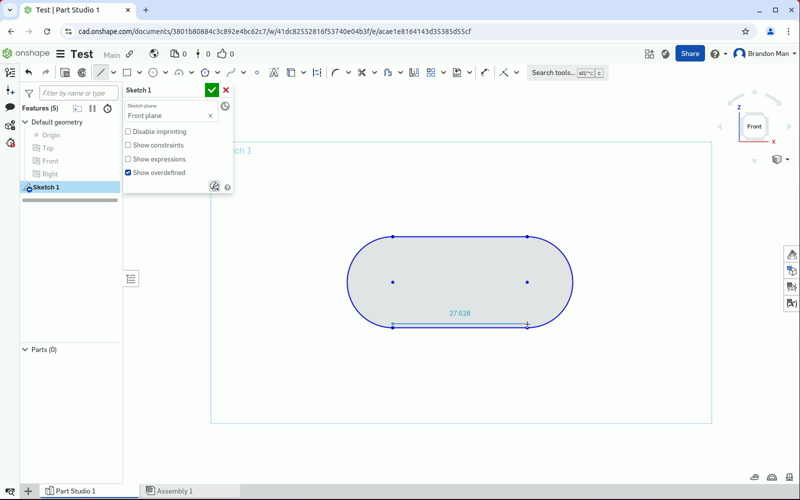
scroll(6)
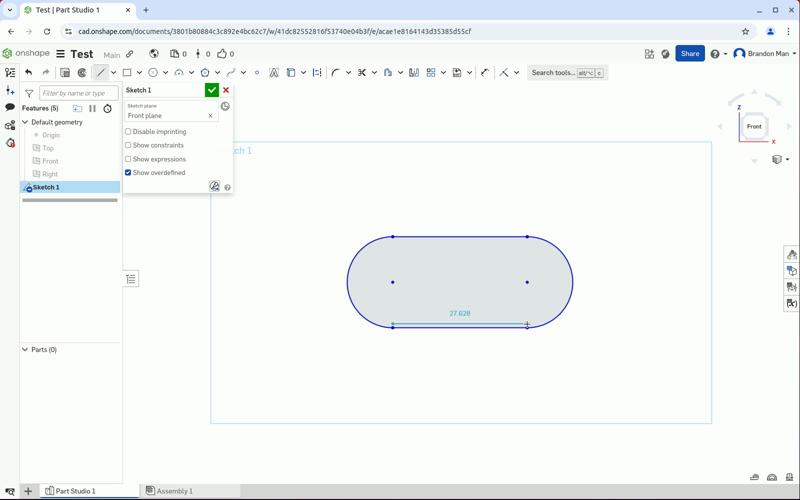
scroll(6)
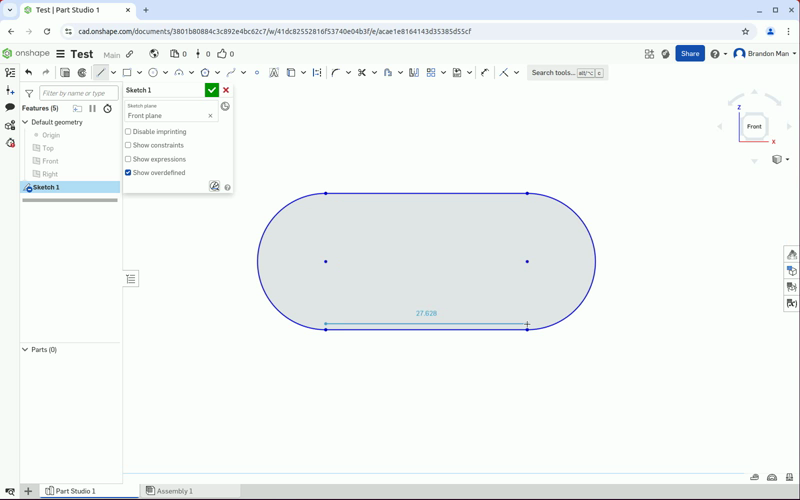
scroll(6)
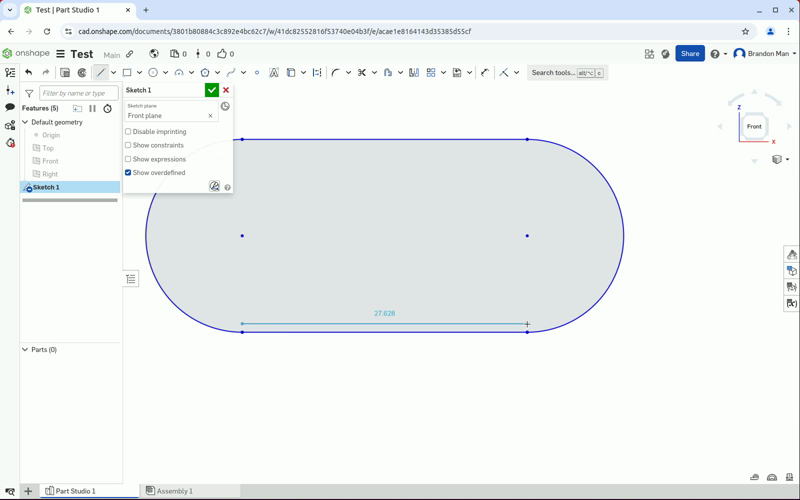
scroll(6)
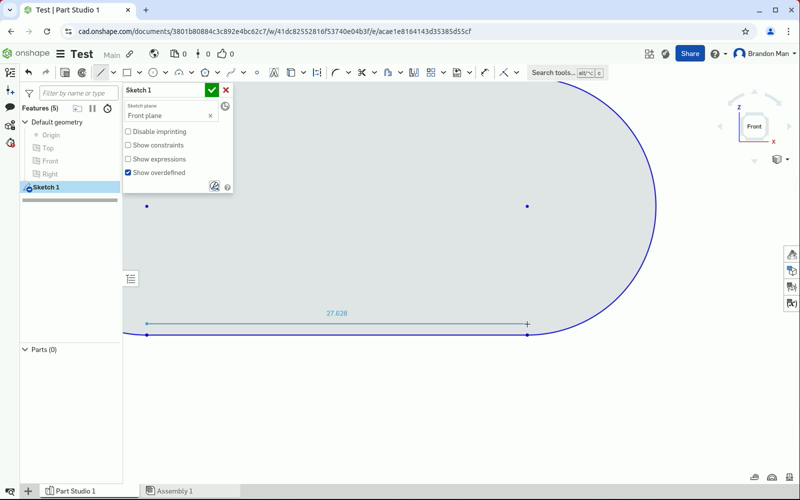
scroll(6)
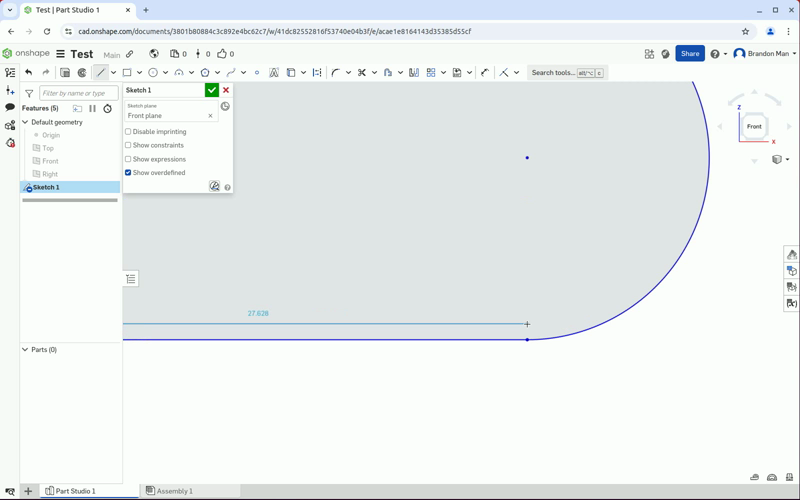
scroll(6)
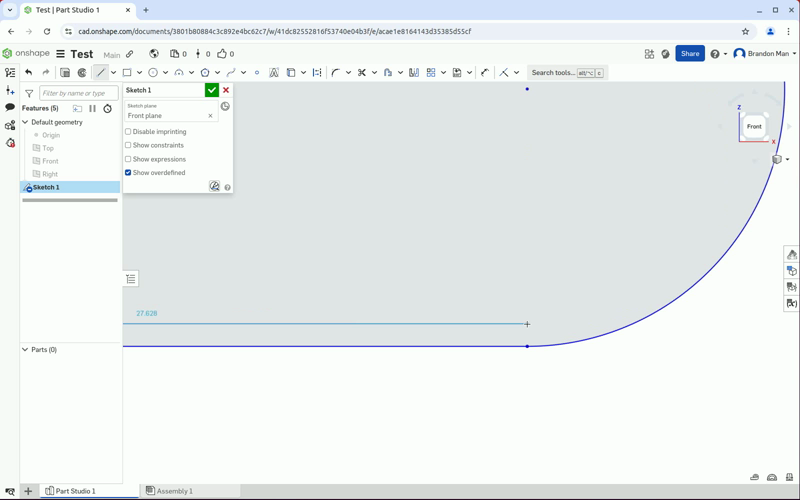
scroll(6)
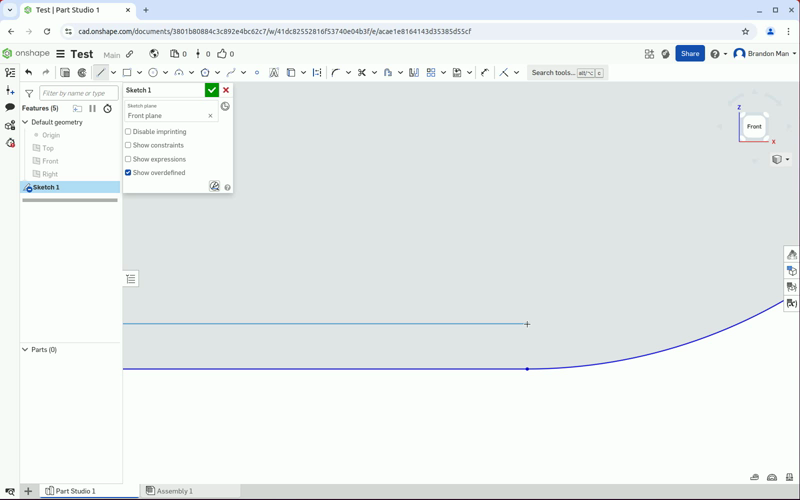
click(527, 323)
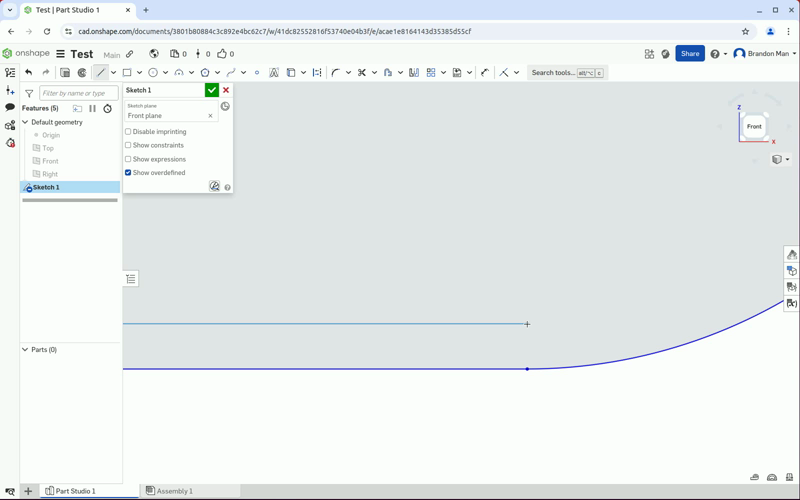
scroll(-6)
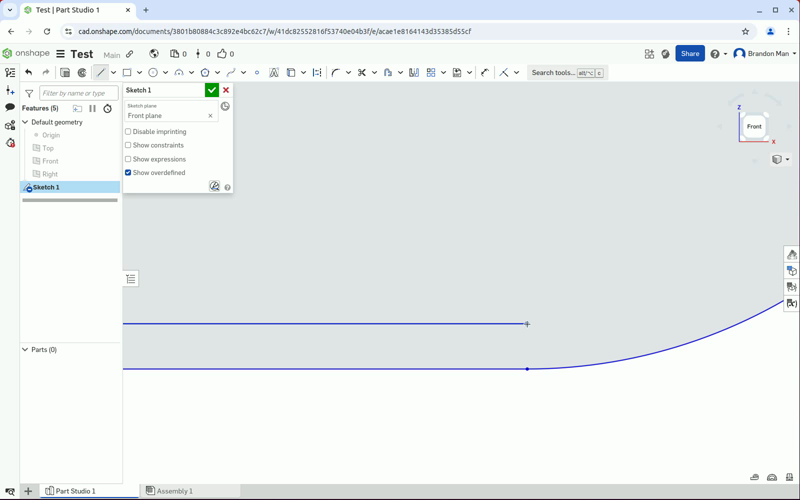
scroll(-6)
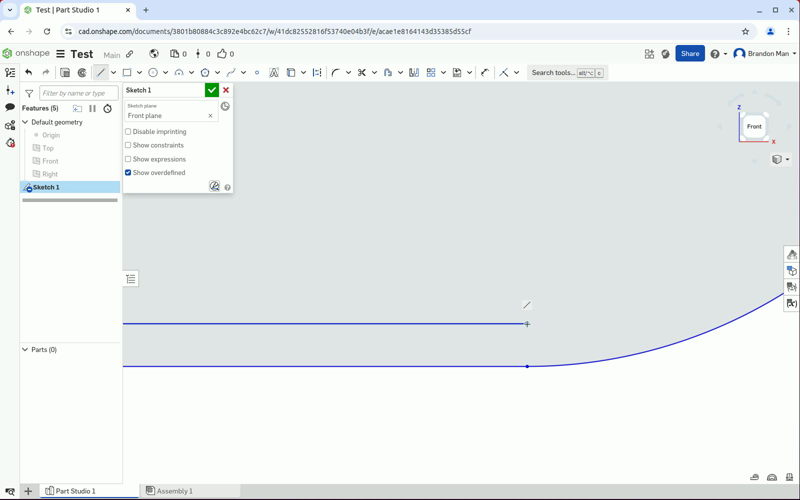
scroll(-6)
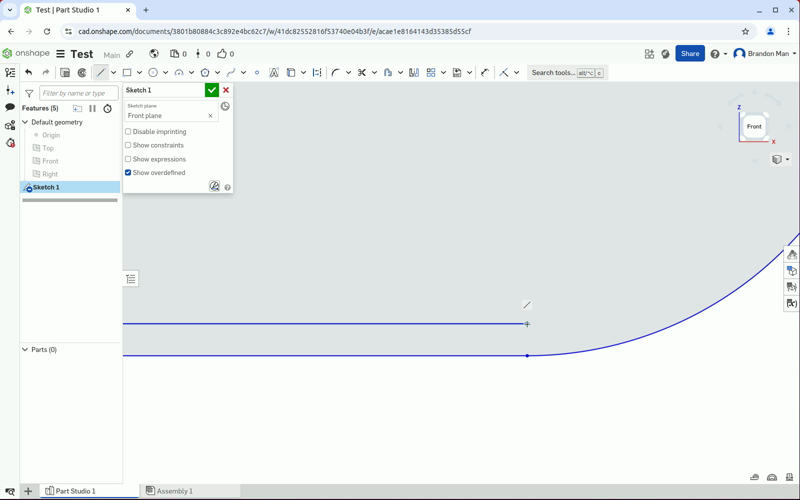
scroll(-6)
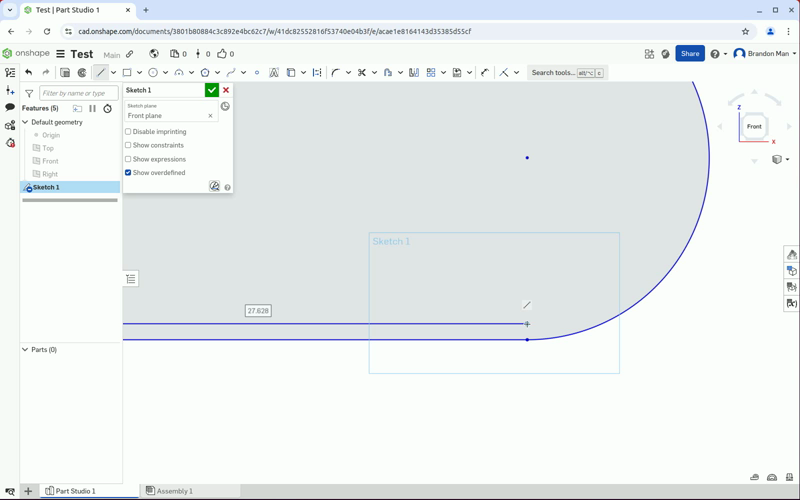
scroll(-6)
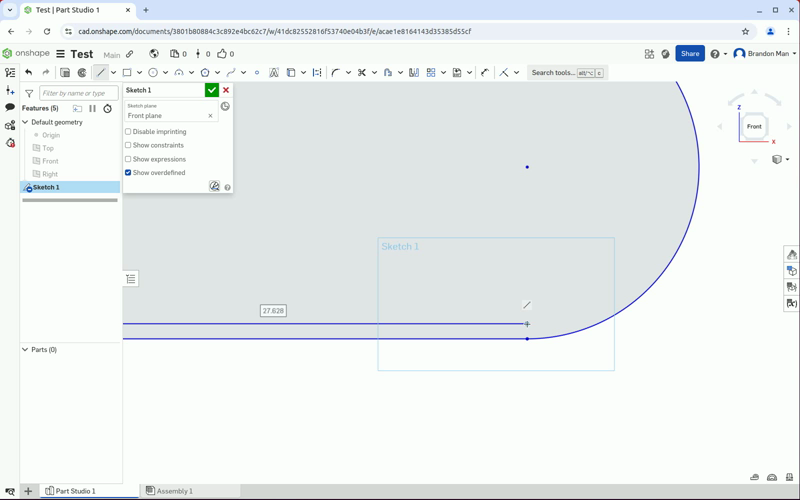
scroll(-6)
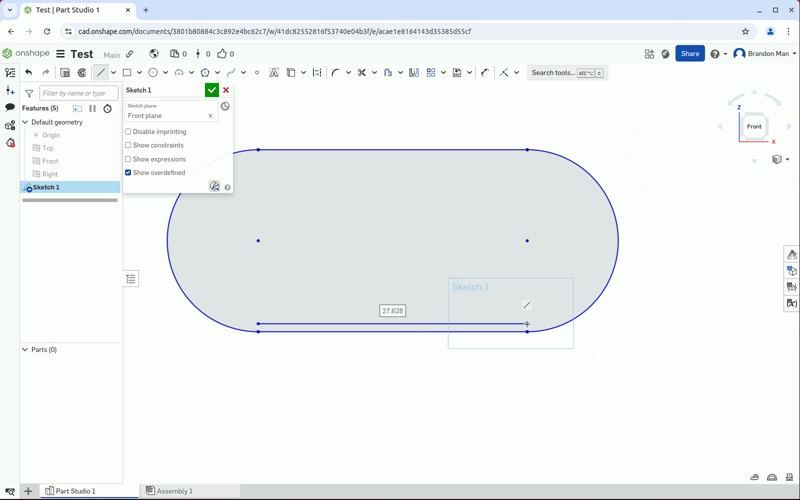
scroll(-6)
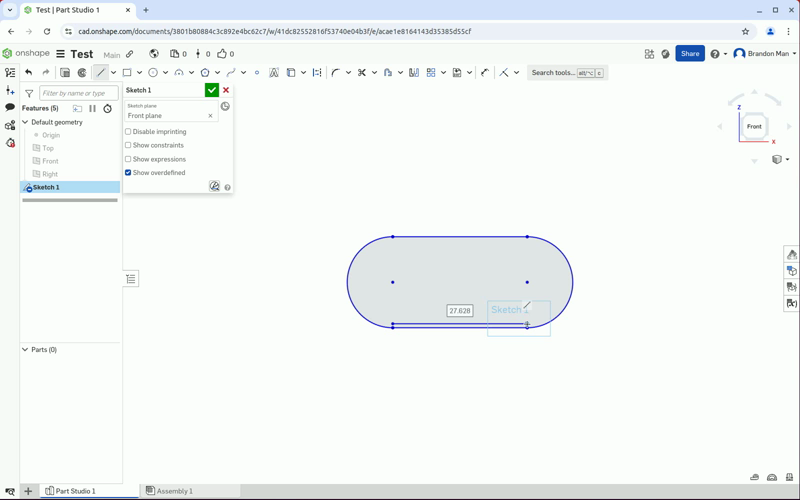
key_up(shift)
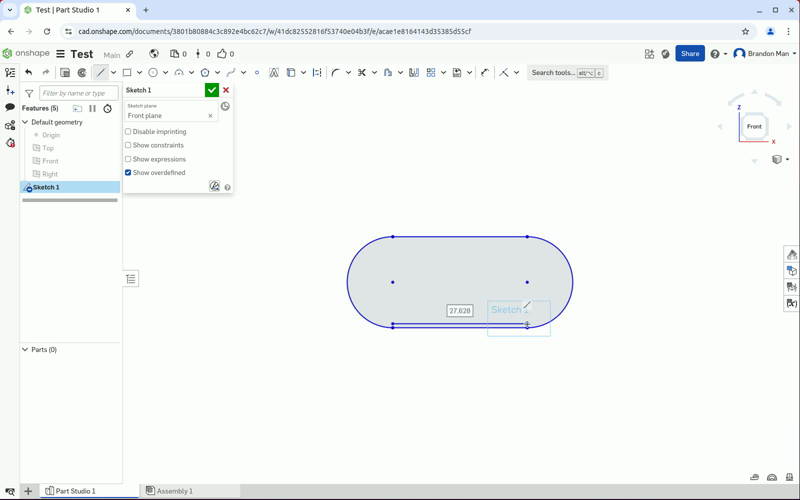
key(esc)
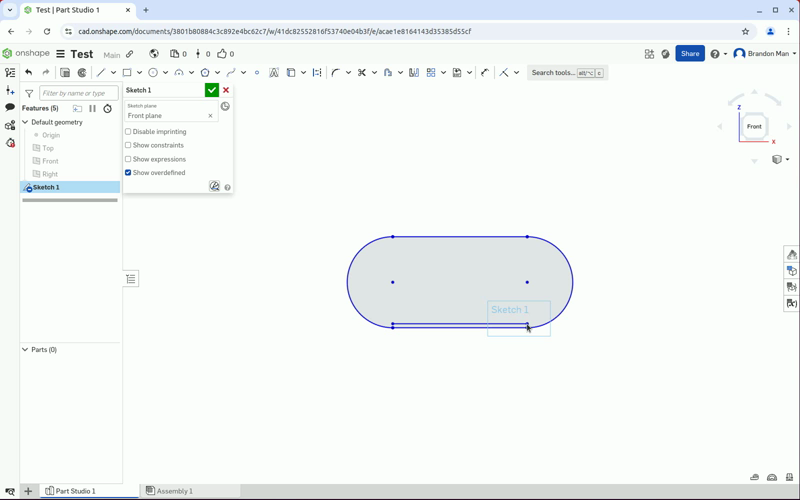
key(a)
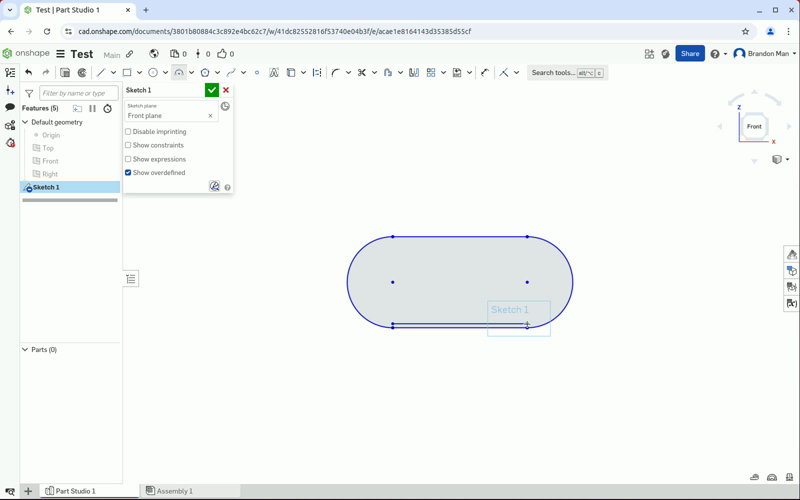
mouse_move(527, 323)
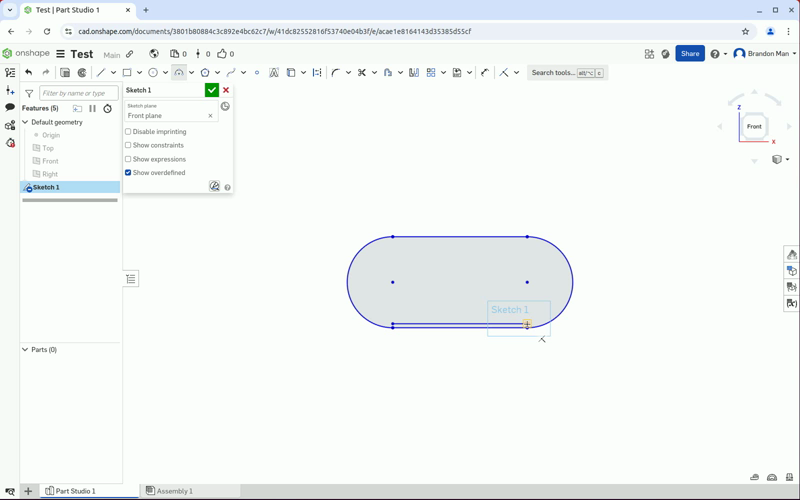
scroll(6)
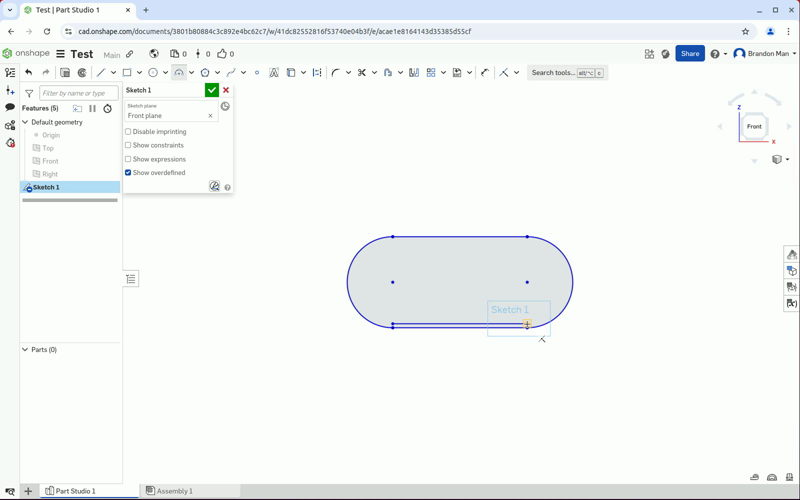
scroll(6)
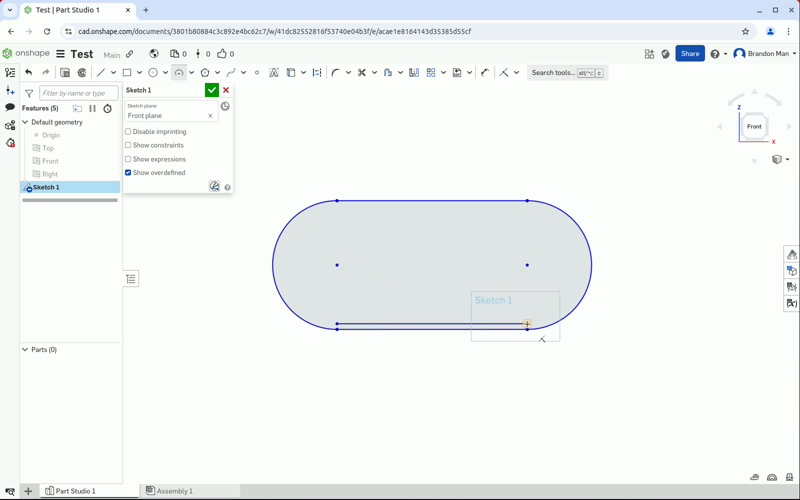
scroll(6)
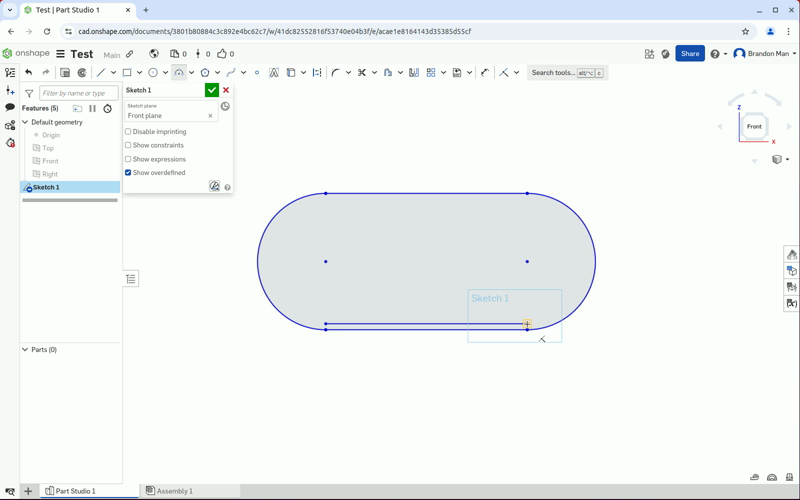
scroll(6)
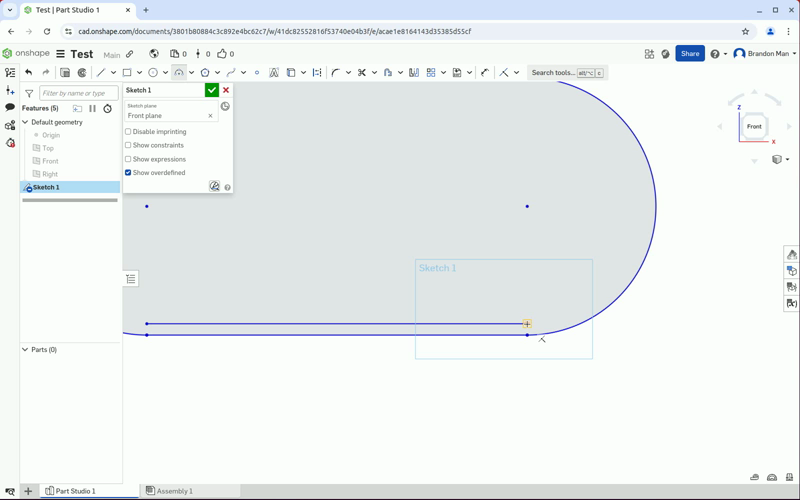
scroll(6)
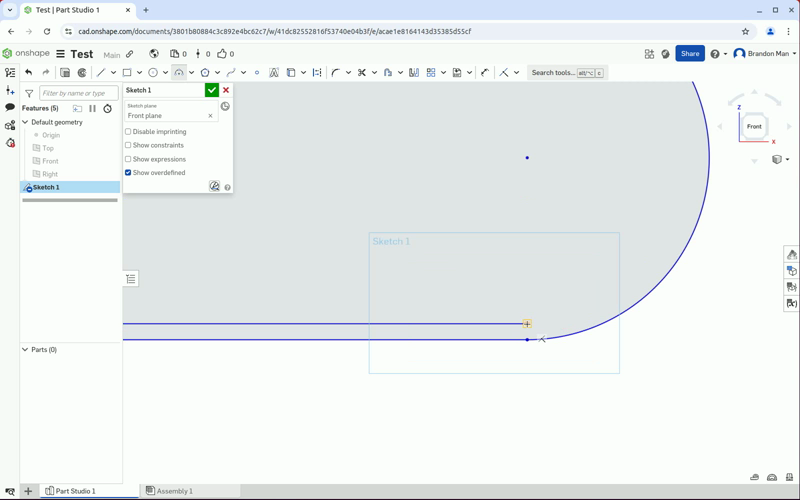
scroll(6)
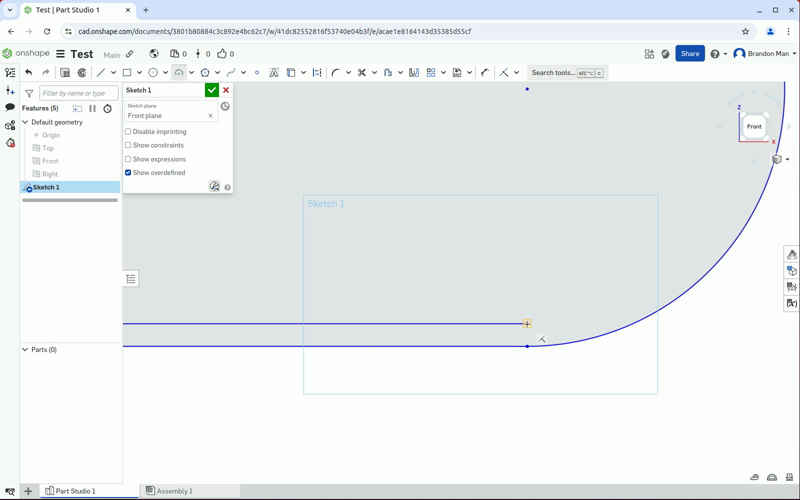
scroll(6)
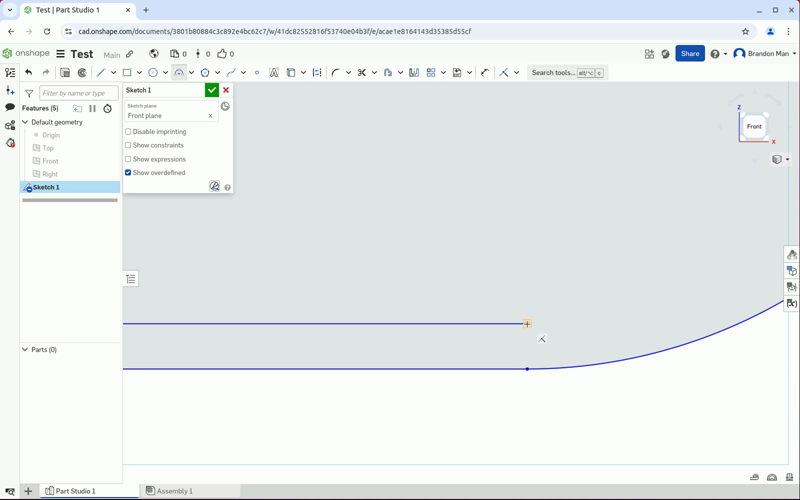
click(527, 323)
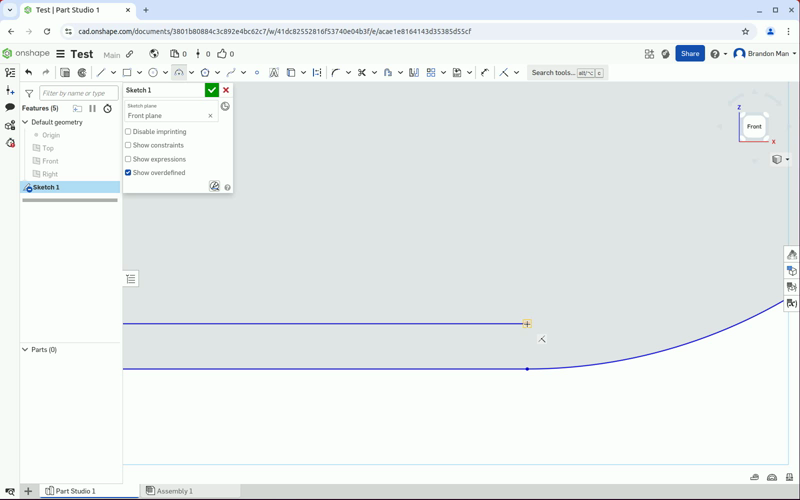
scroll(-6)
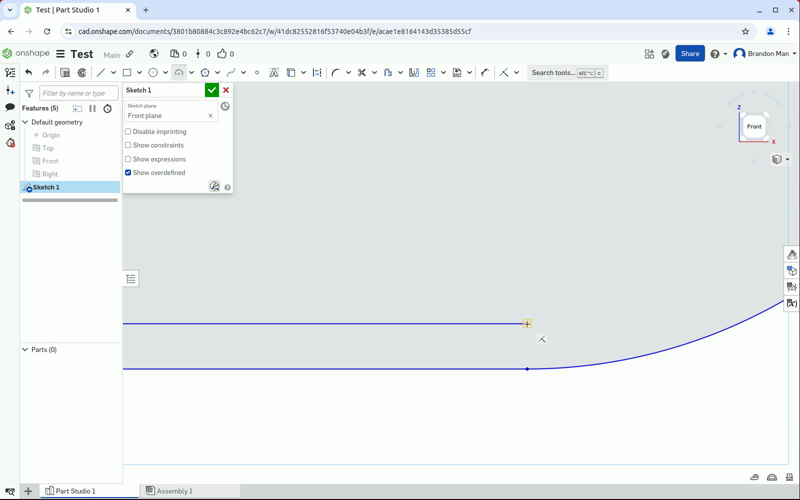
scroll(-6)
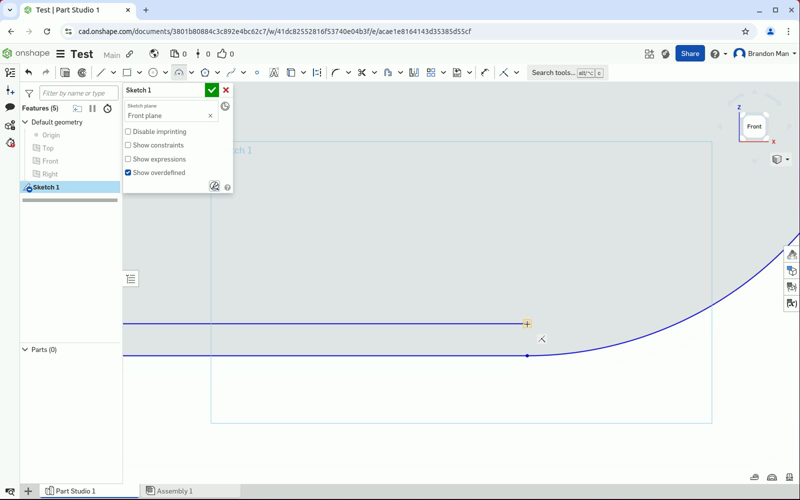
scroll(-6)
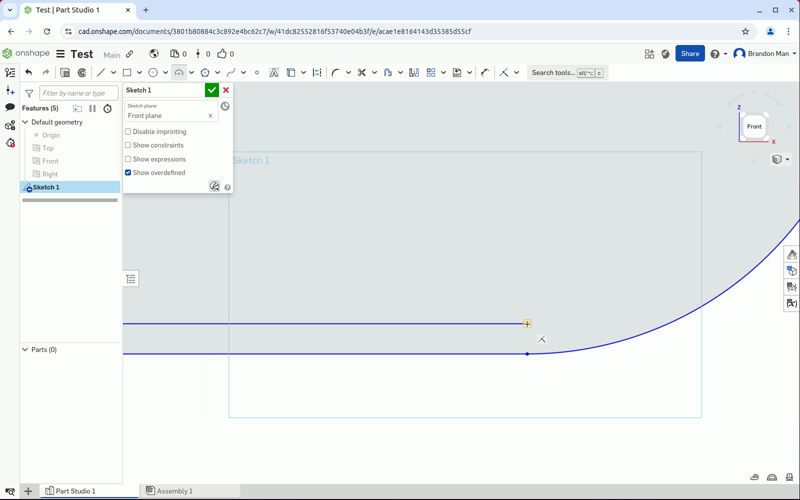
scroll(-6)
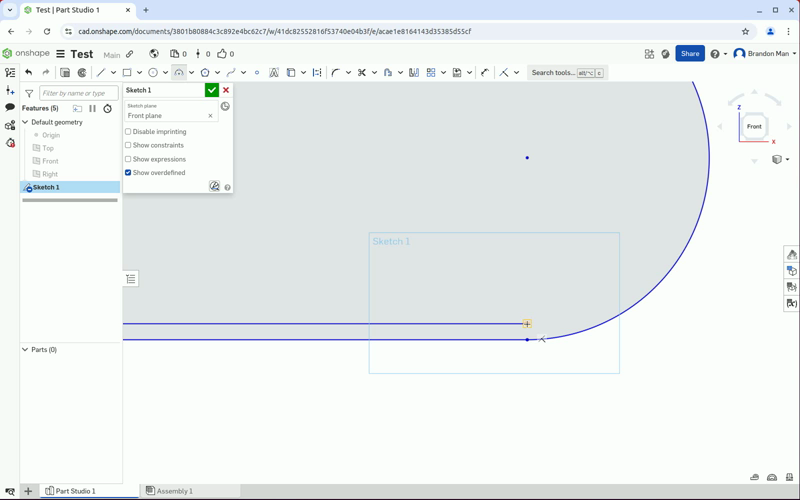
scroll(-6)
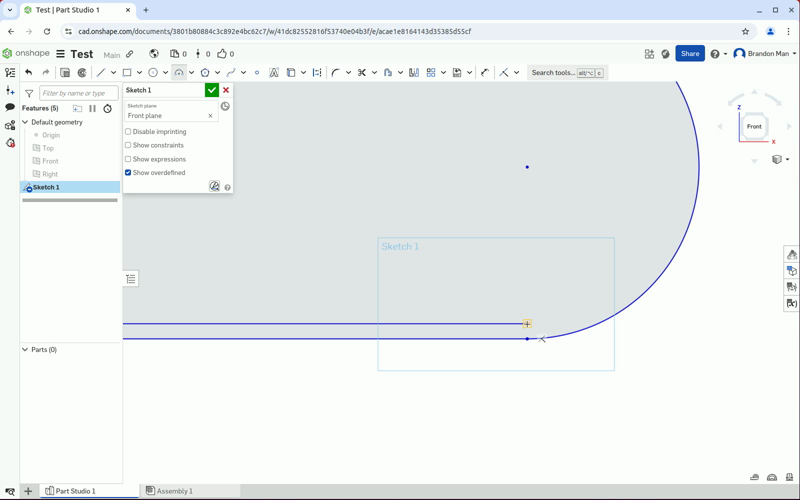
scroll(-6)
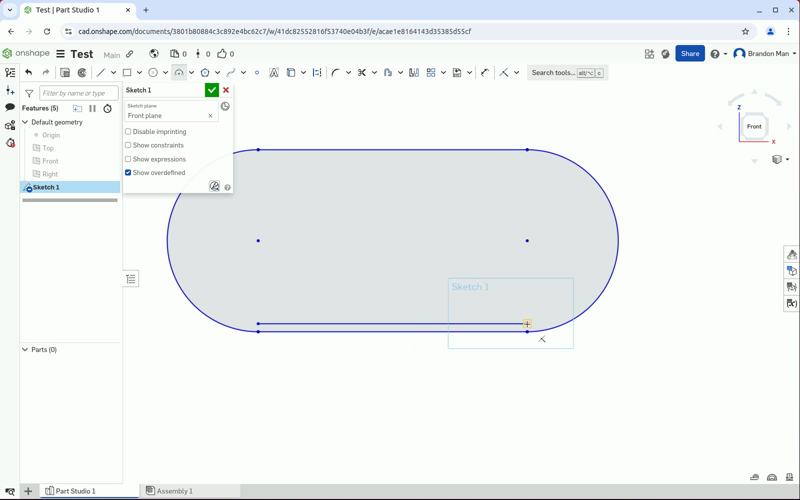
scroll(-6)
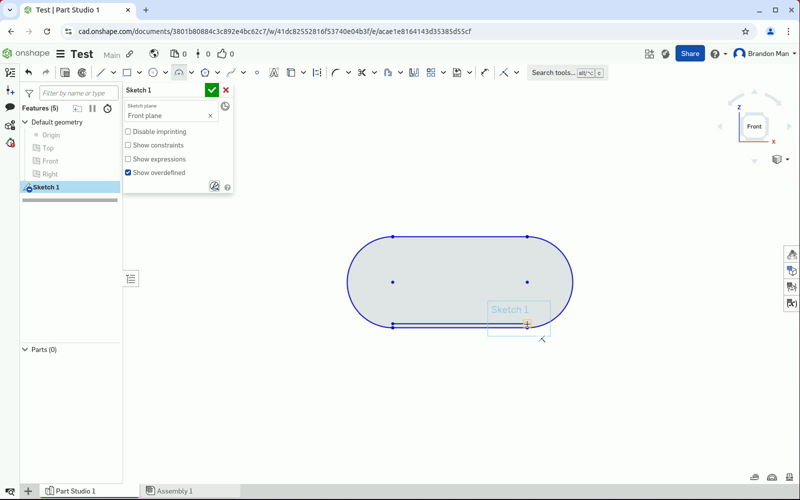
key_down(shift)
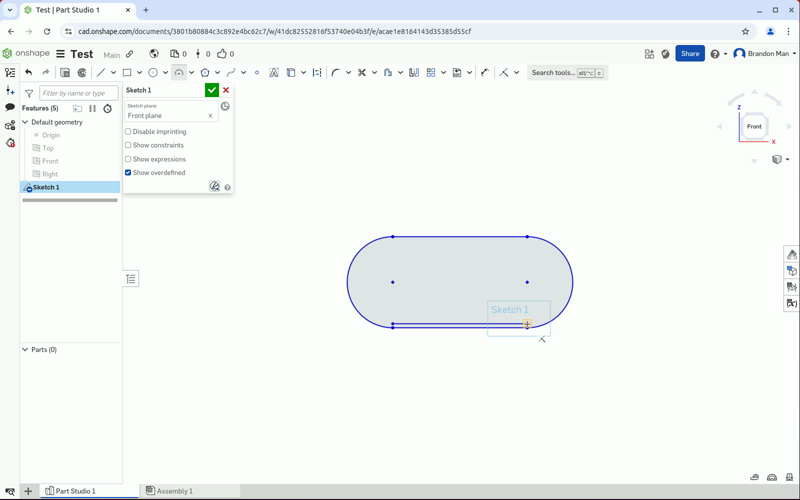
mouse_move(527, 240)
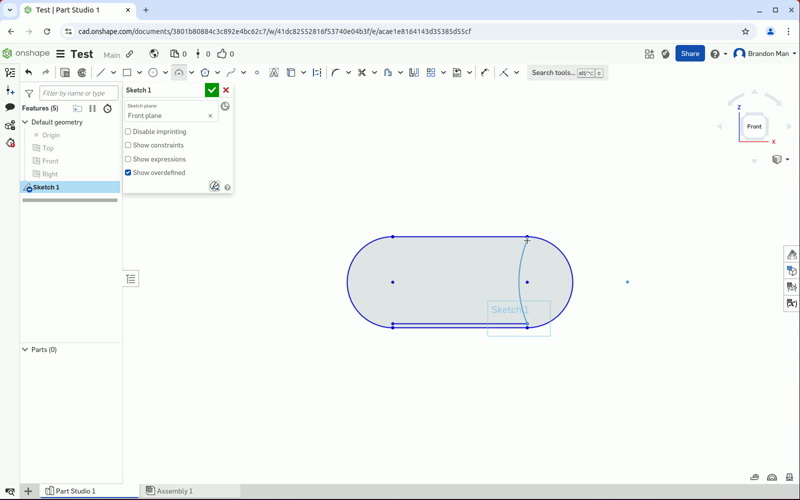
scroll(6)
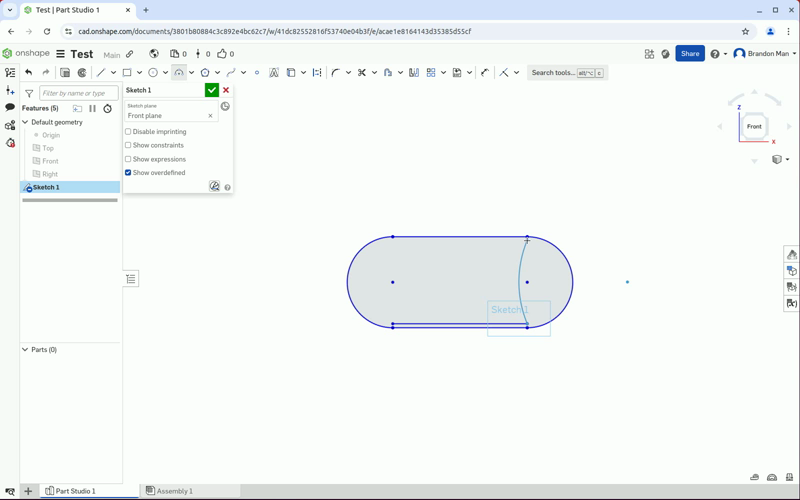
scroll(6)
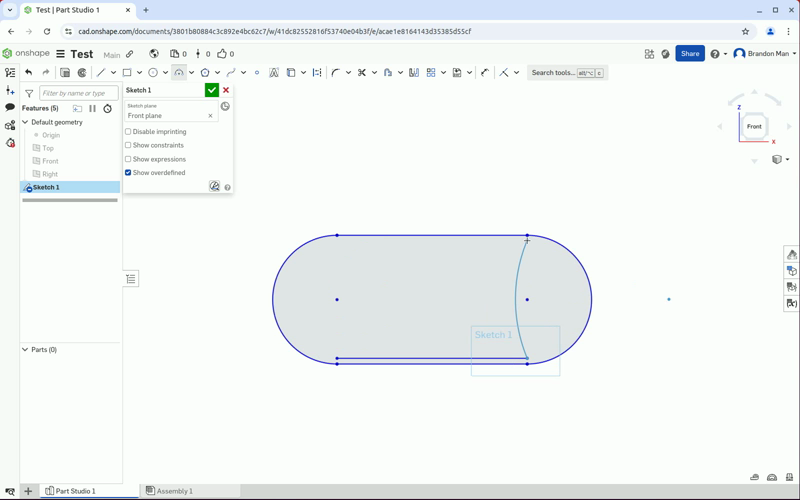
scroll(6)
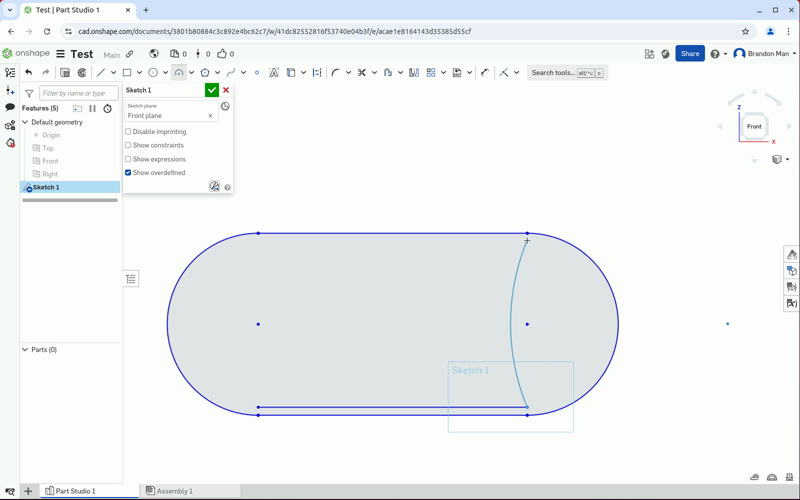
scroll(6)
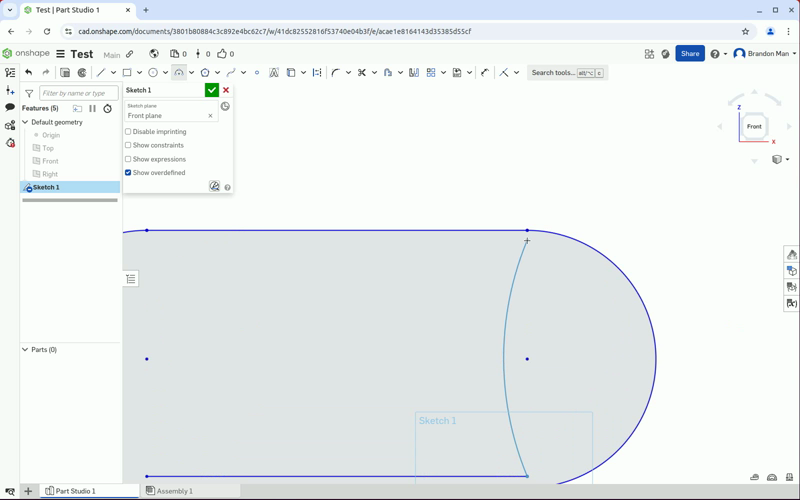
scroll(6)
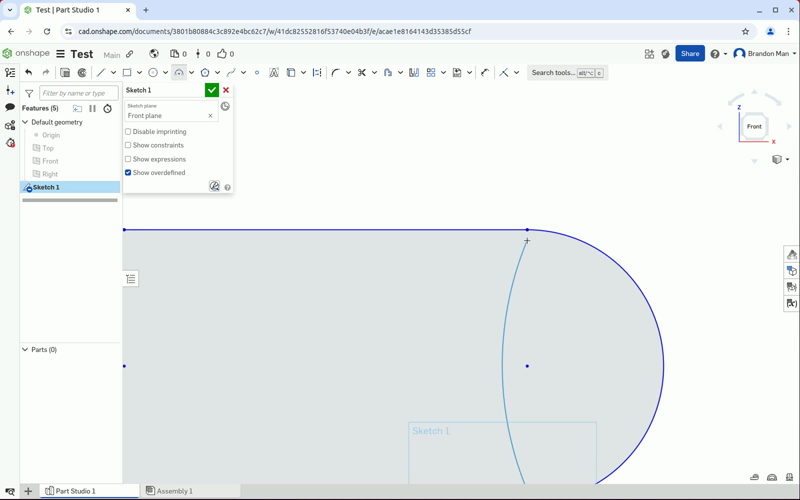
scroll(6)
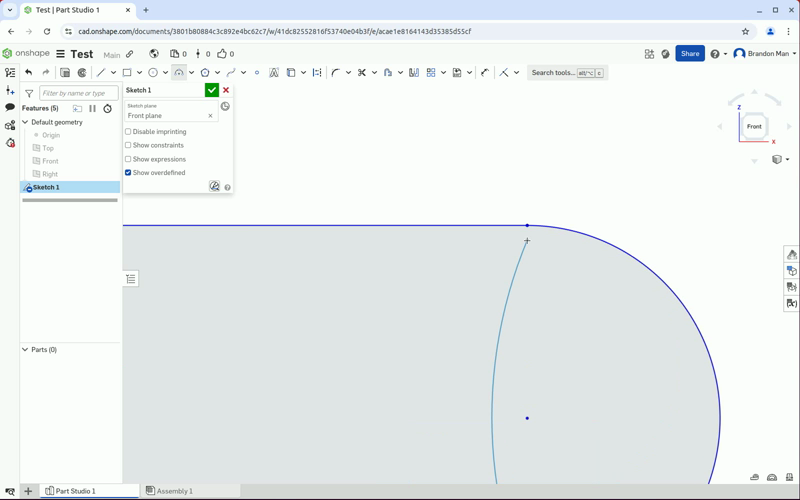
scroll(6)
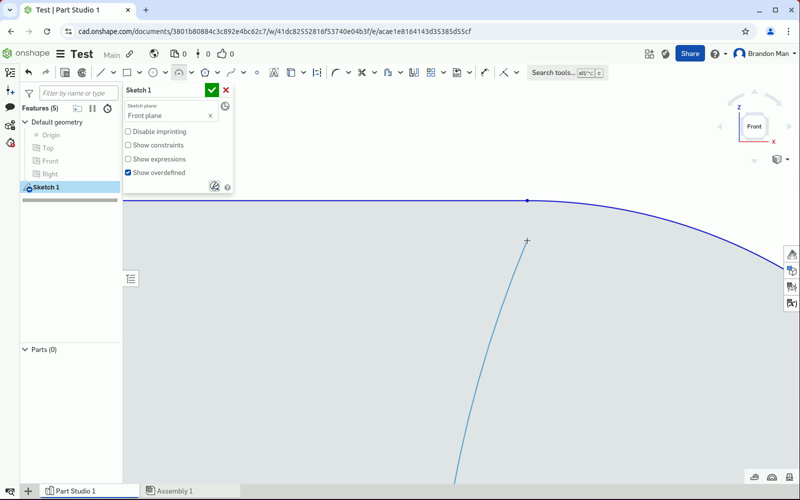
click(527, 240)
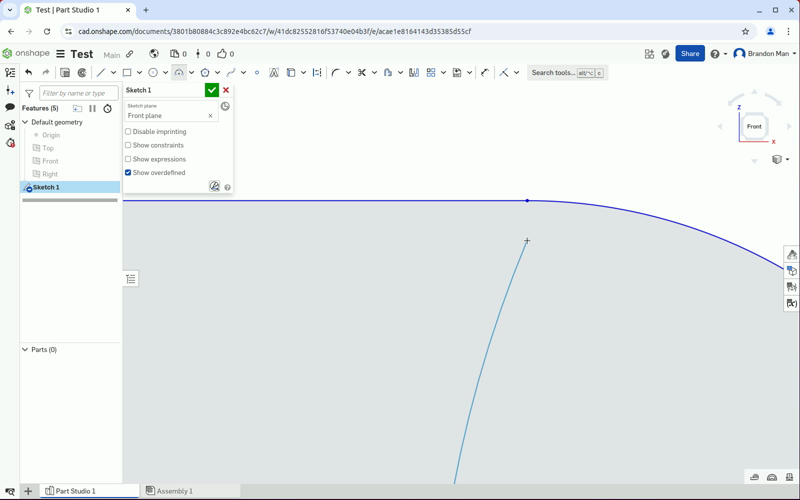
scroll(-6)
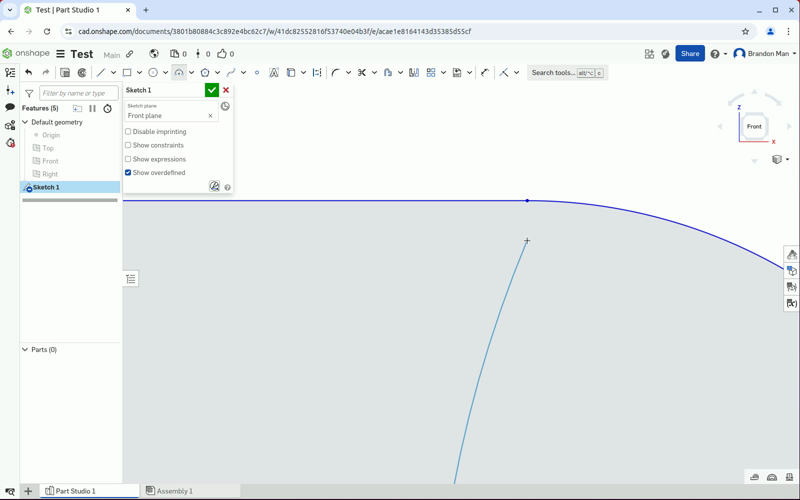
scroll(-6)
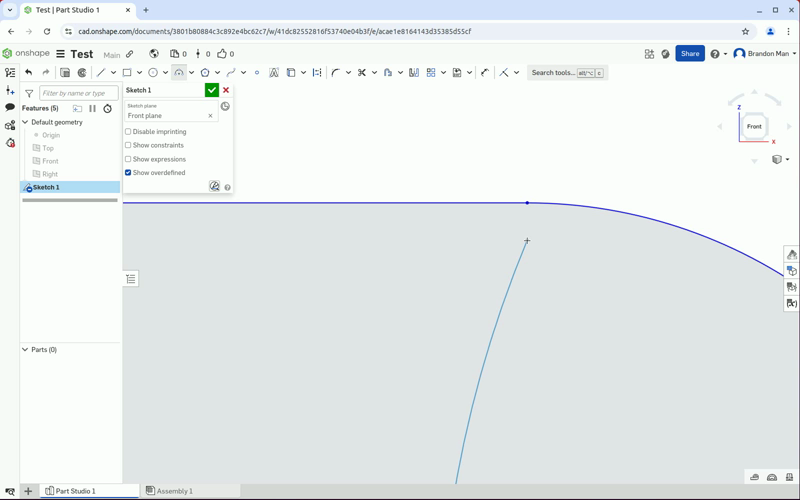
scroll(-6)
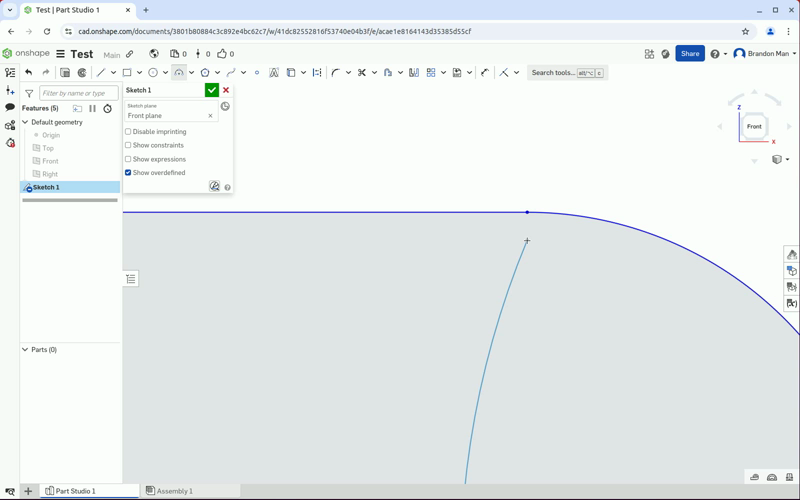
scroll(-6)
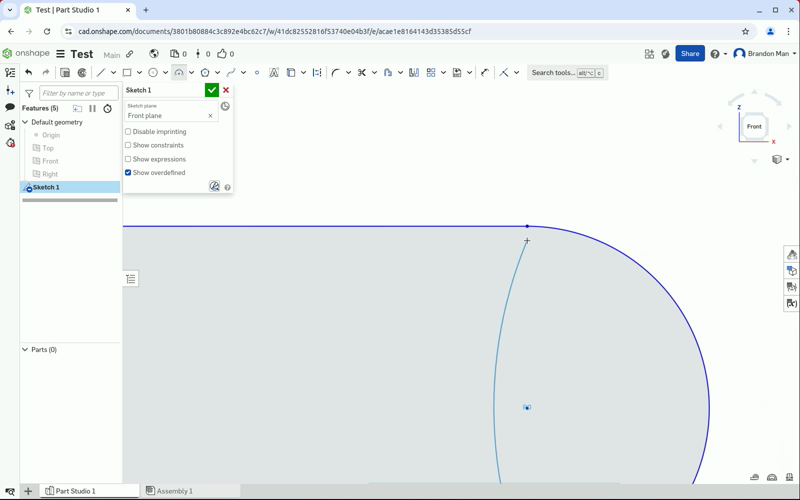
scroll(-6)
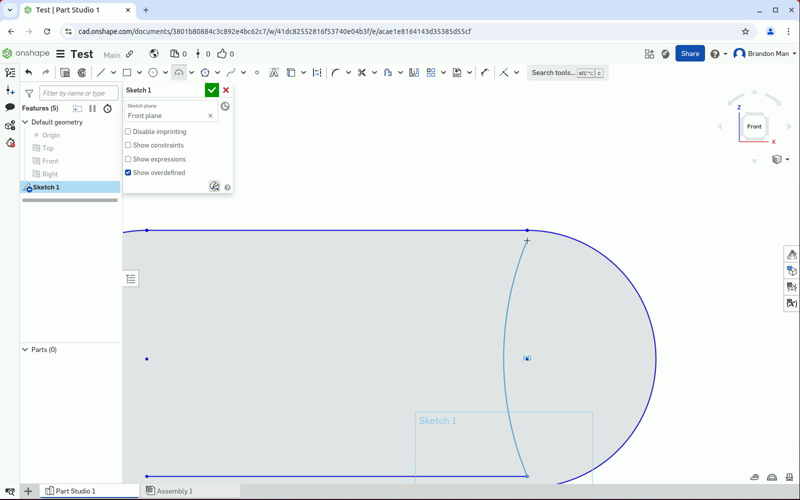
scroll(-6)
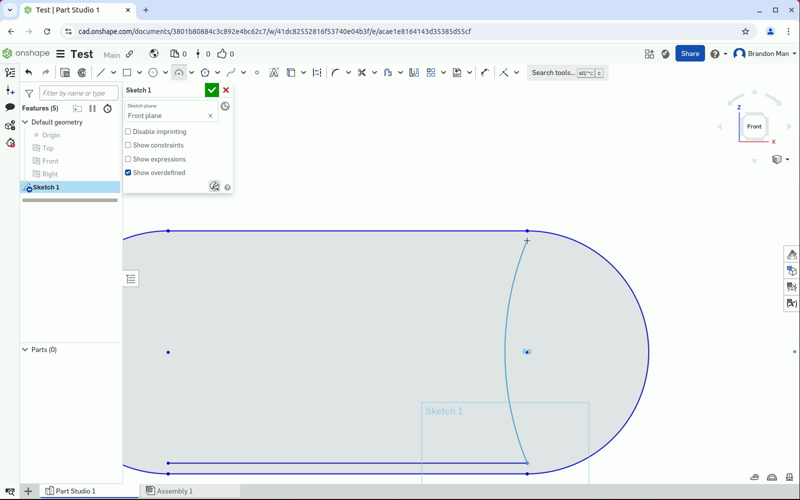
scroll(-6)
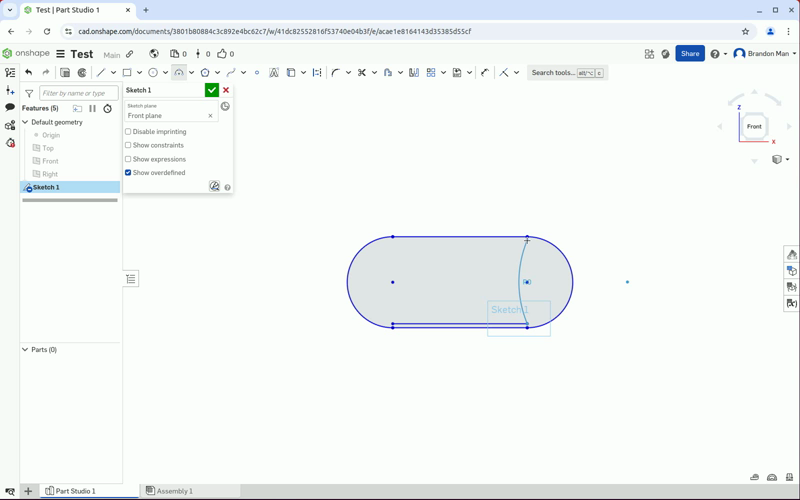
mouse_move(568, 282)
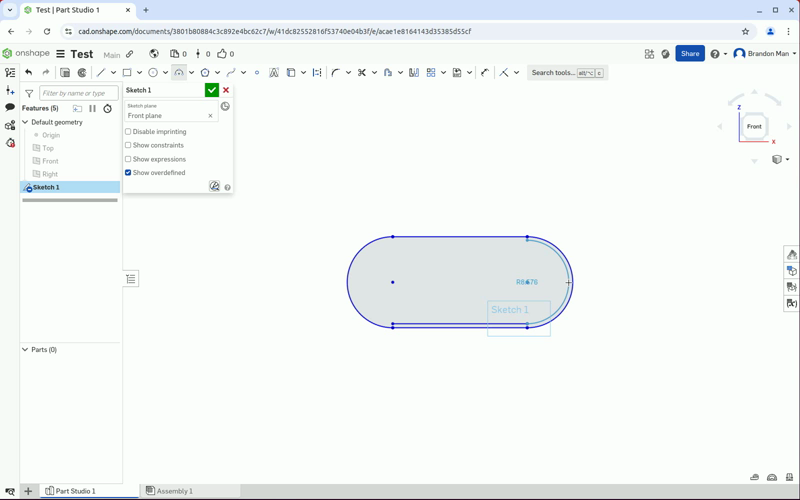
scroll(6)
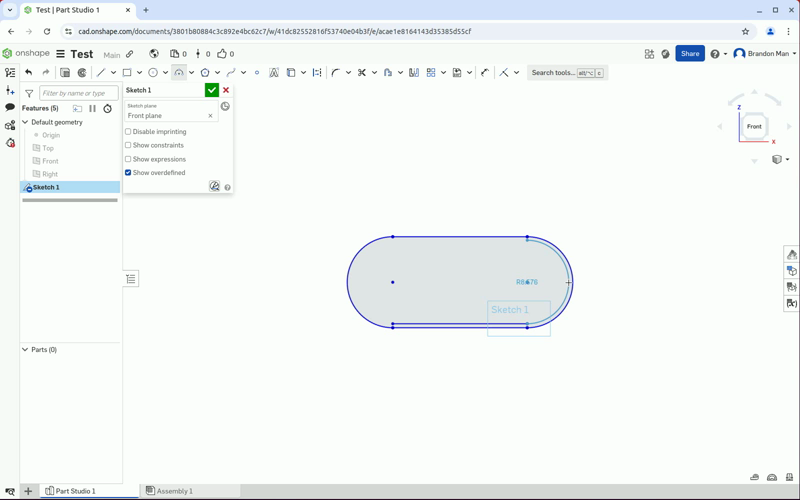
scroll(6)
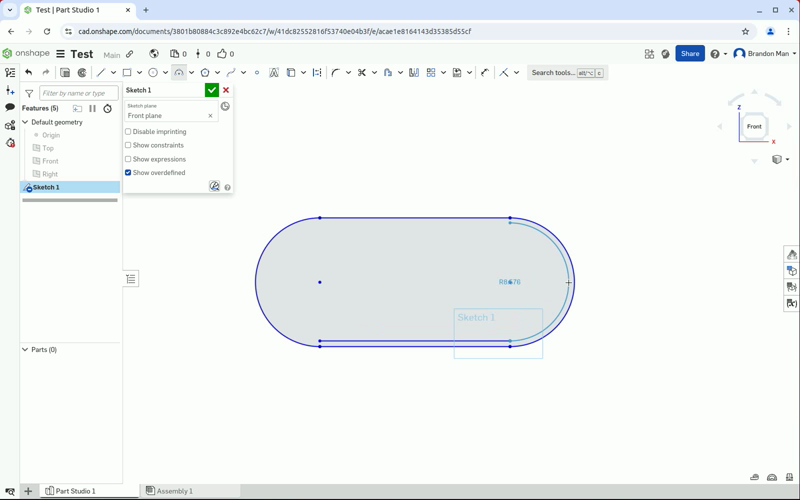
scroll(6)
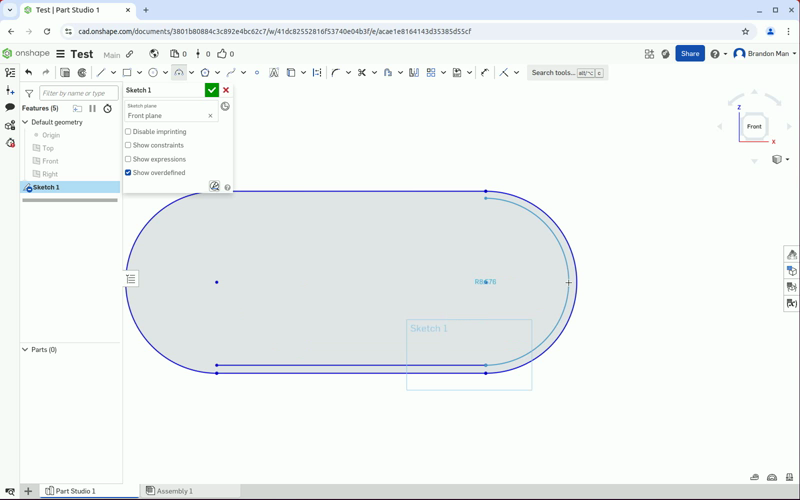
scroll(6)
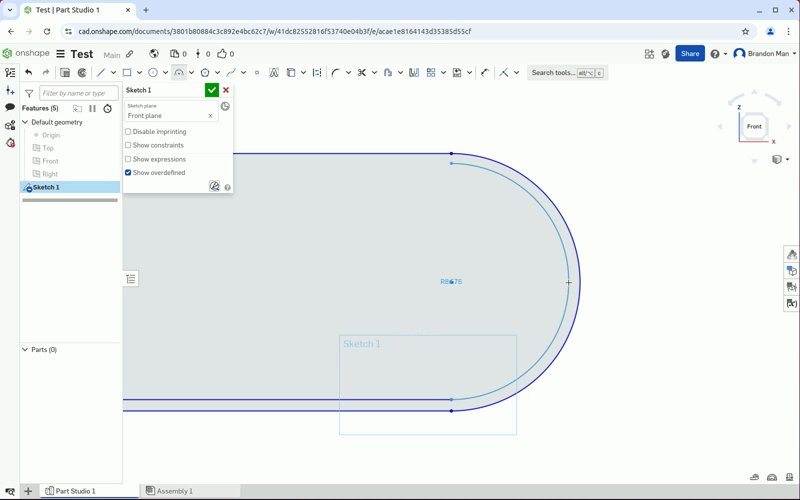
scroll(6)
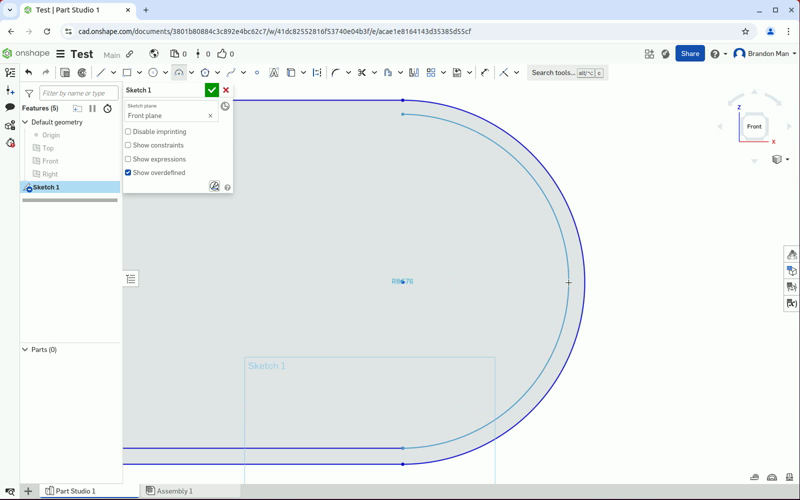
scroll(6)
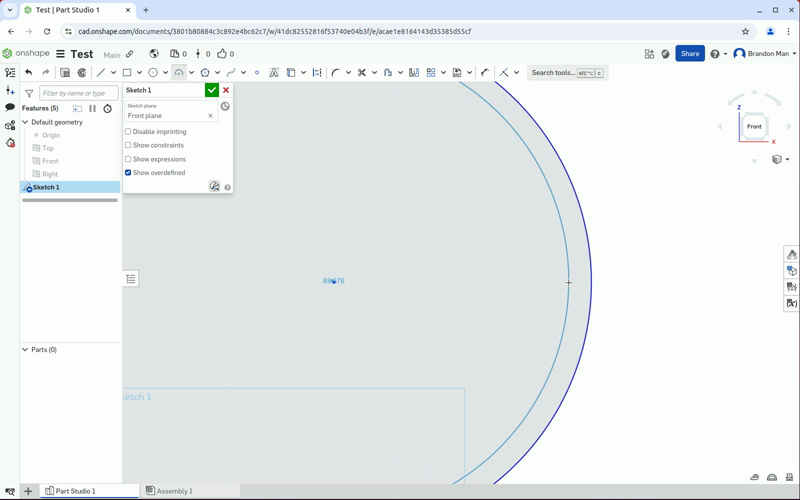
scroll(6)
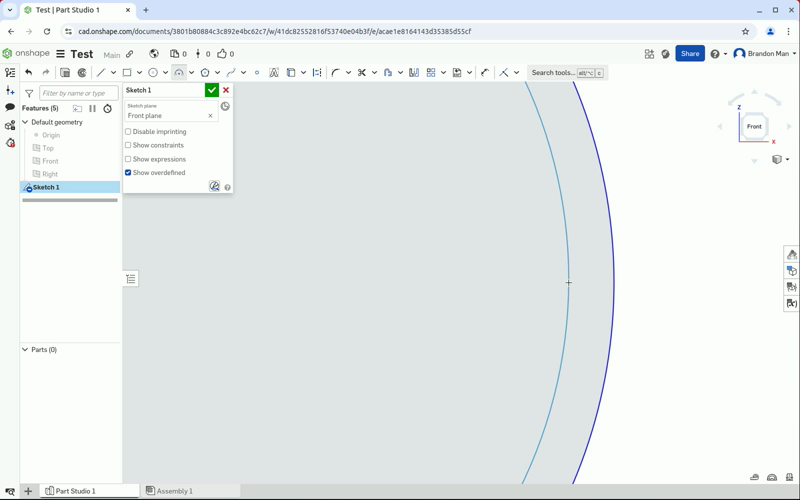
click(568, 282)
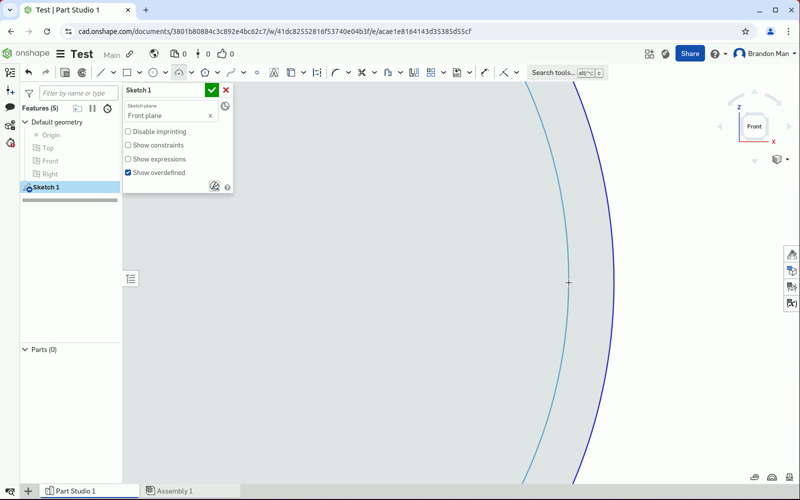
scroll(-6)
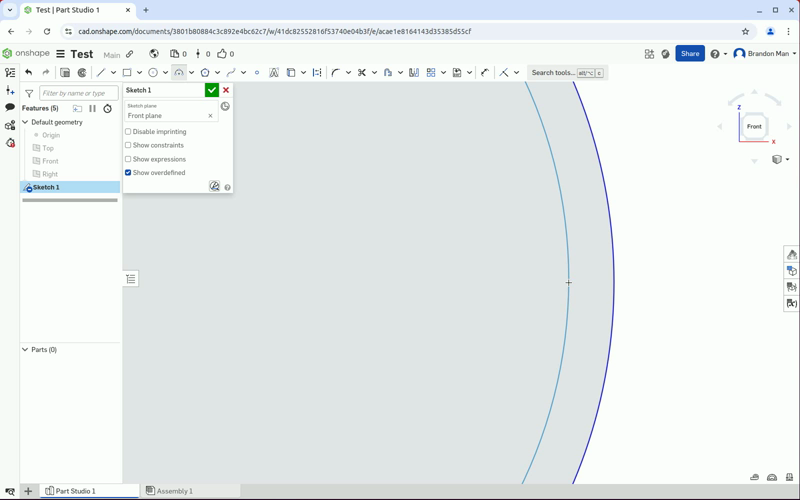
scroll(-6)
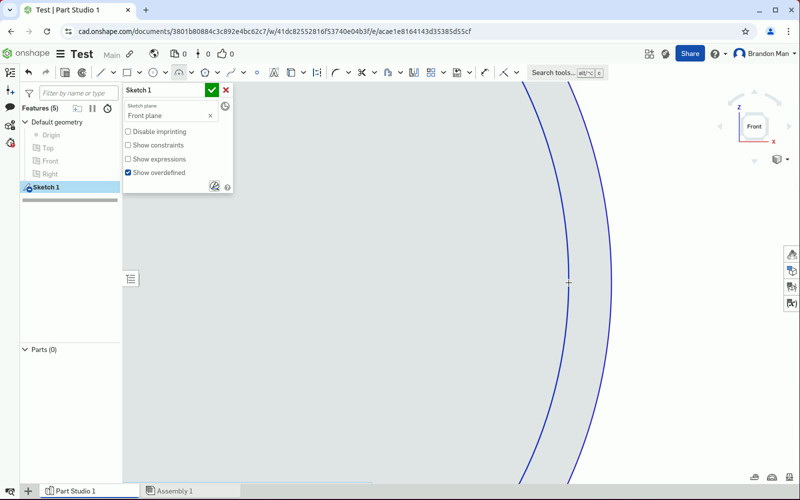
scroll(-6)
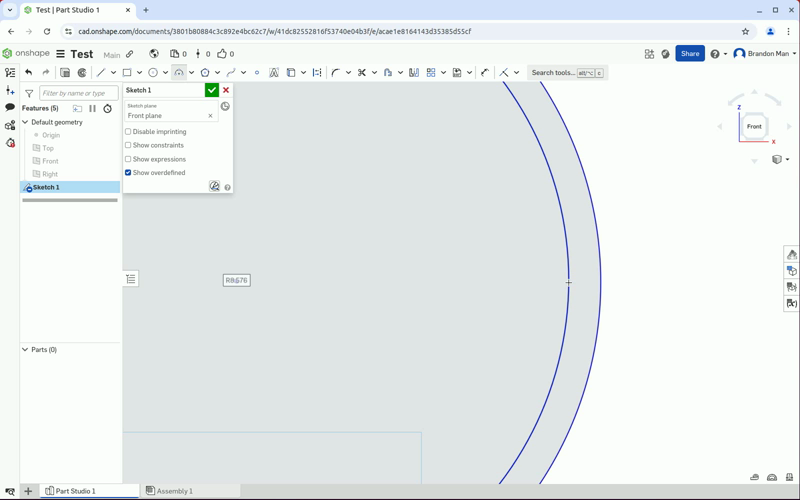
scroll(-6)
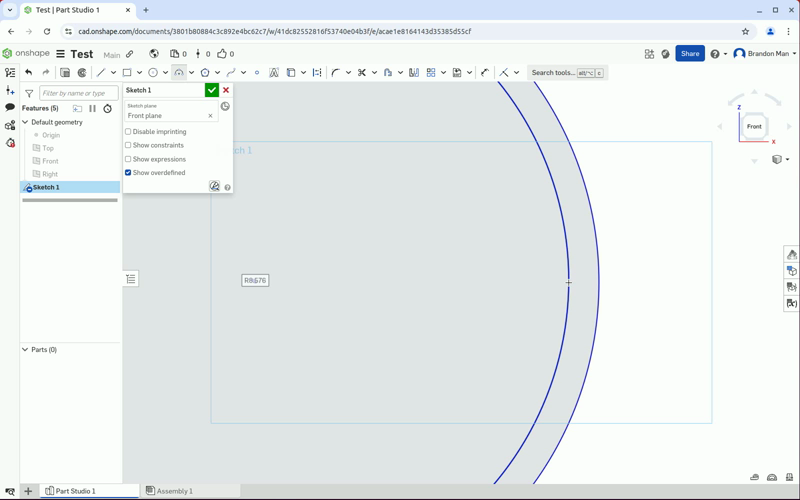
scroll(-6)
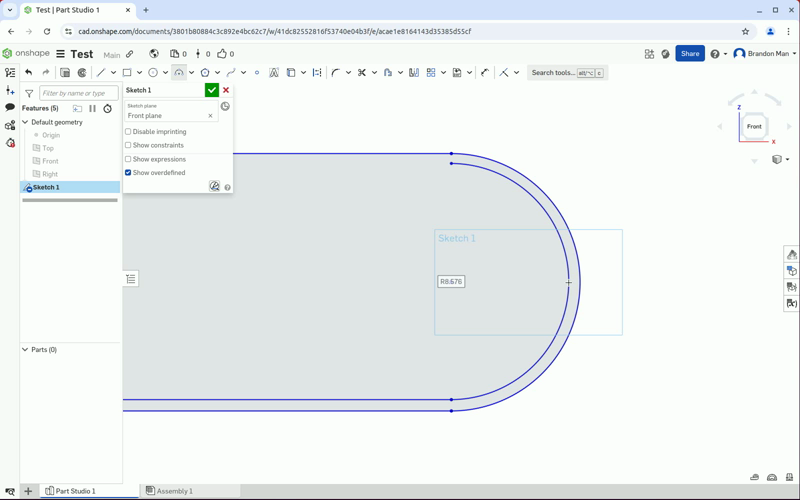
scroll(-6)
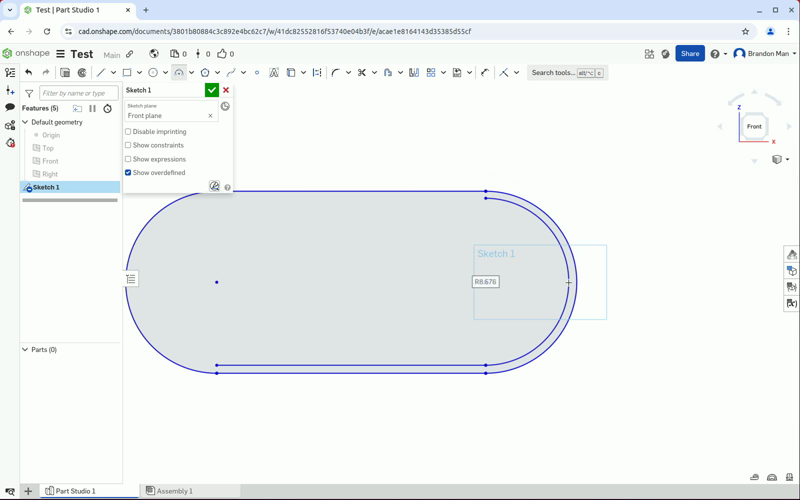
scroll(-6)
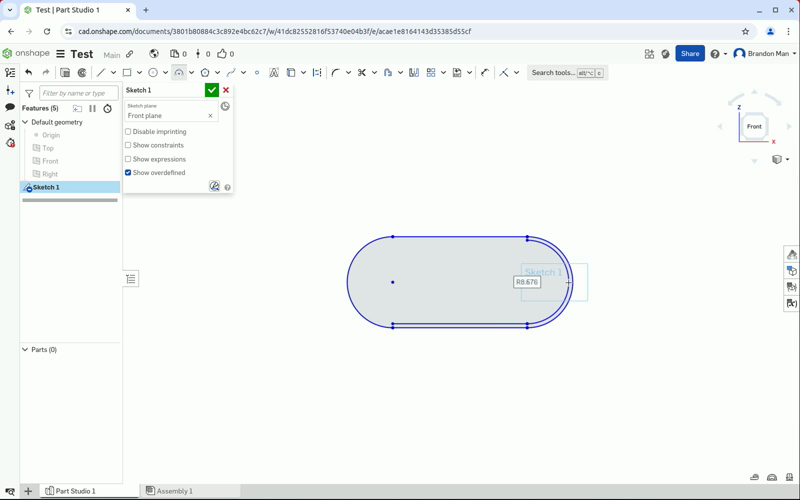
key_up(shift)
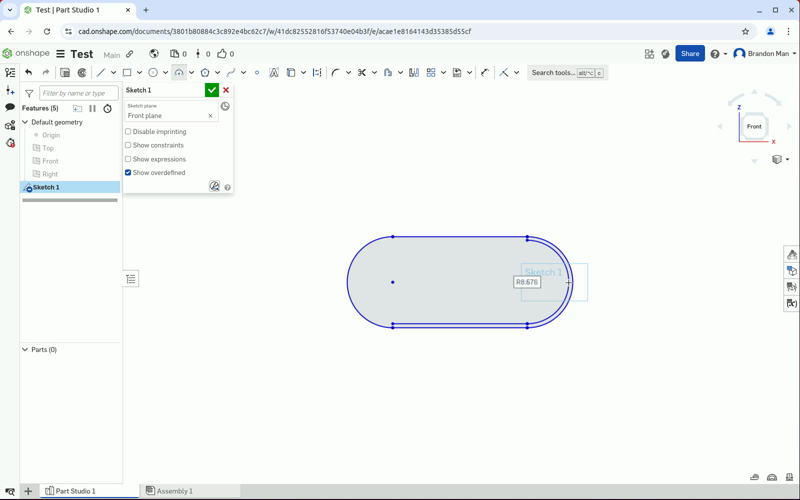
key(esc)
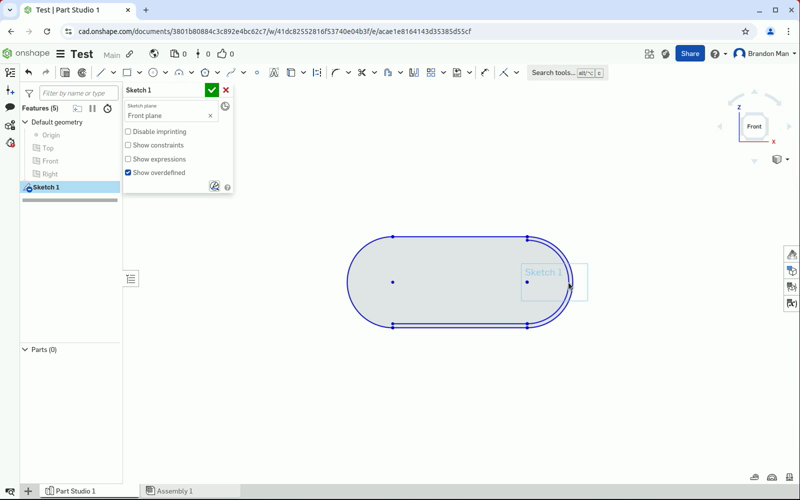
key(l)
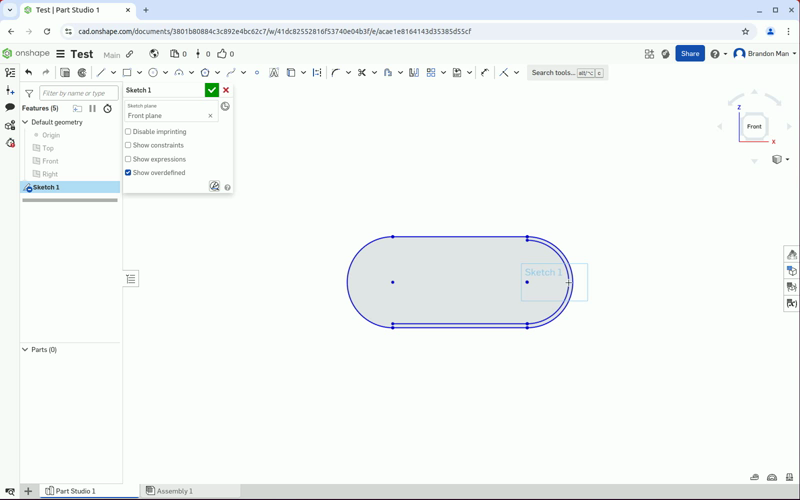
mouse_move(527, 240)
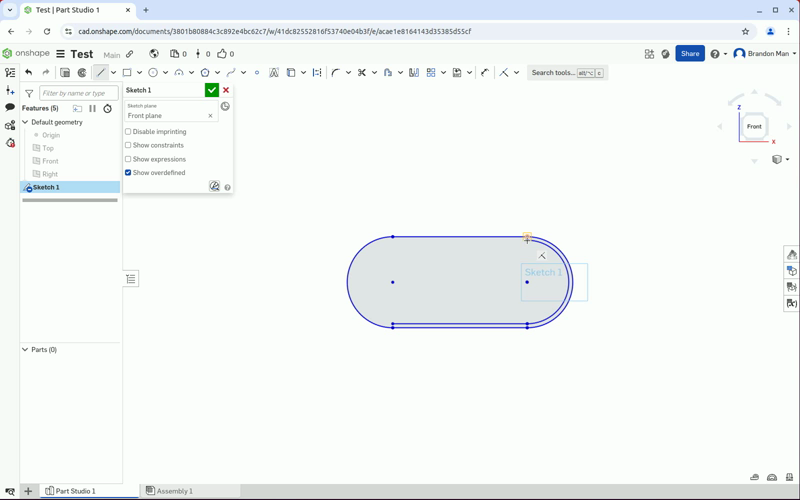
scroll(6)
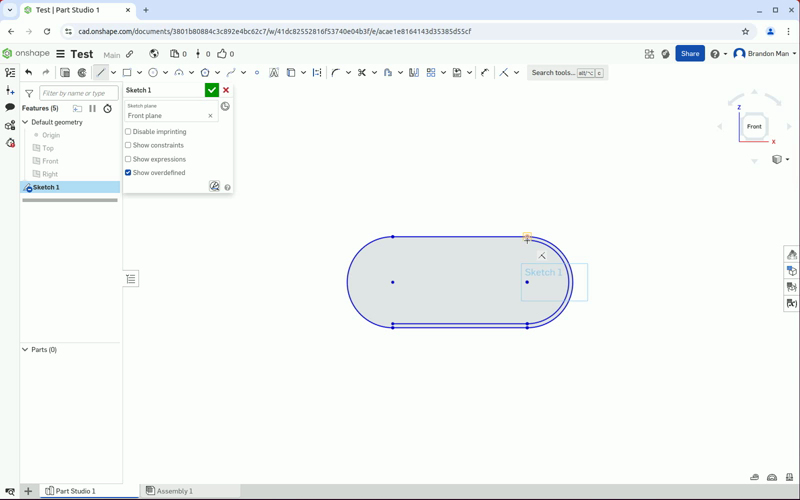
scroll(6)
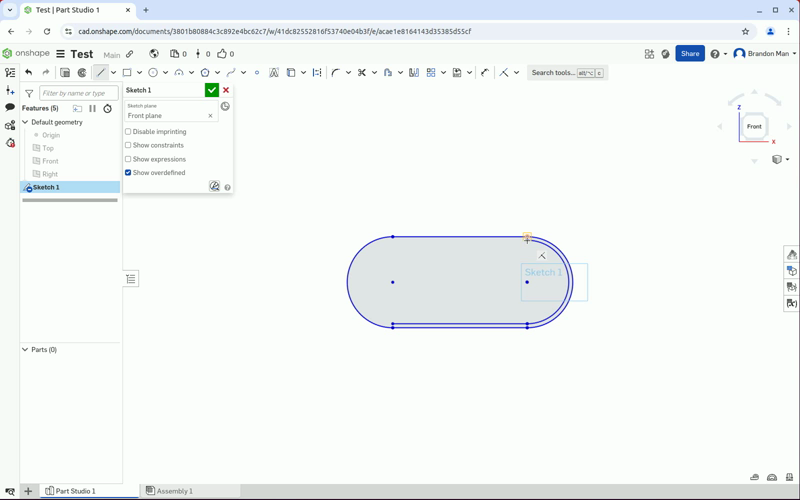
scroll(6)
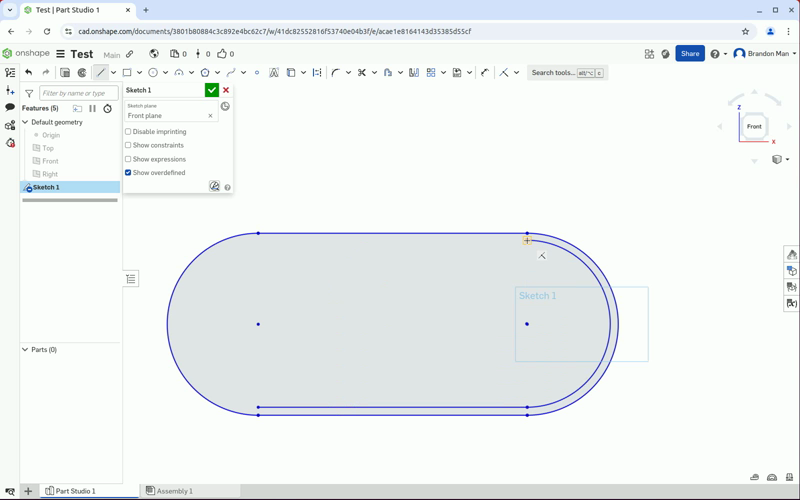
scroll(6)
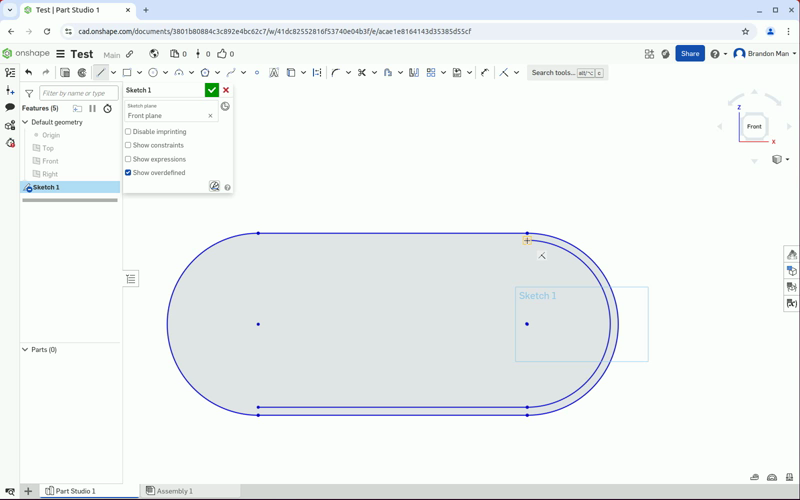
scroll(6)
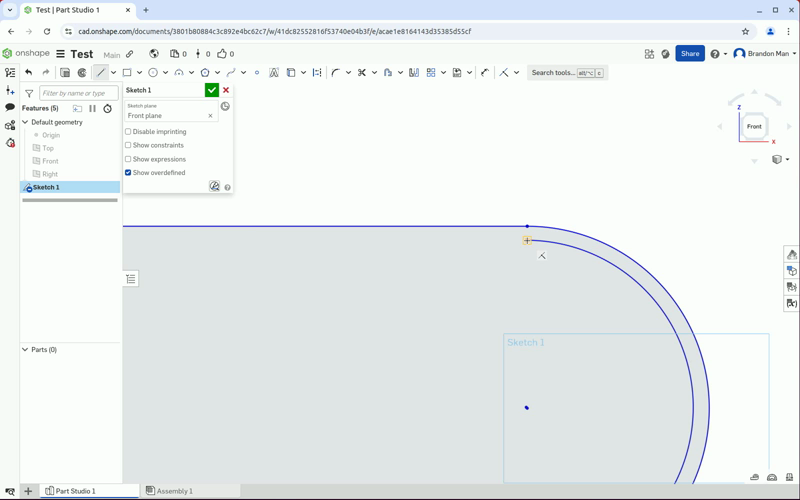
scroll(6)
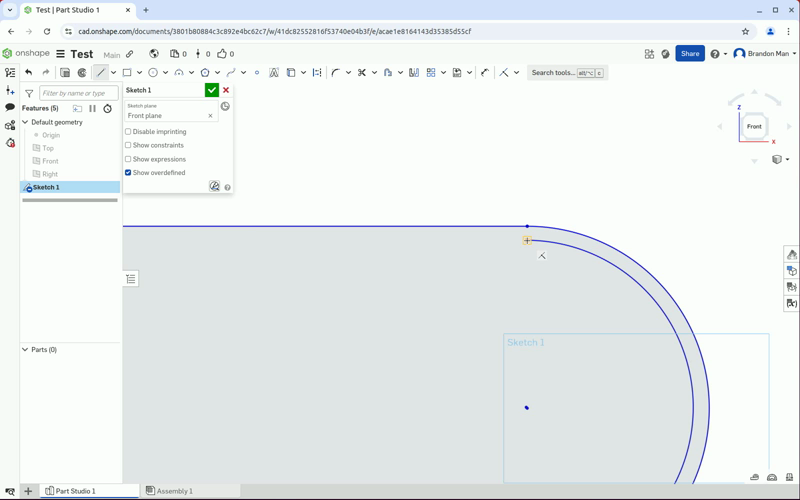
scroll(6)
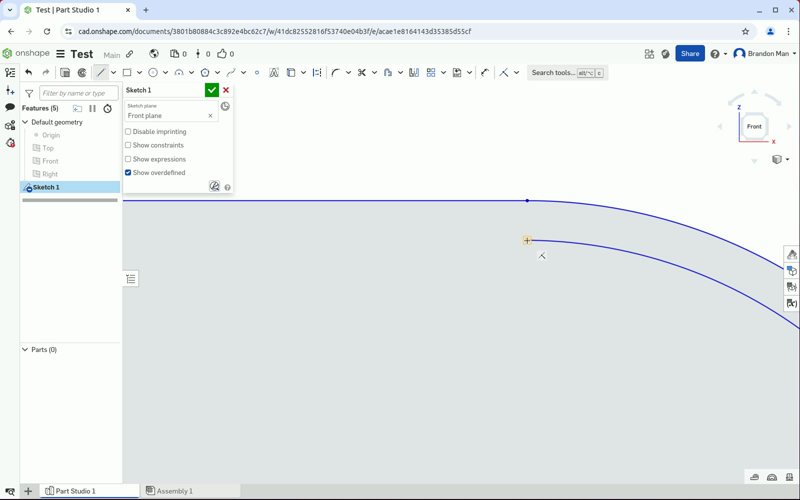
click(527, 240)
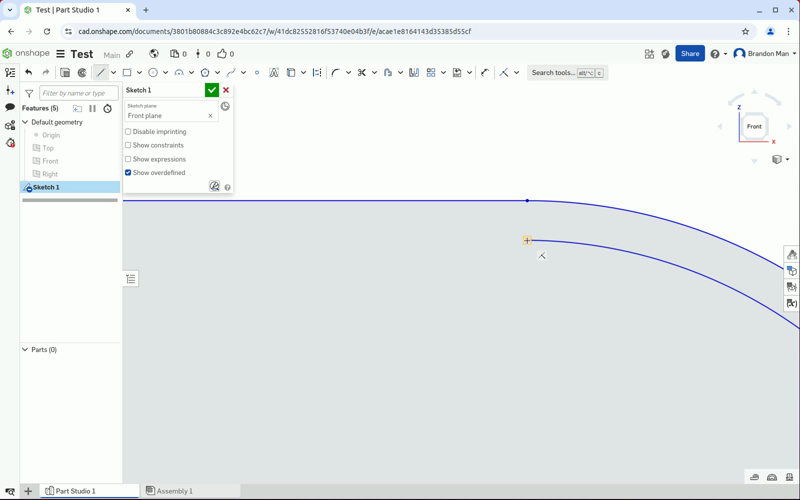
scroll(-6)
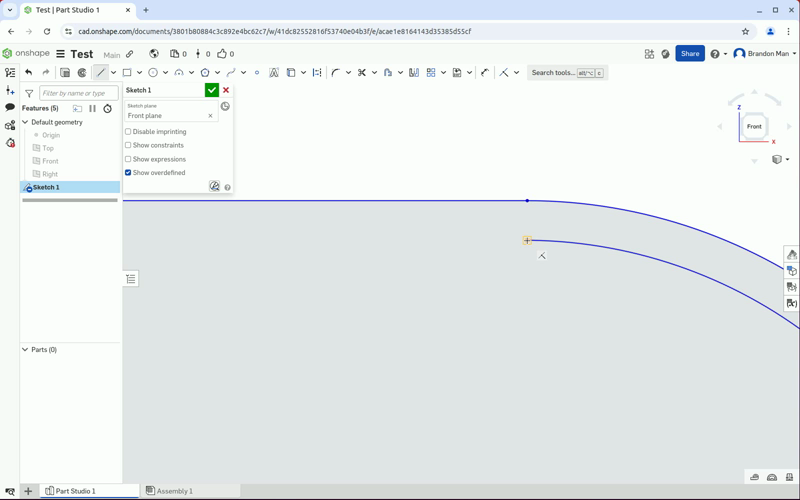
scroll(-6)
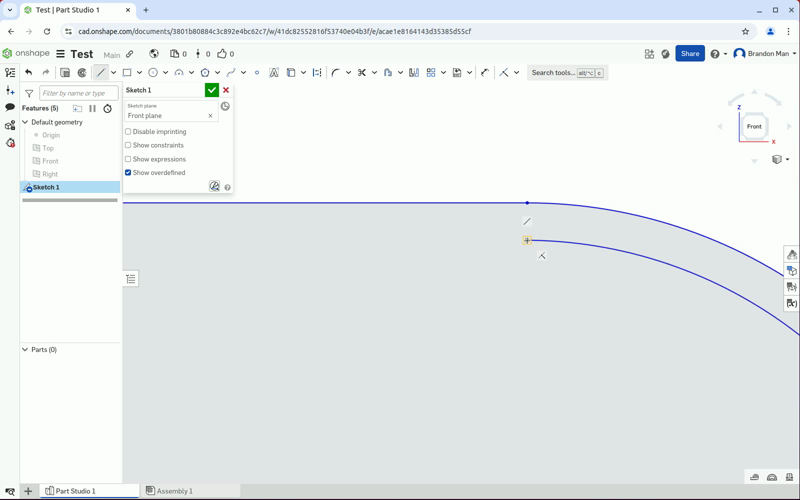
scroll(-6)
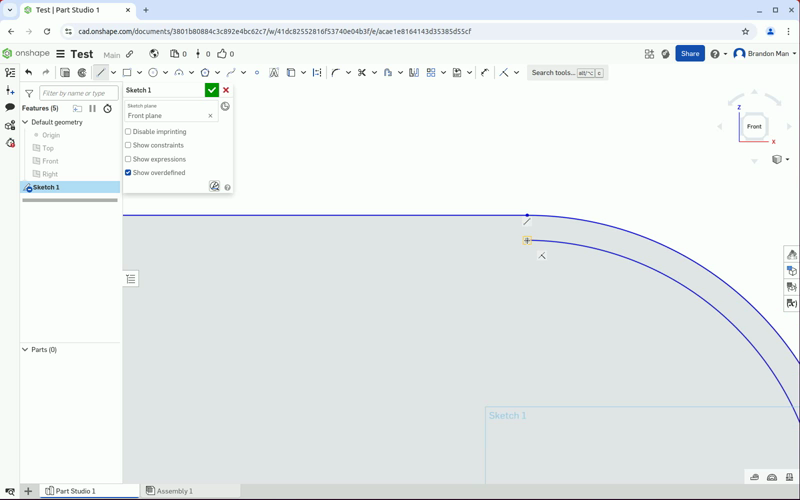
scroll(-6)
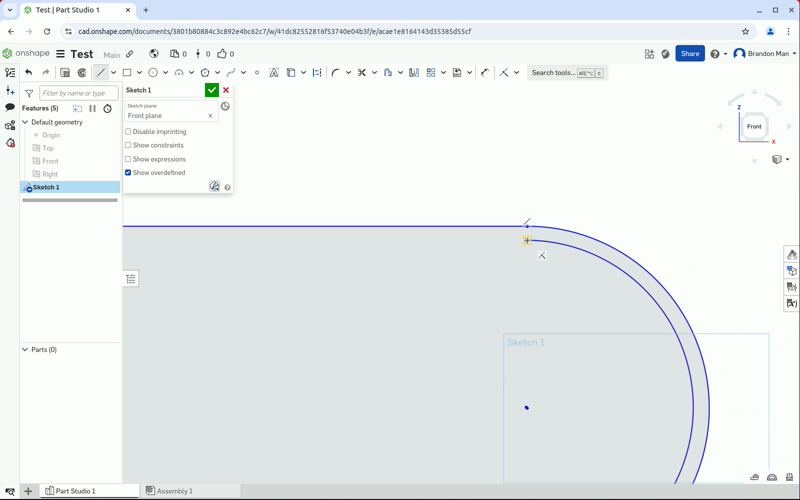
scroll(-6)
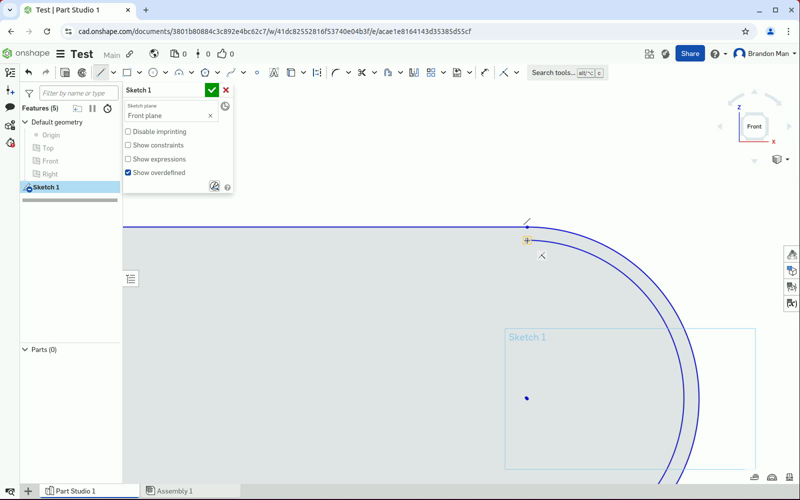
scroll(-6)
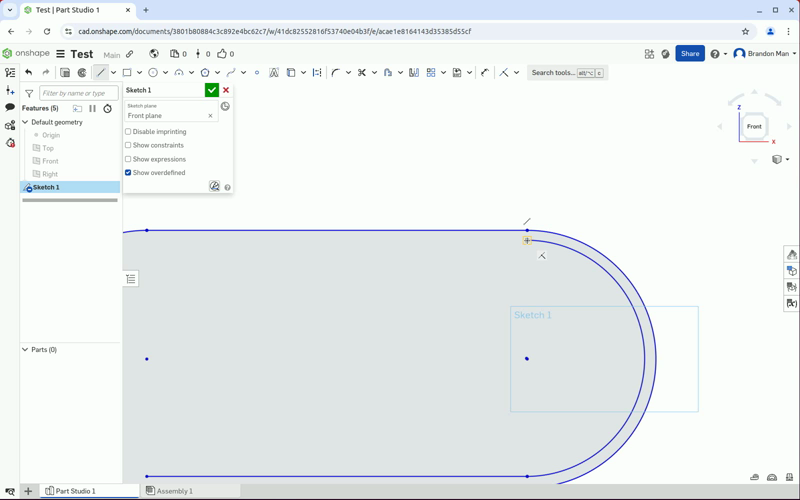
scroll(-6)
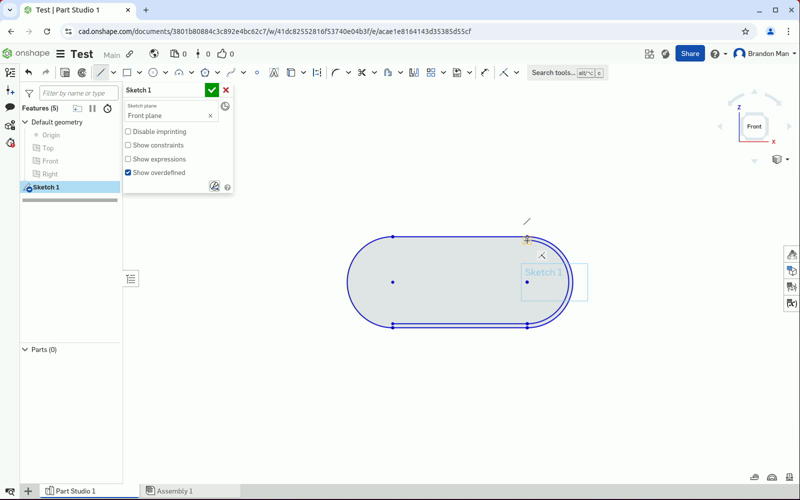
key_down(shift)
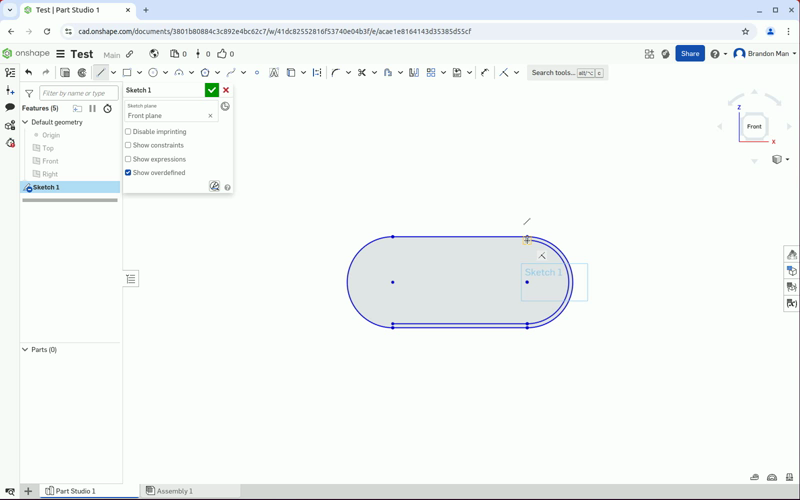
mouse_move(392, 240)
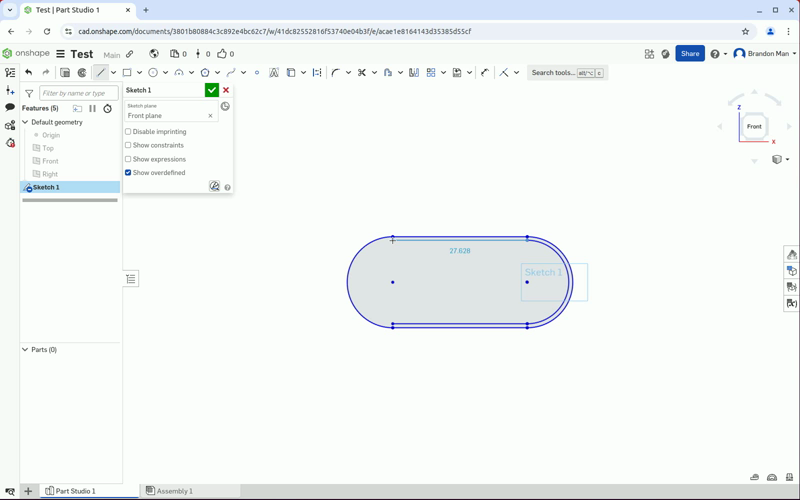
scroll(6)
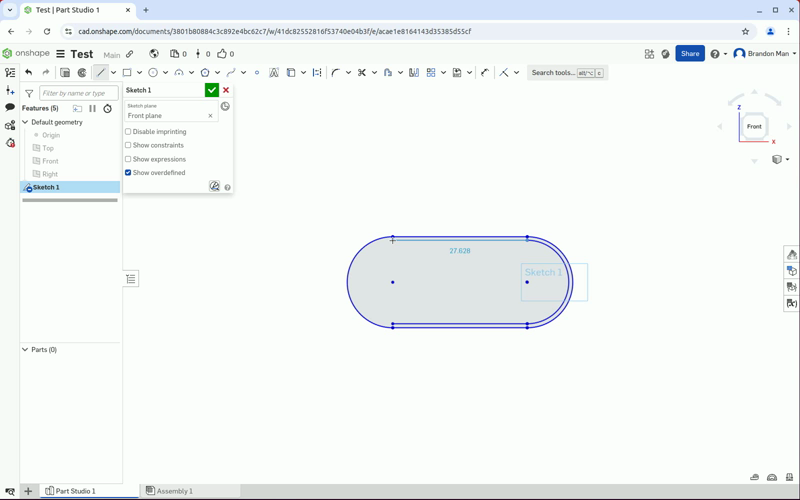
scroll(6)
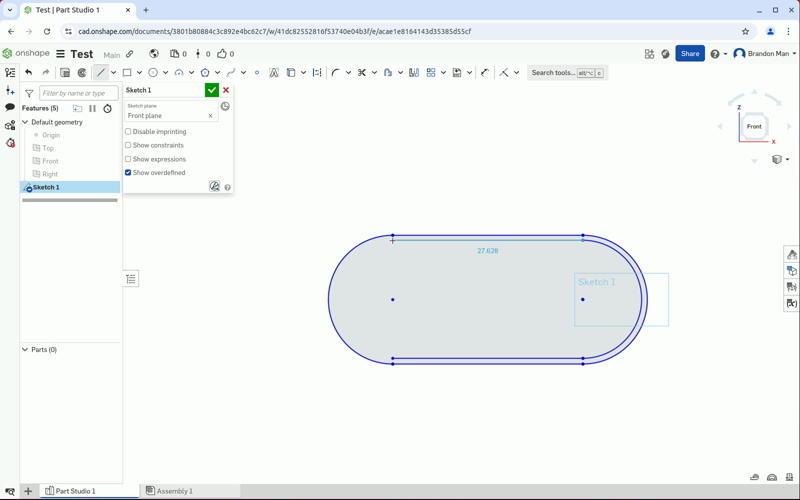
scroll(6)
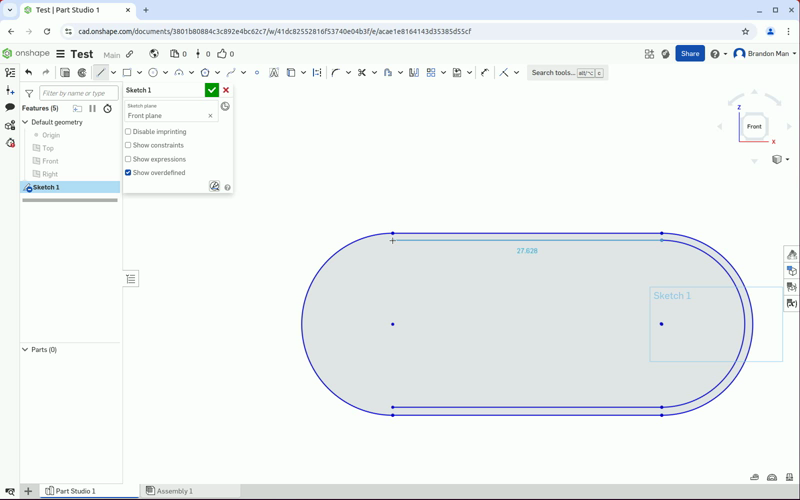
scroll(6)
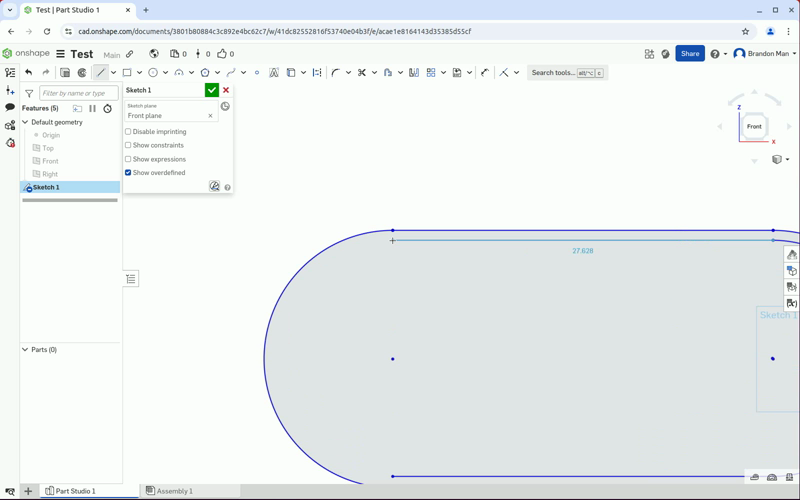
scroll(6)
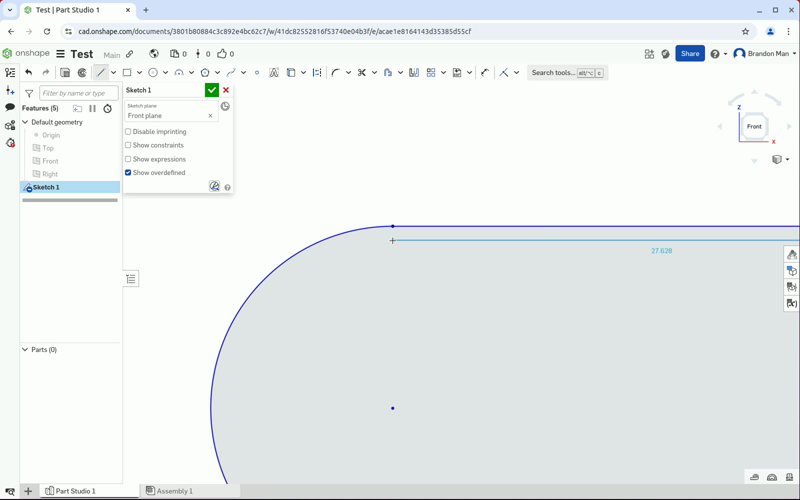
scroll(6)
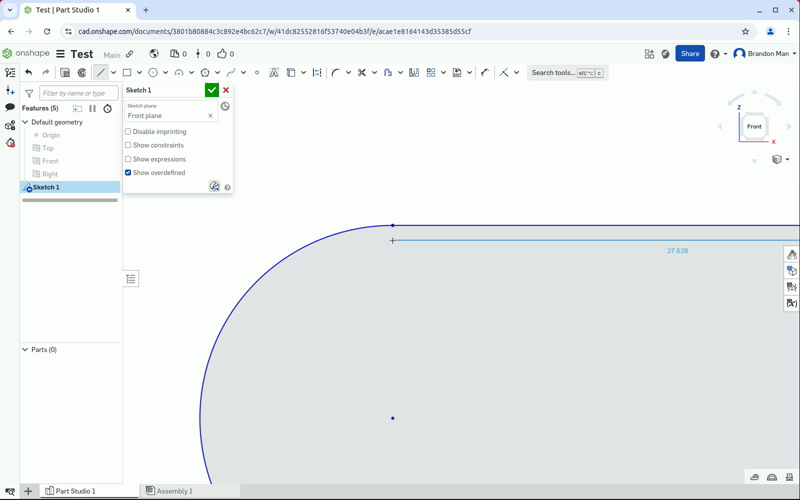
scroll(6)
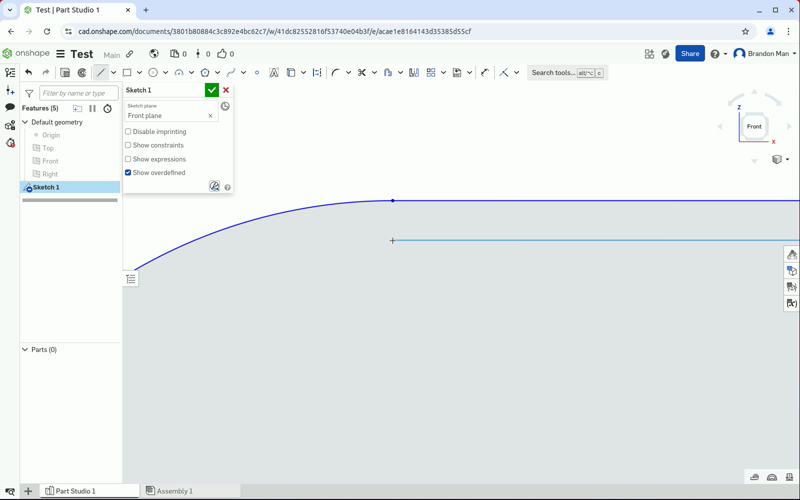
click(392, 240)
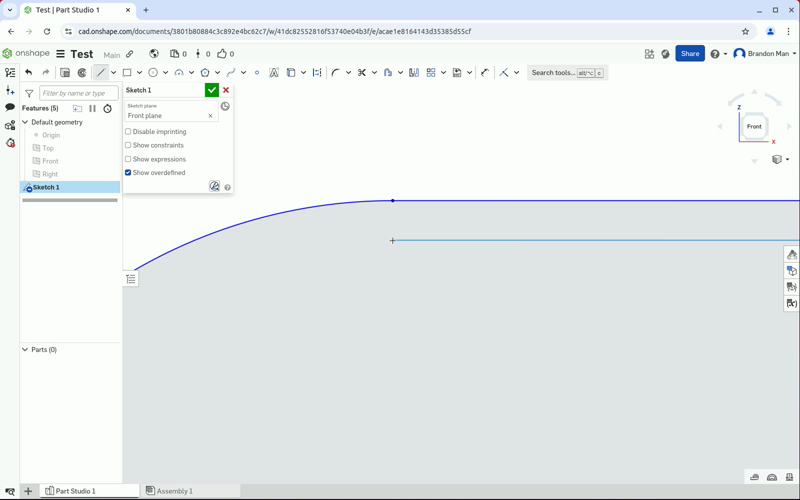
scroll(-6)
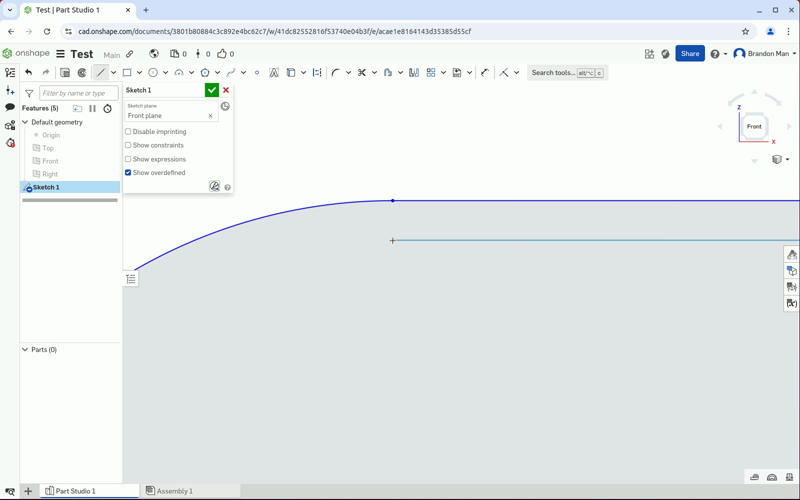
scroll(-6)
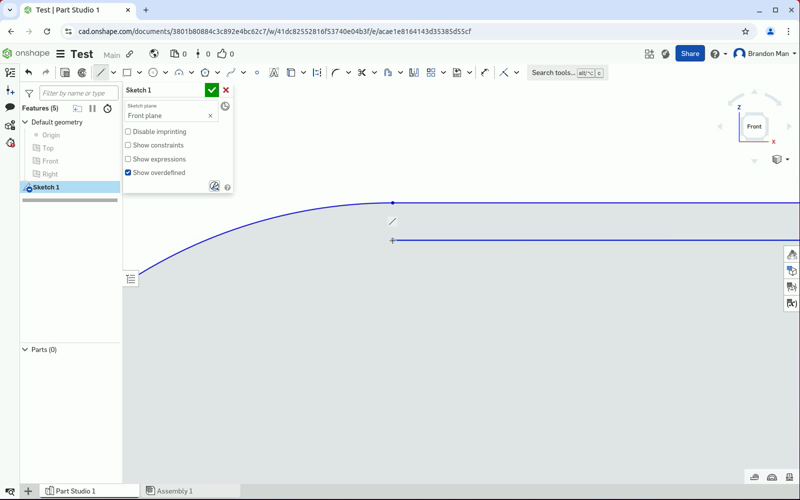
scroll(-6)
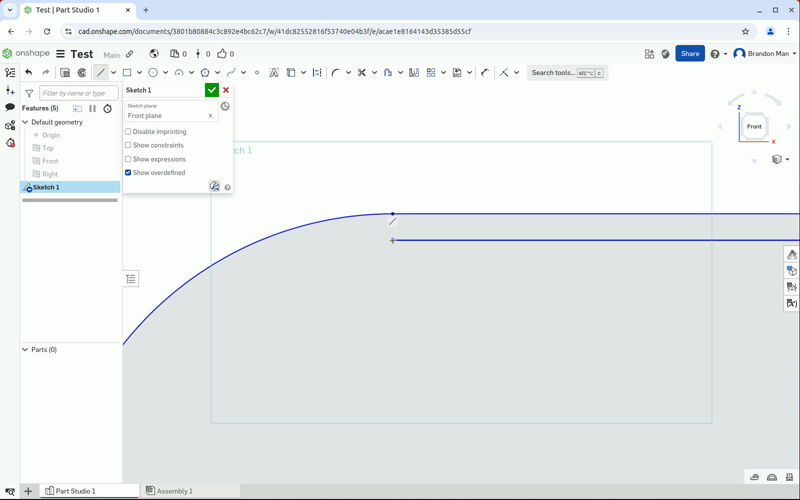
scroll(-6)
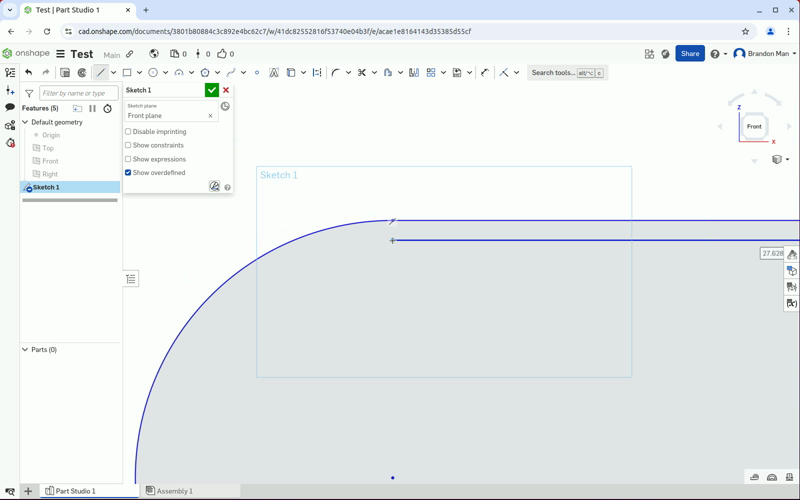
scroll(-6)
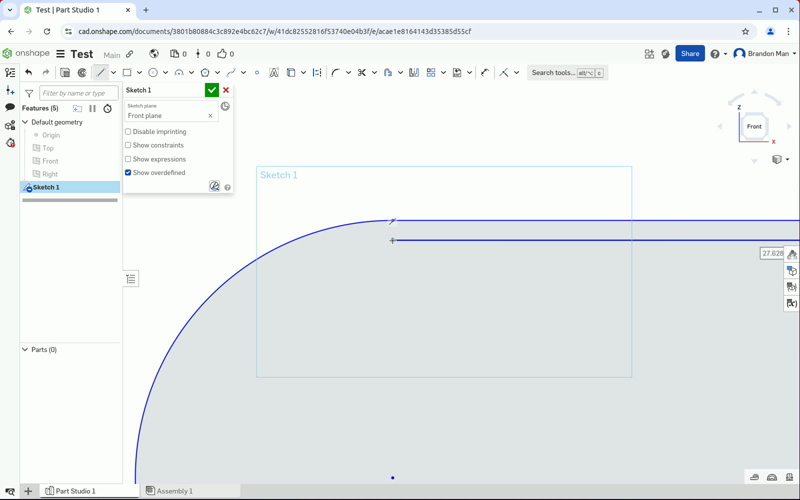
scroll(-6)
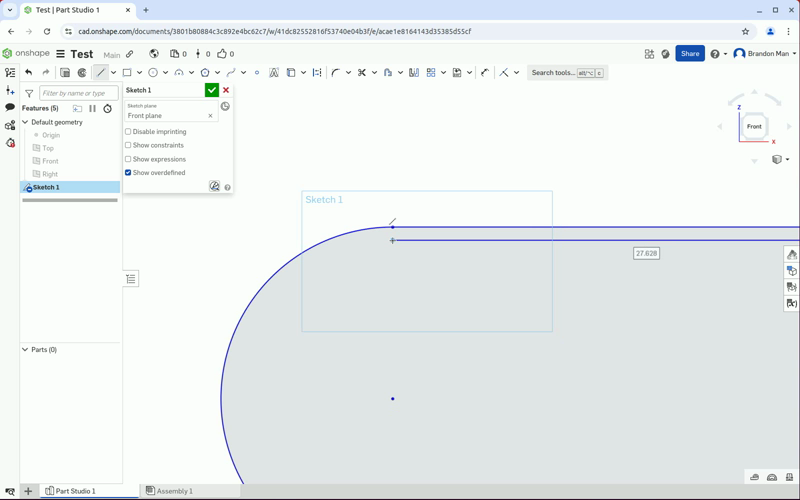
scroll(-6)
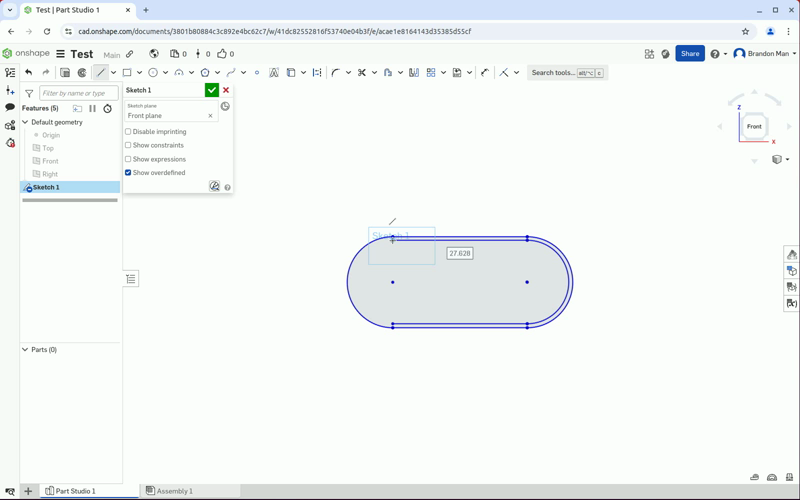
key_up(shift)
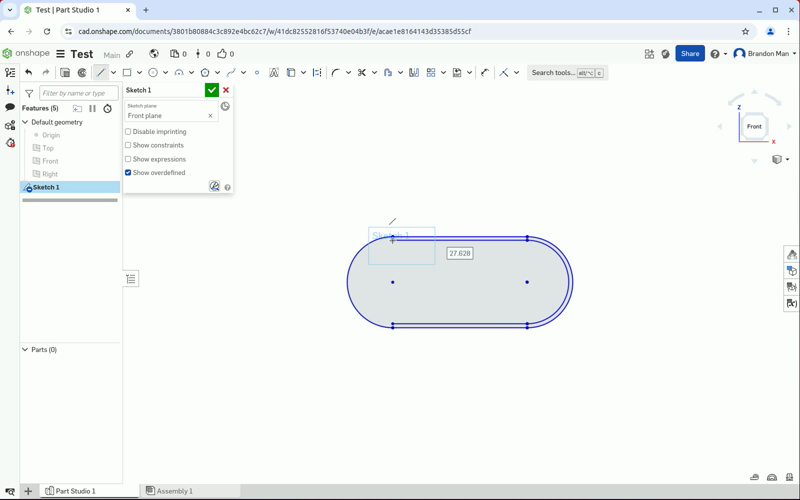
key(esc)
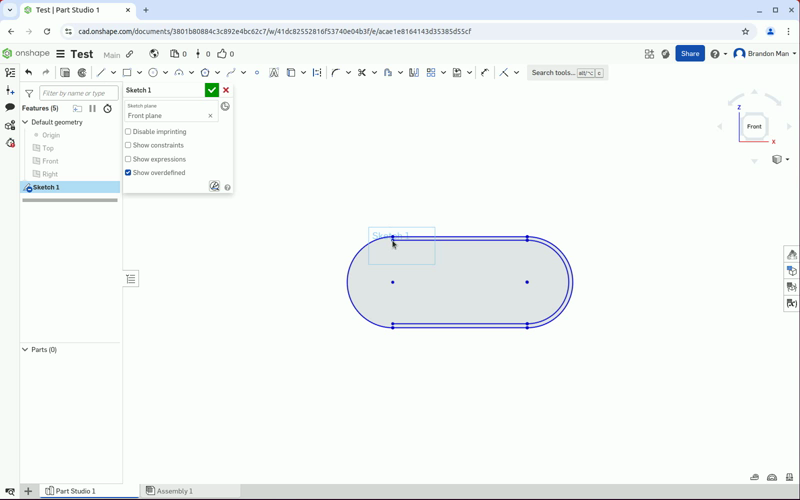
key(a)
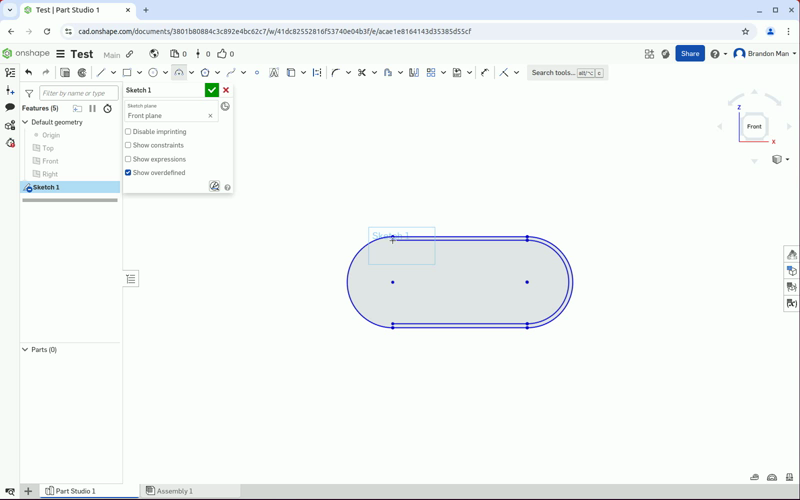
mouse_move(392, 240)
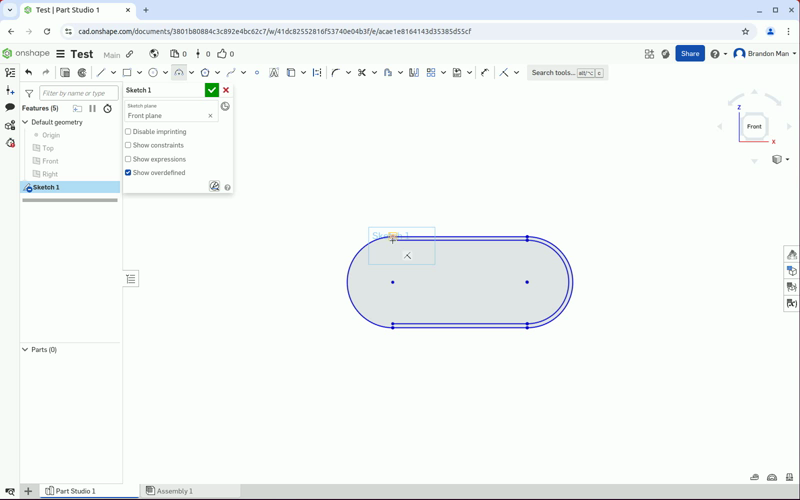
scroll(6)
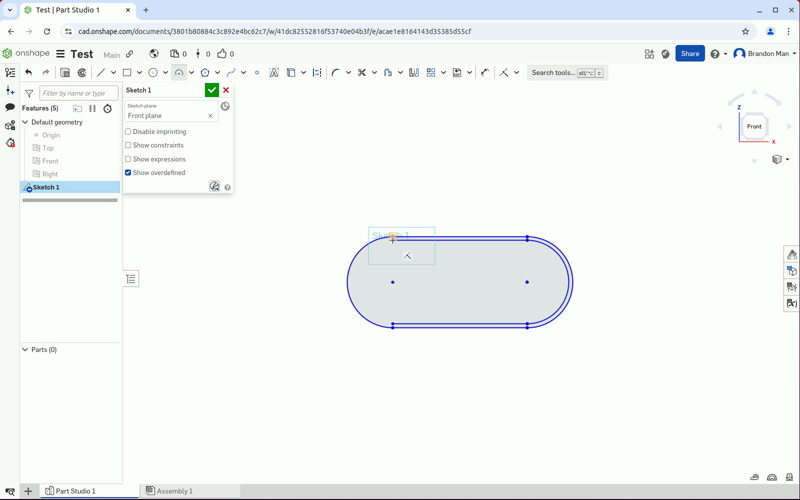
scroll(6)
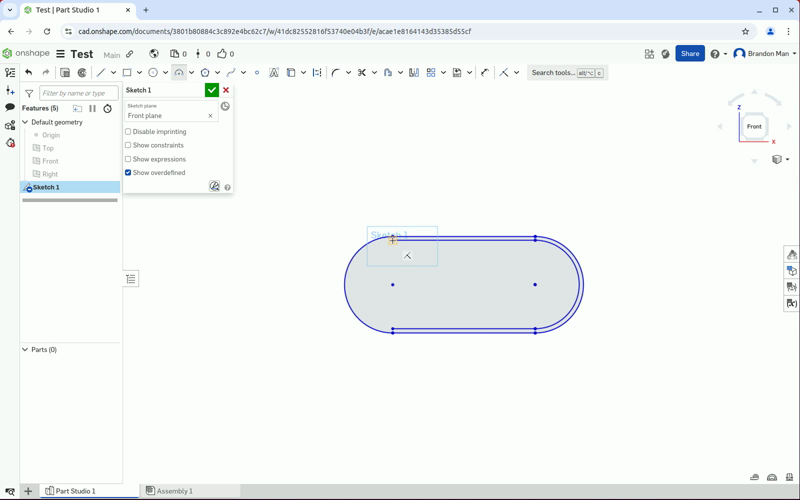
scroll(6)
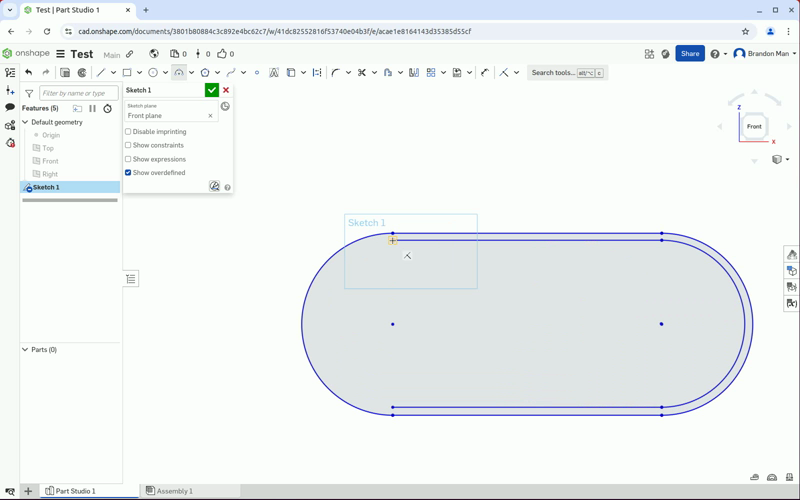
scroll(6)
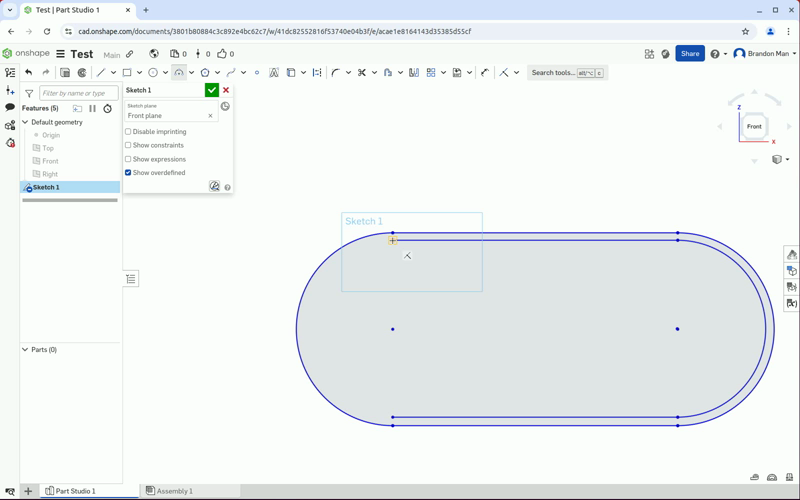
scroll(6)
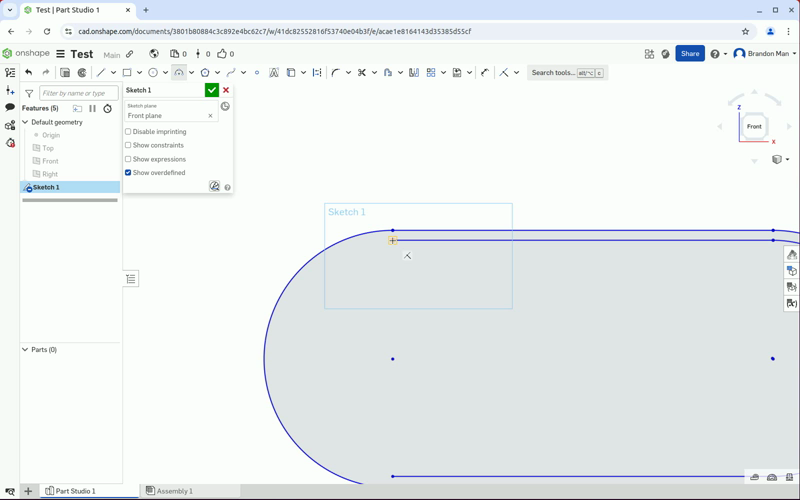
scroll(6)
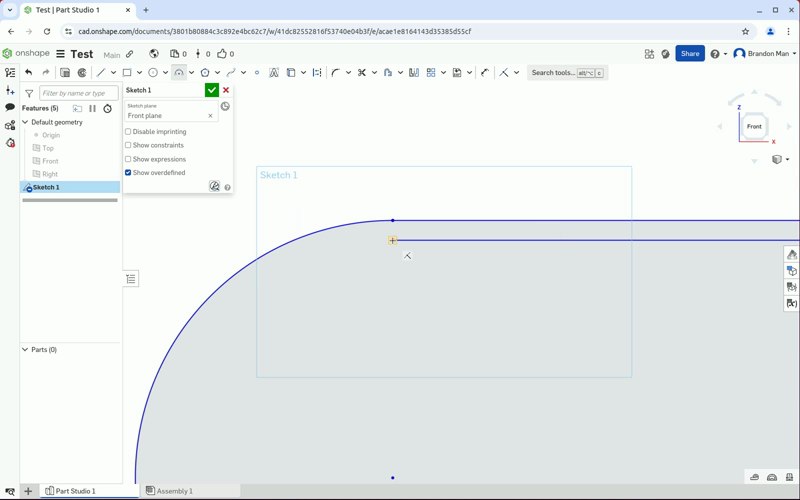
scroll(6)
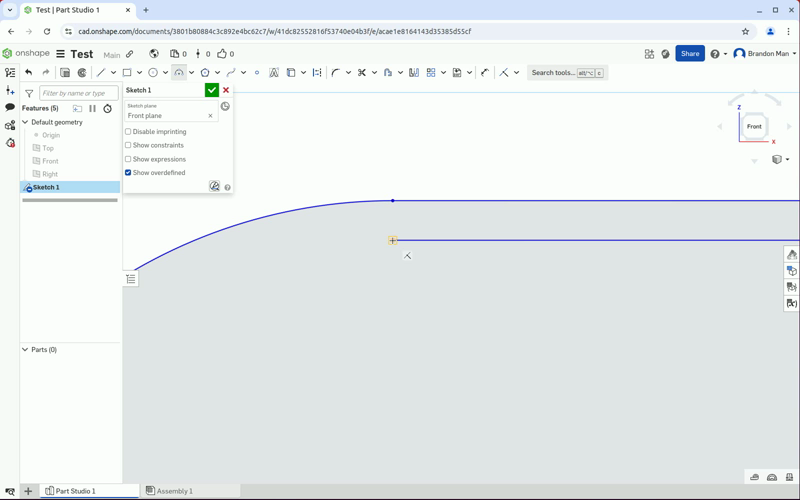
click(392, 240)
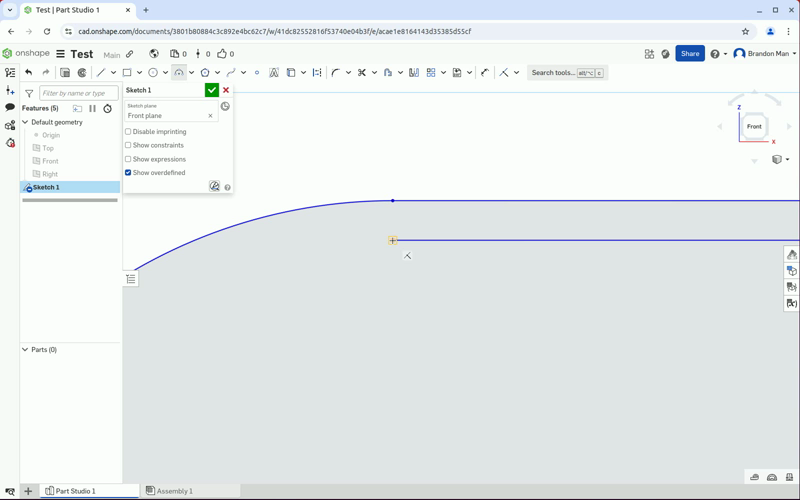
scroll(-6)
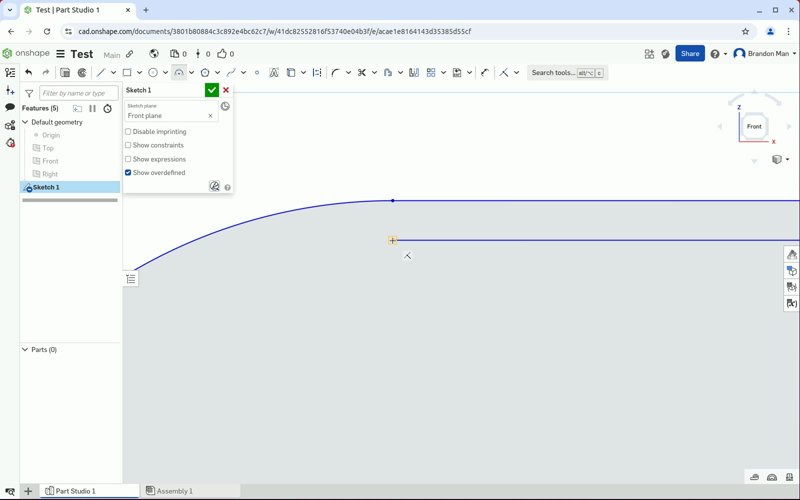
scroll(-6)
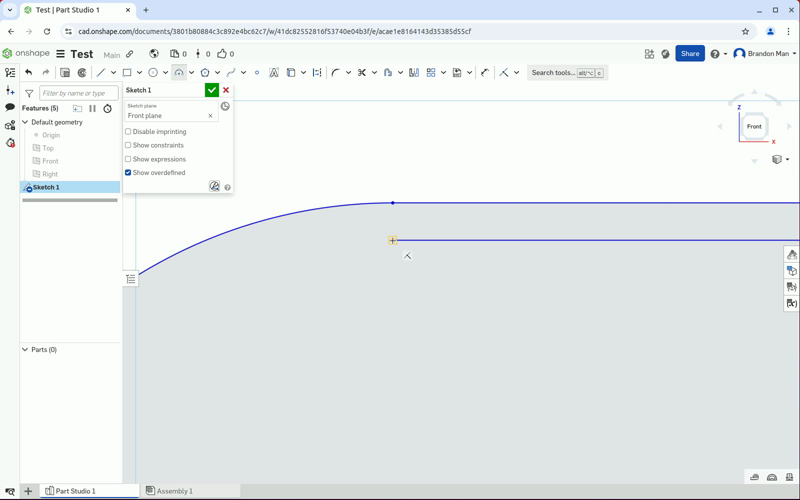
scroll(-6)
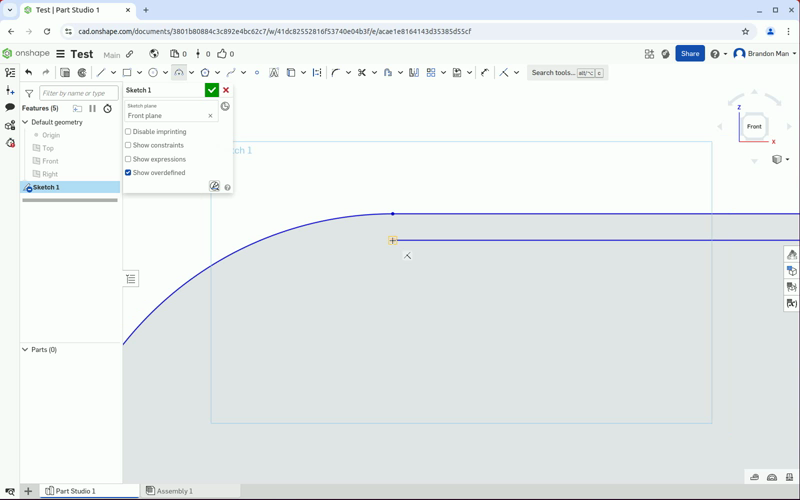
scroll(-6)
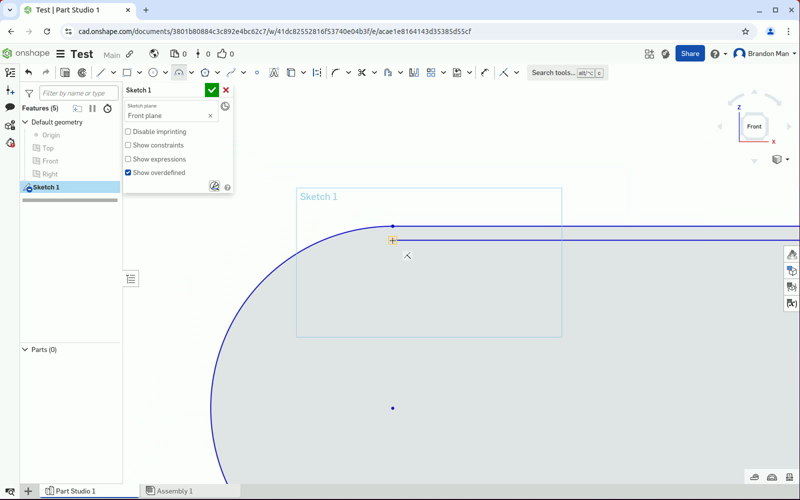
scroll(-6)
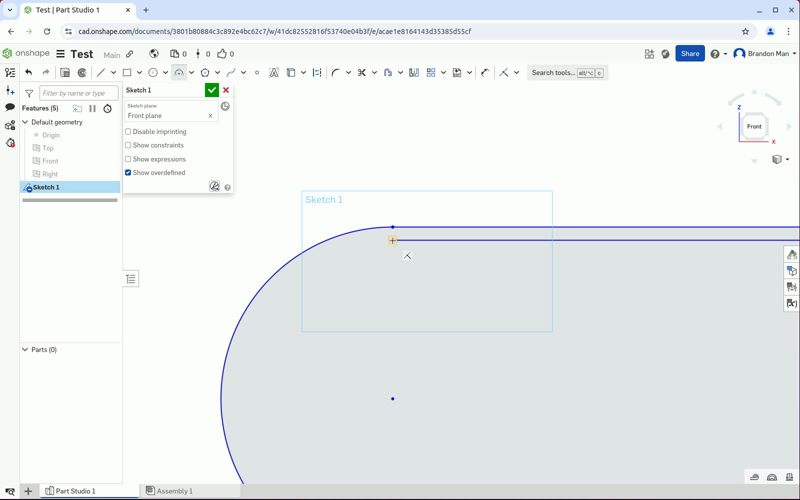
scroll(-6)
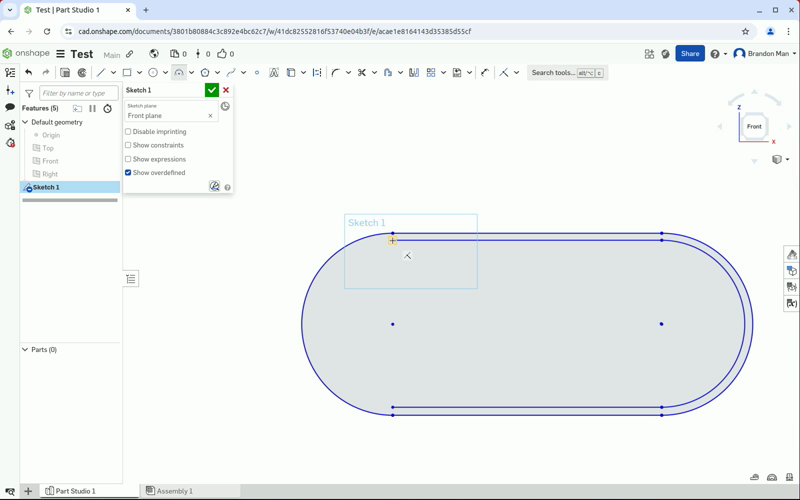
scroll(-6)
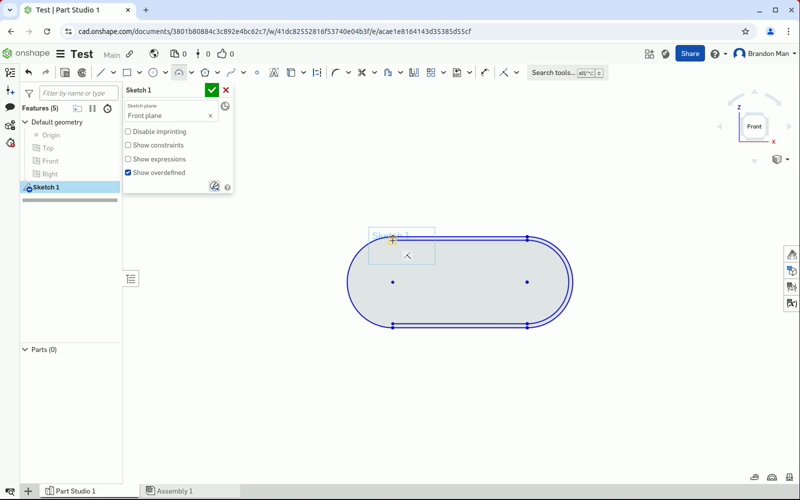
mouse_move(392, 323)
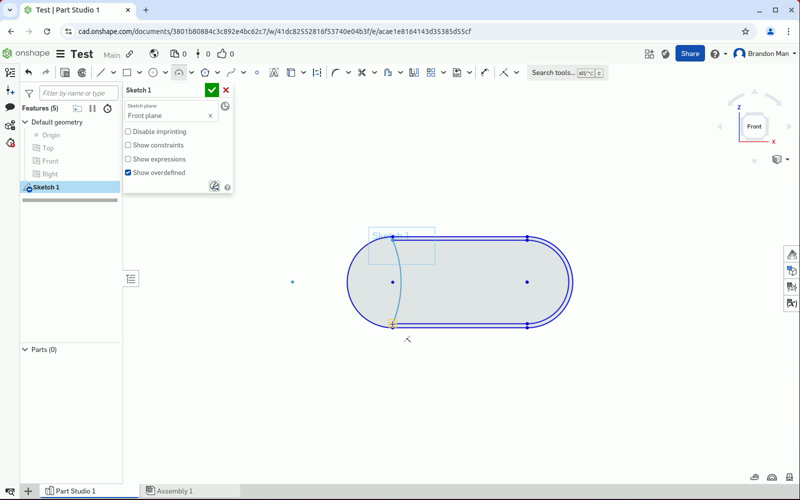
scroll(6)
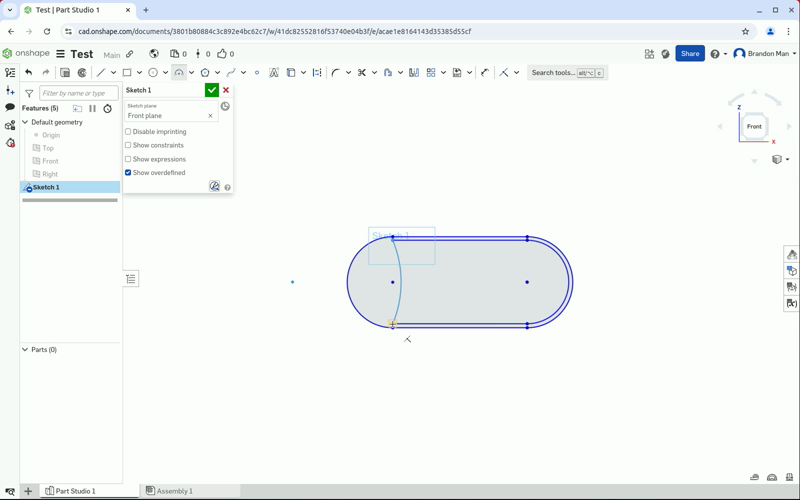
scroll(6)
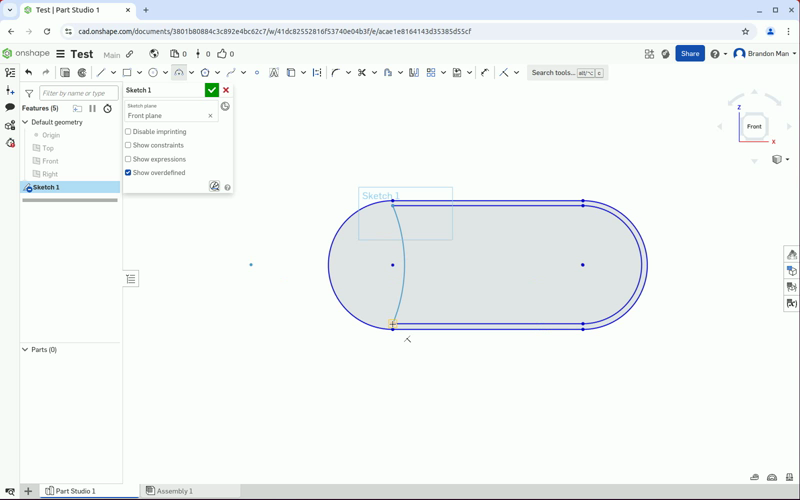
scroll(6)
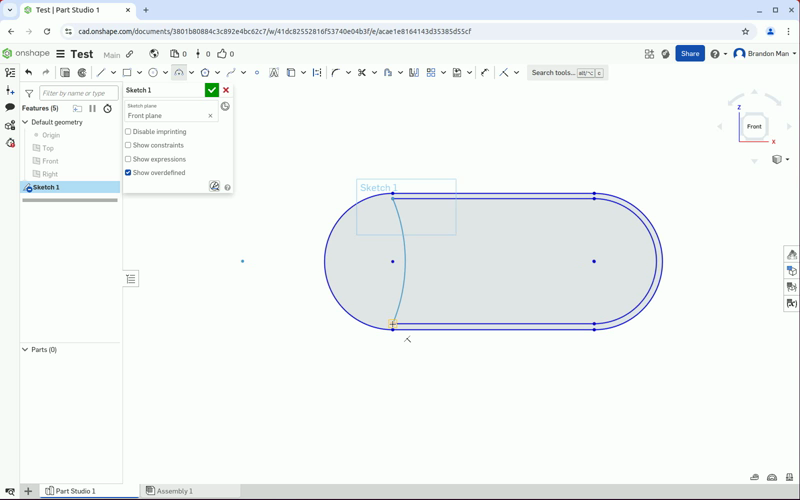
scroll(6)
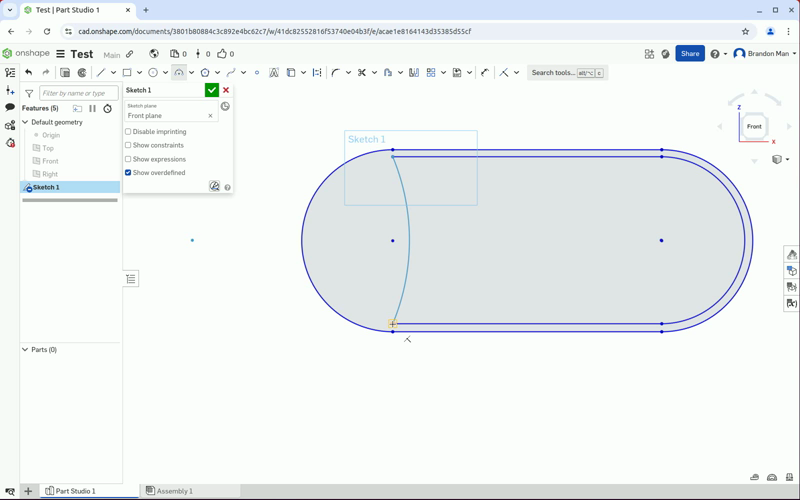
scroll(6)
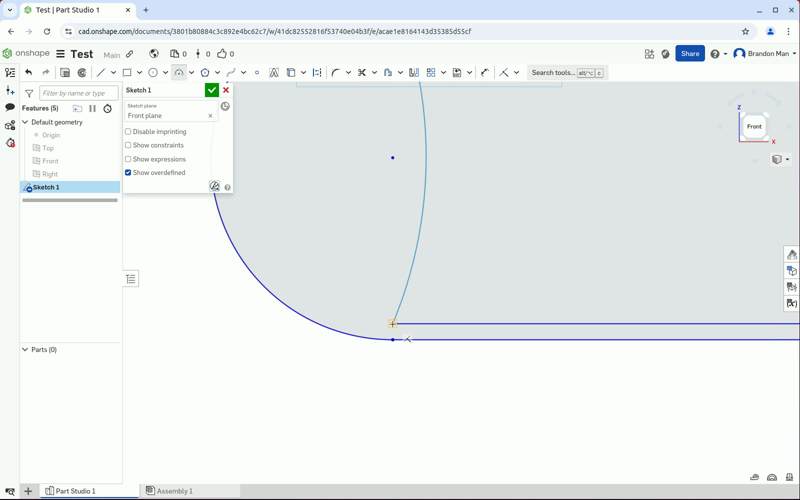
scroll(6)
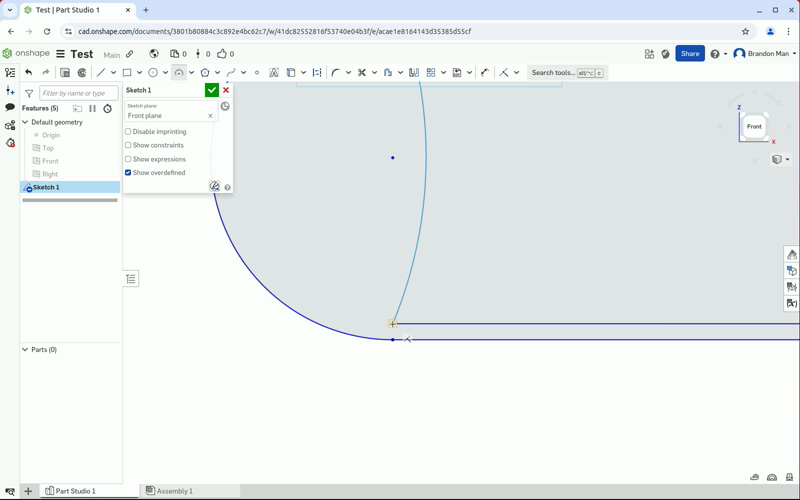
scroll(6)
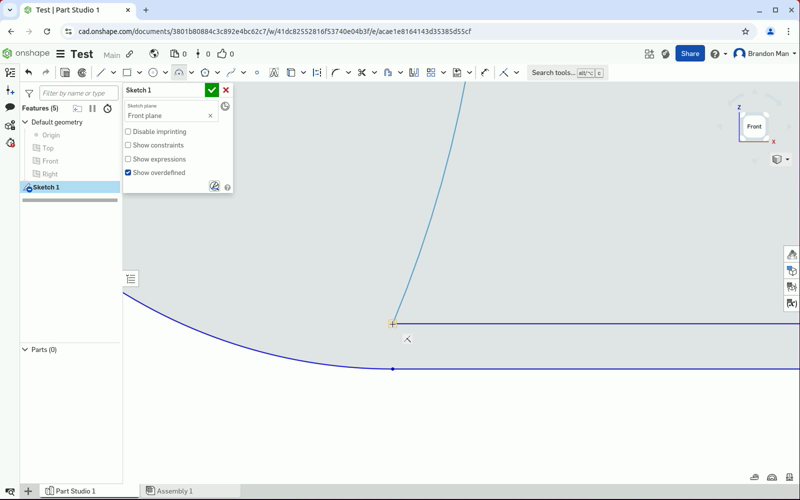
click(392, 323)
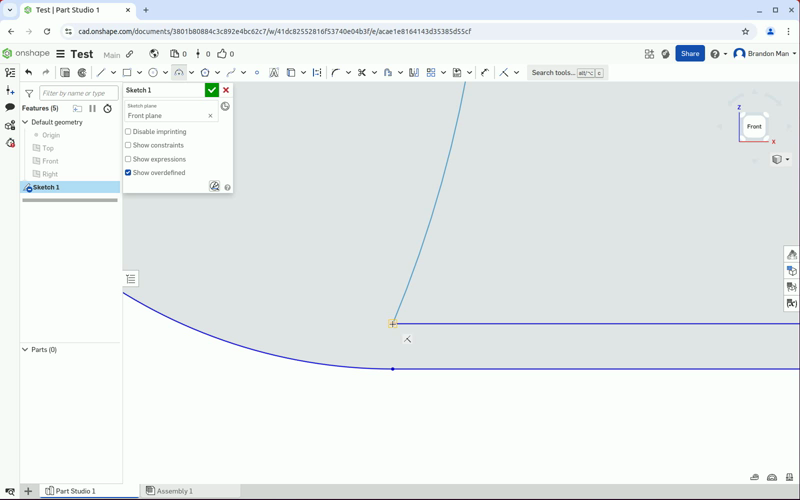
scroll(-6)
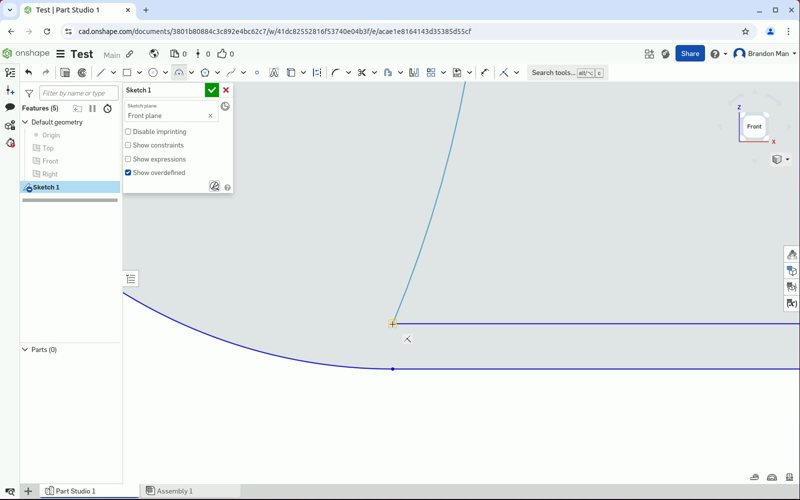
scroll(-6)
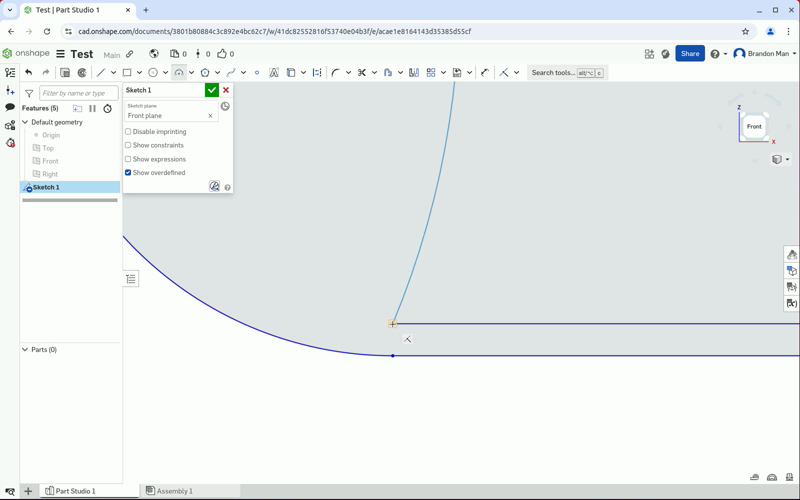
scroll(-6)
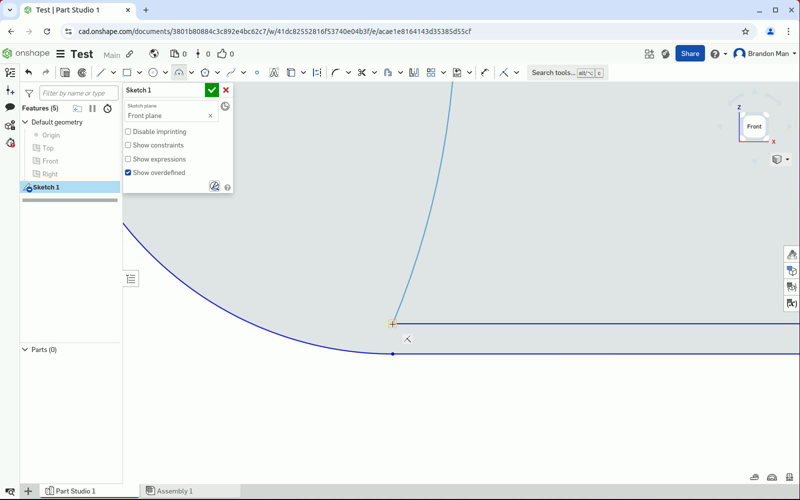
scroll(-6)
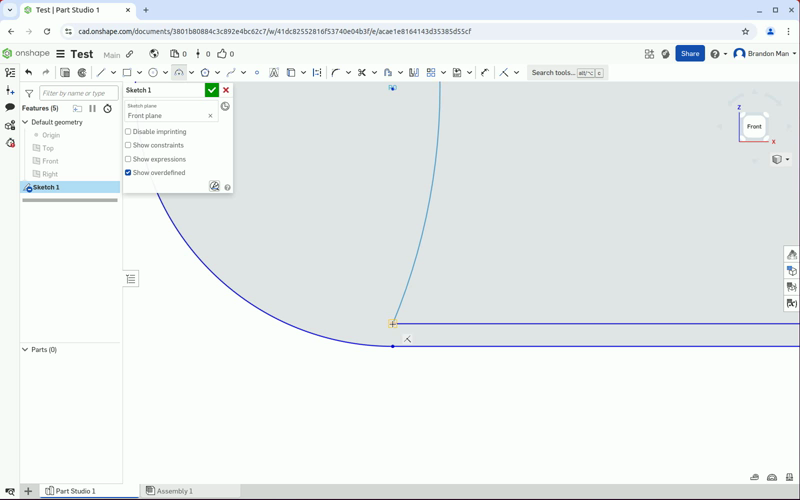
scroll(-6)
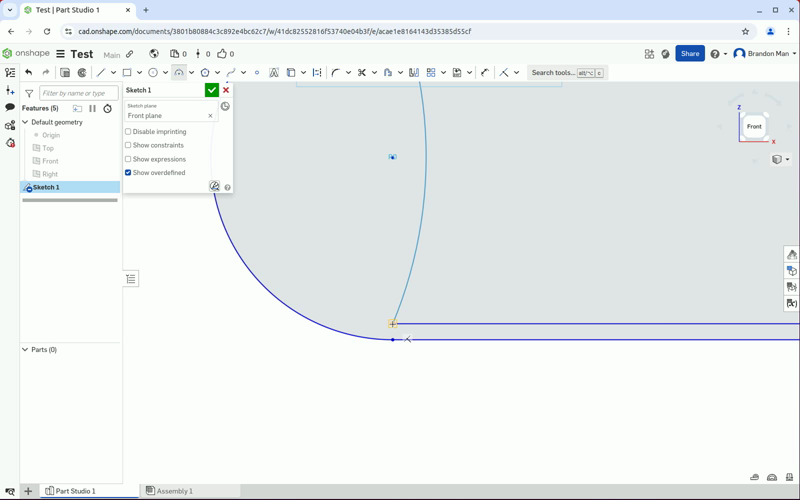
scroll(-6)
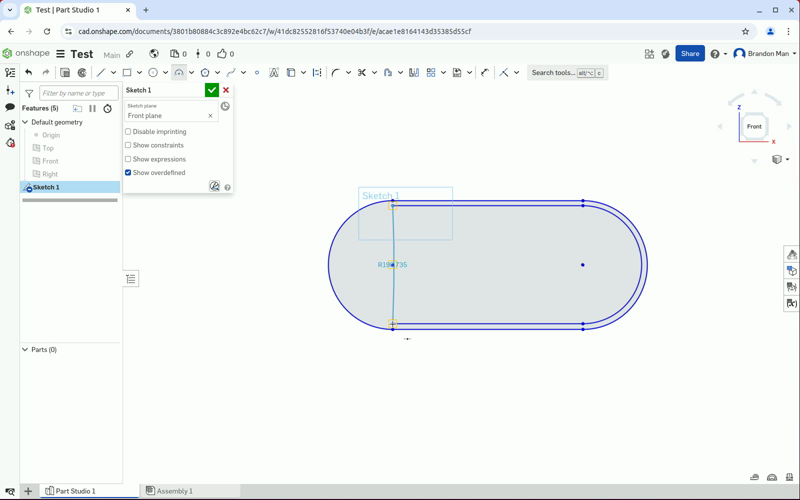
scroll(-6)
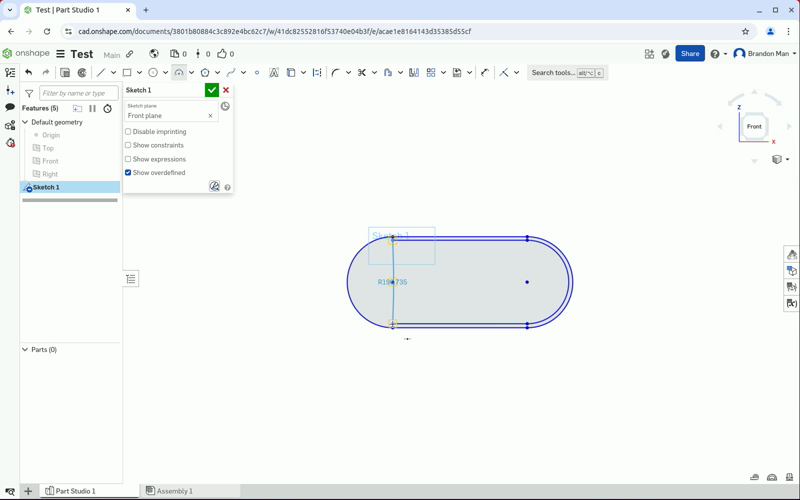
key_down(shift)
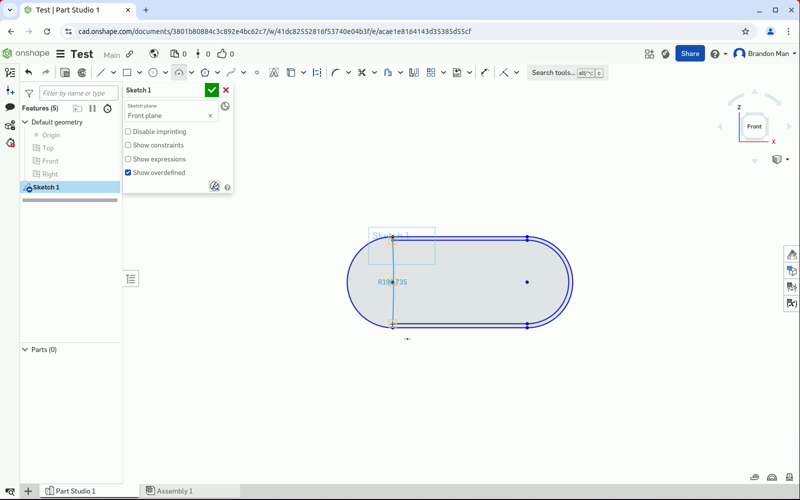
mouse_move(351, 282)
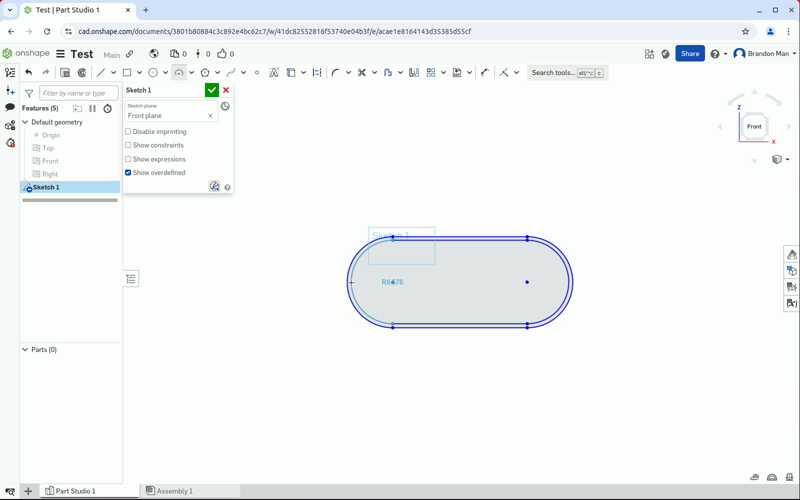
scroll(6)
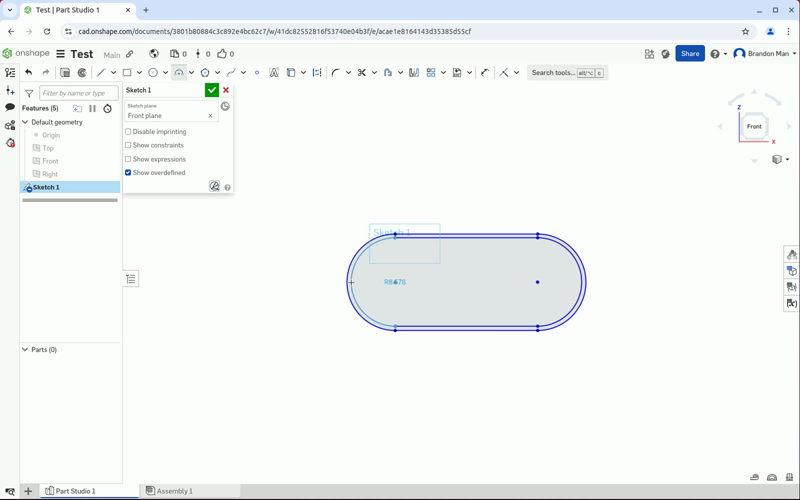
scroll(6)
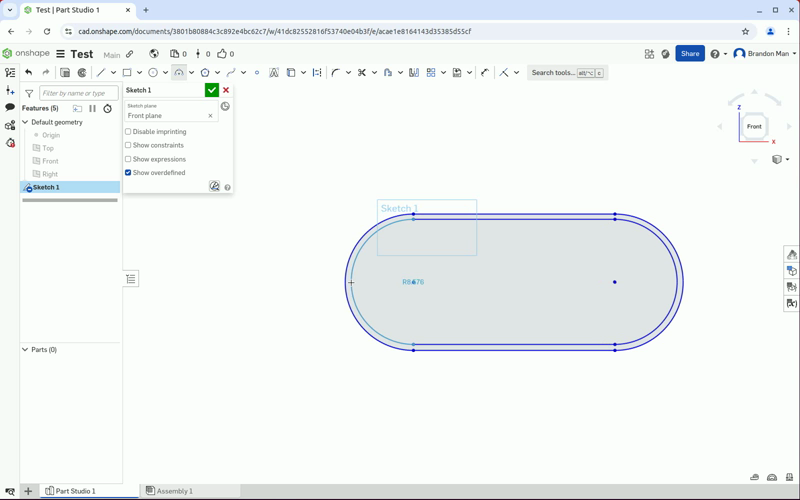
scroll(6)
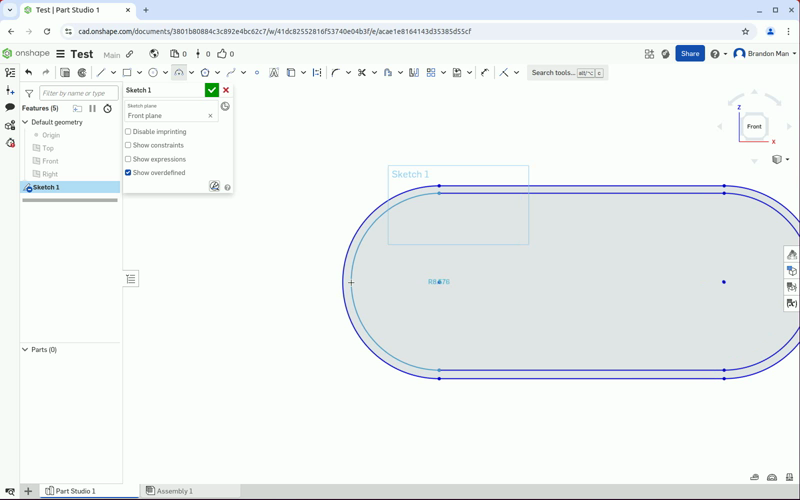
scroll(6)
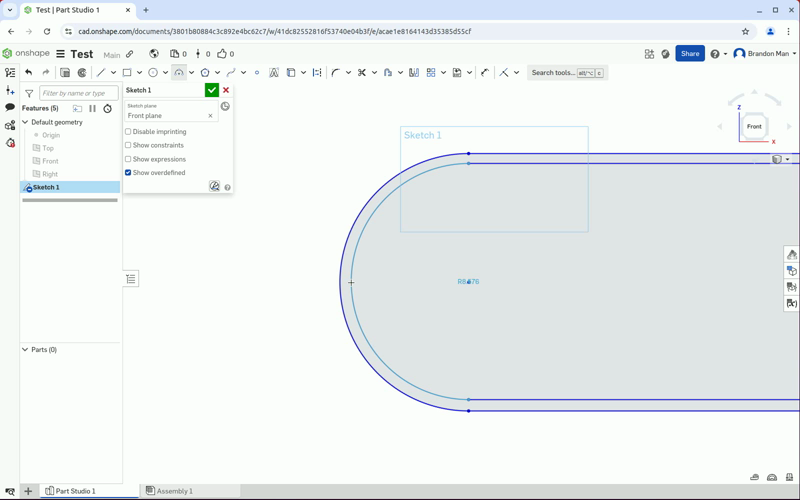
scroll(6)
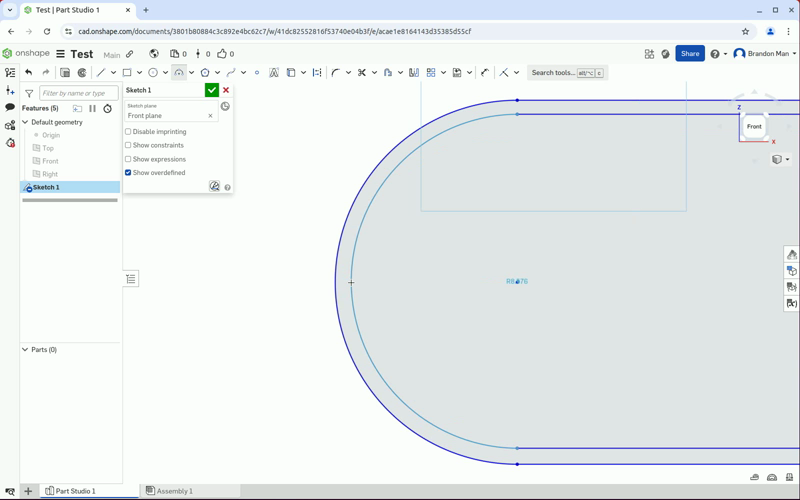
scroll(6)
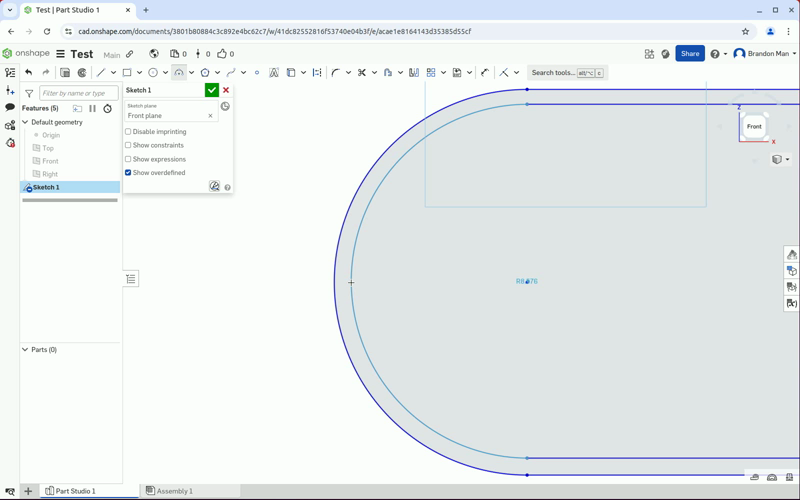
scroll(6)
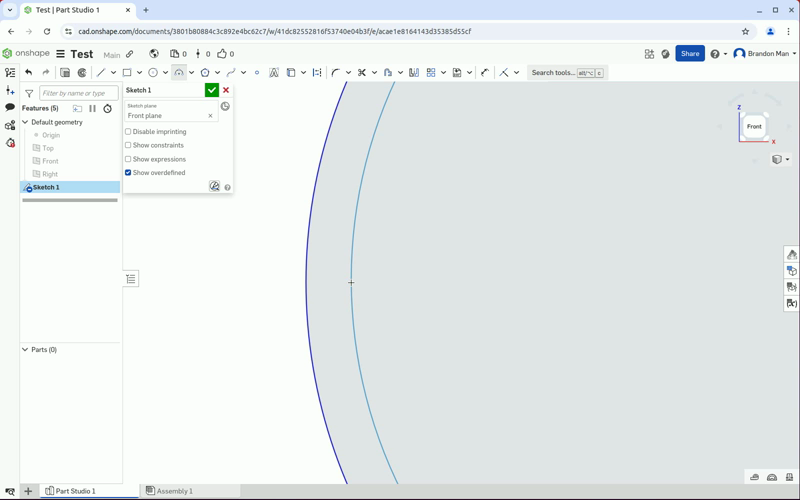
click(351, 282)
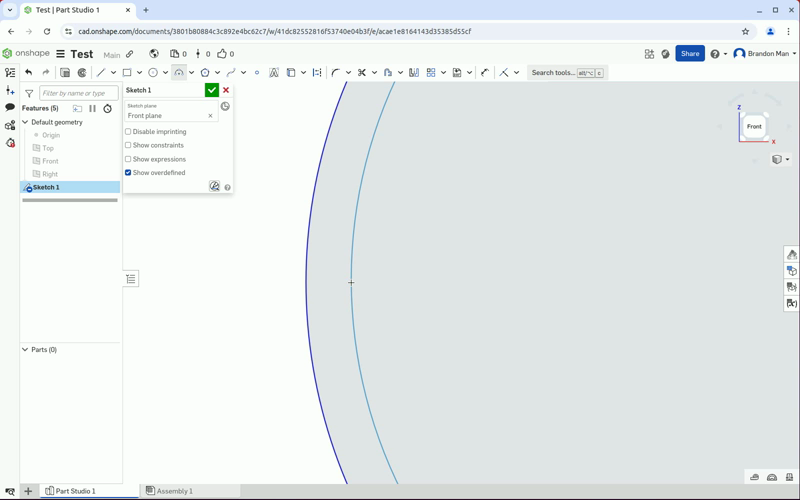
scroll(-6)
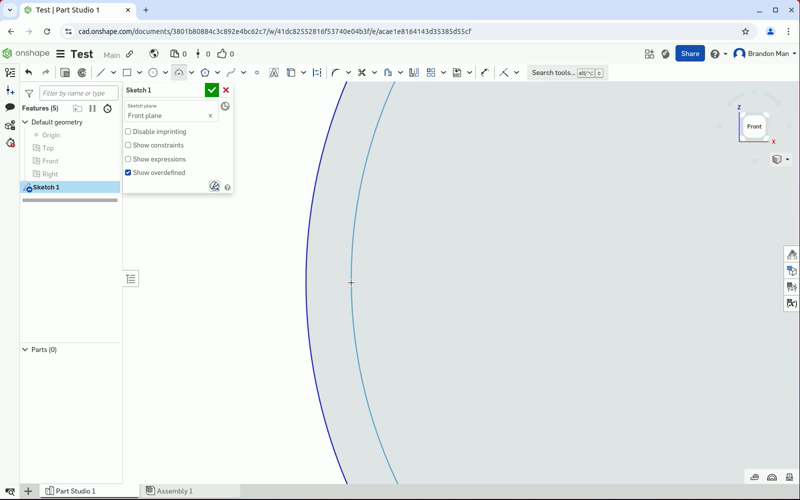
scroll(-6)
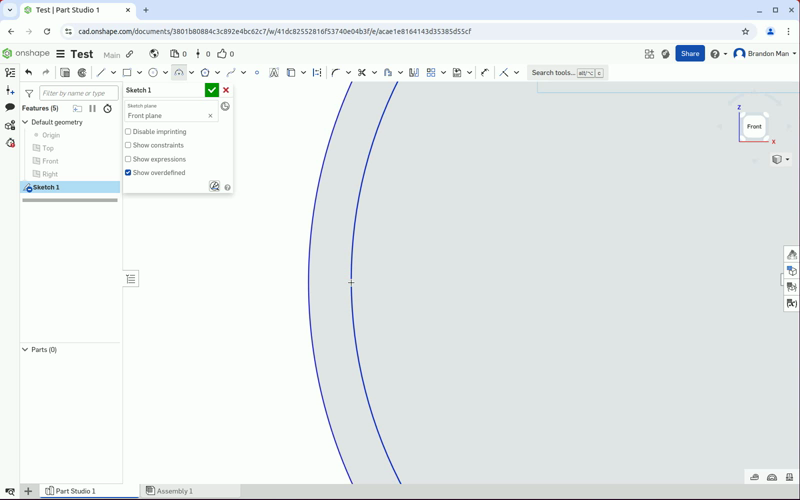
scroll(-6)
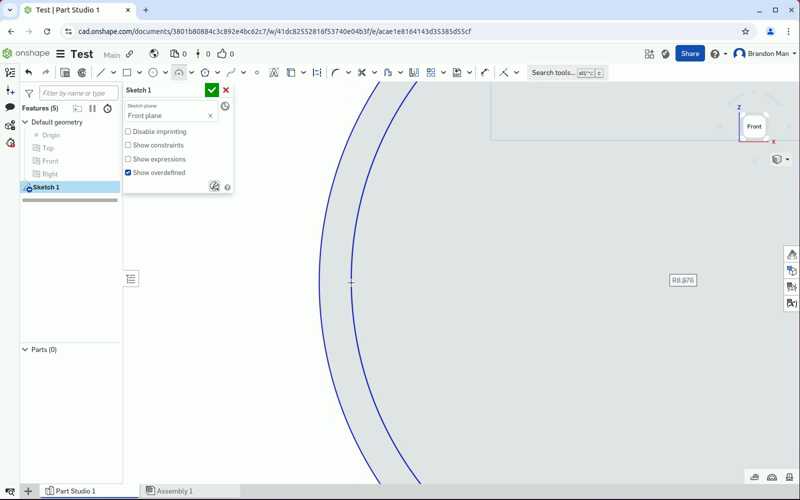
scroll(-6)
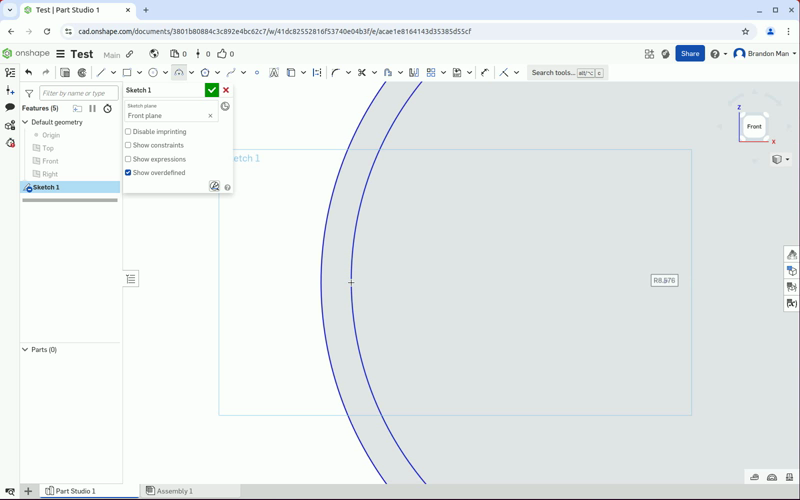
scroll(-6)
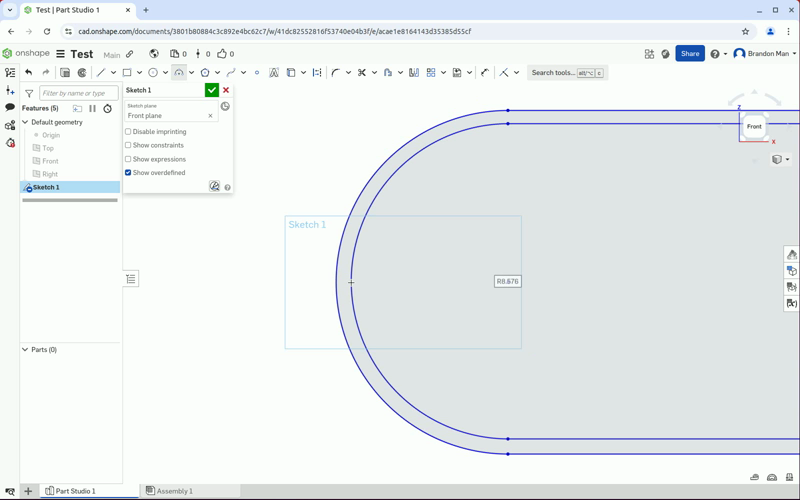
scroll(-6)
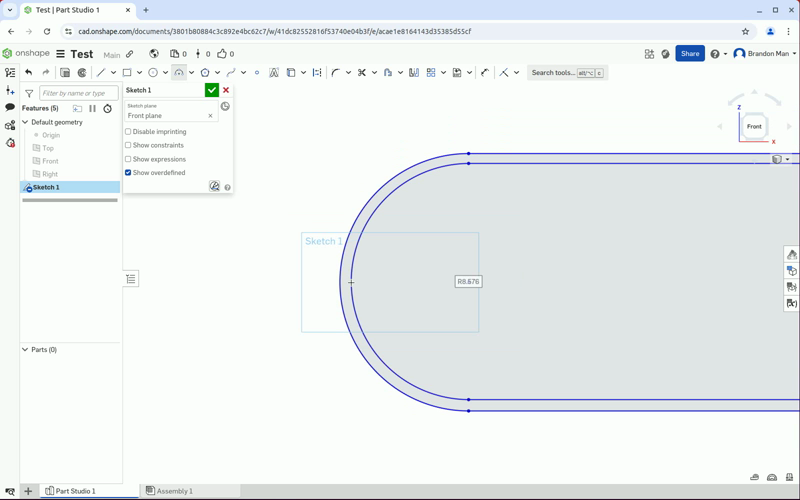
scroll(-6)
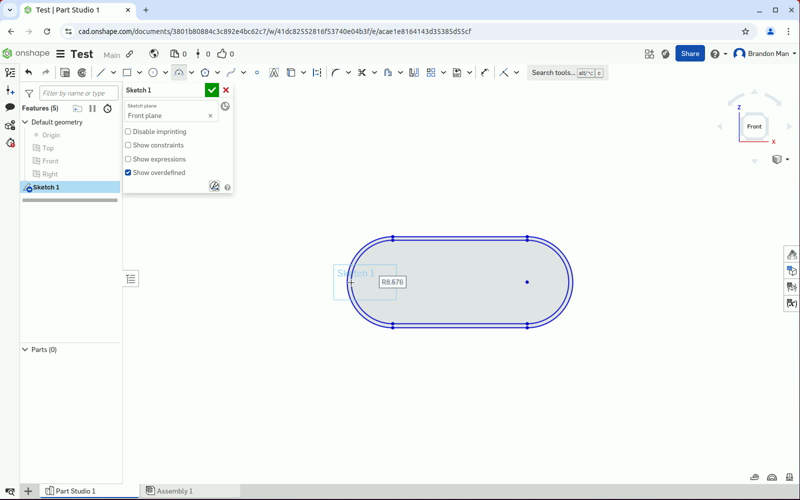
key_up(shift)
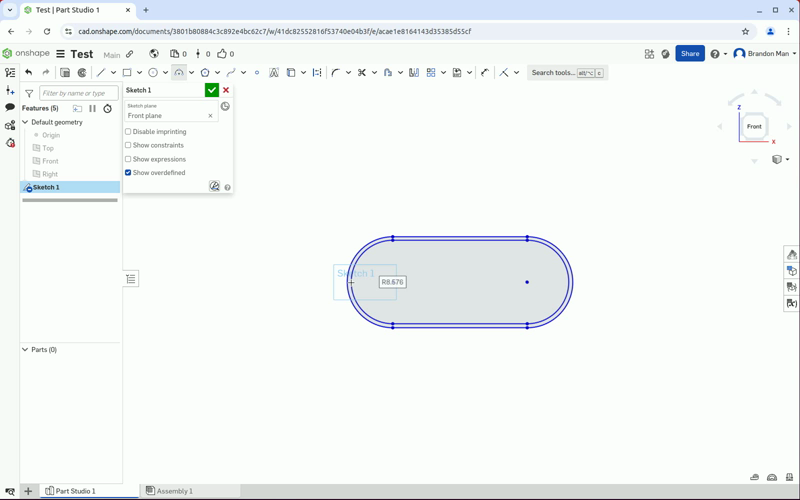
key(esc)
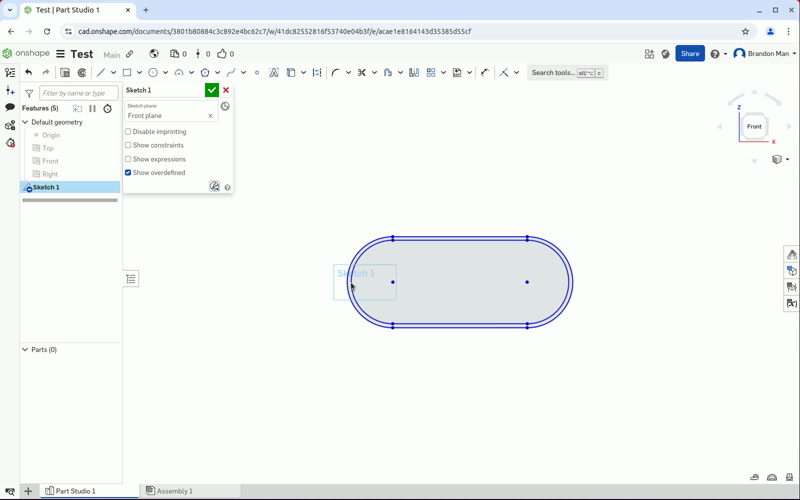
mouse_move(455, 325)
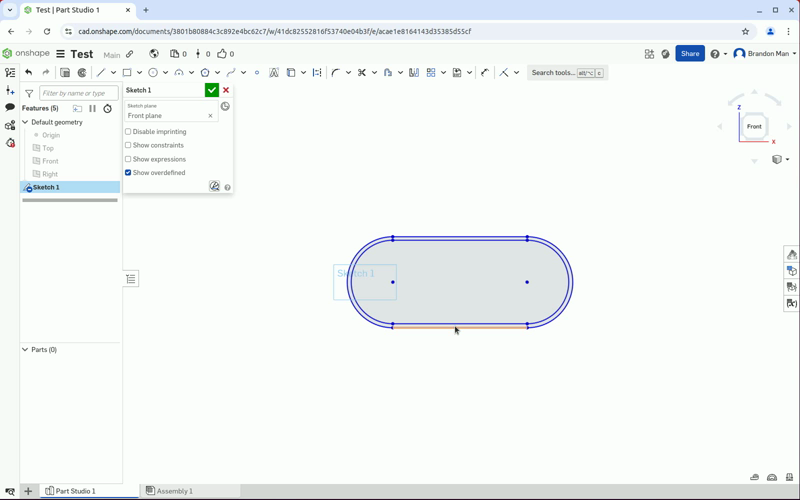
click(455, 325)
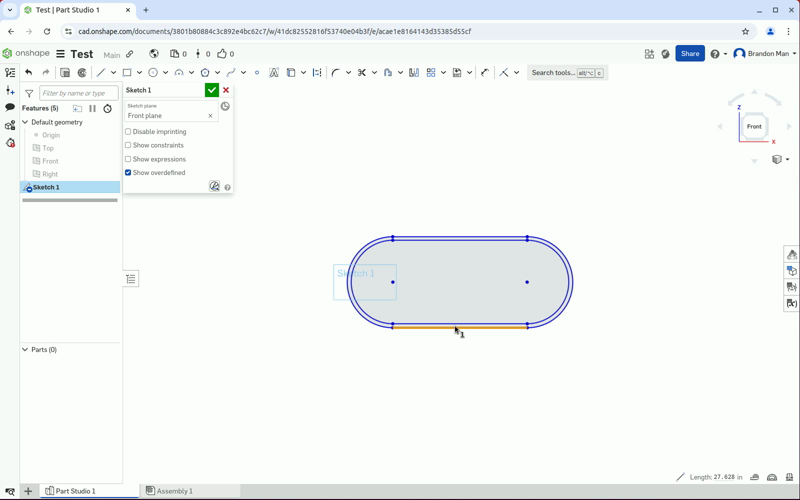
mouse_move(73, 352)
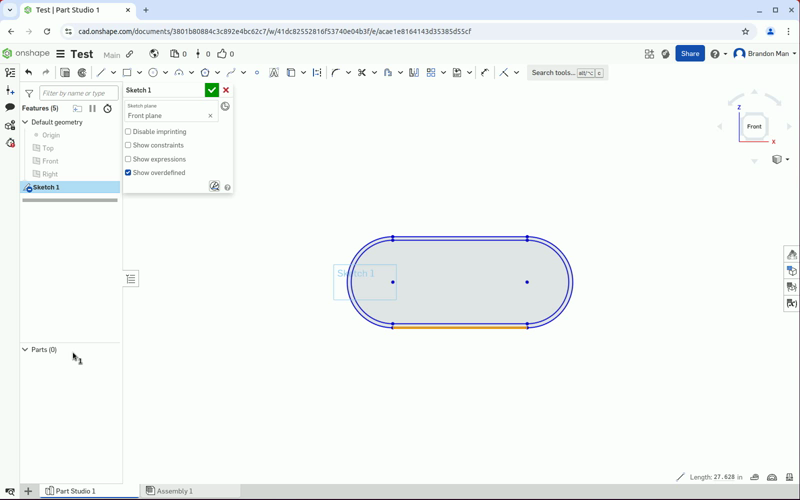
key(shift+y)
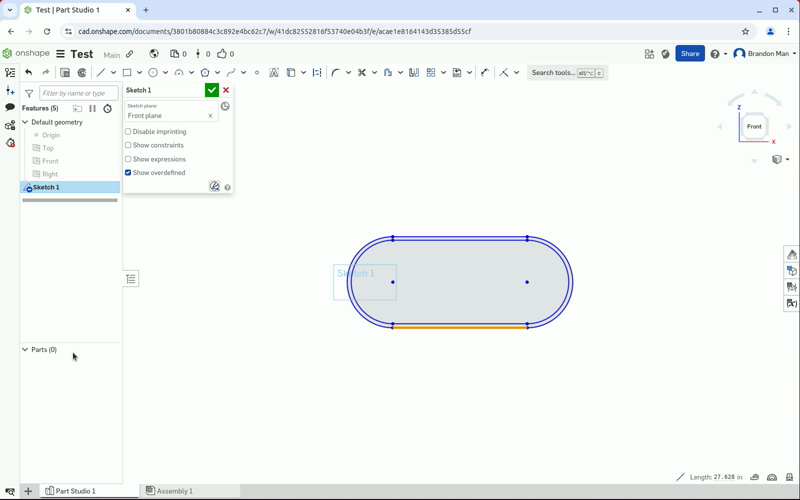
key(shift+e)
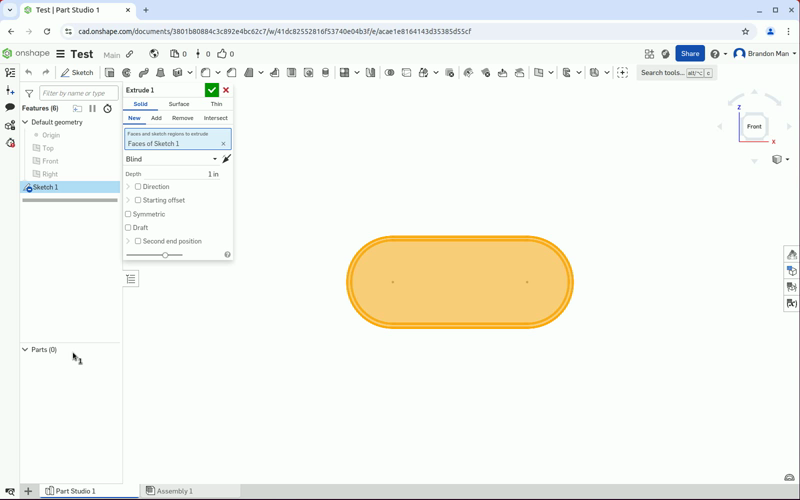
mouse_move(143, 106)
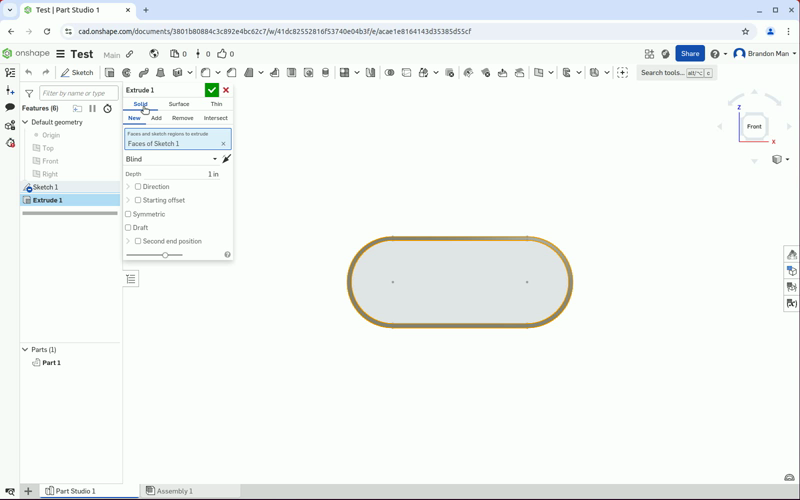
click(143, 106)
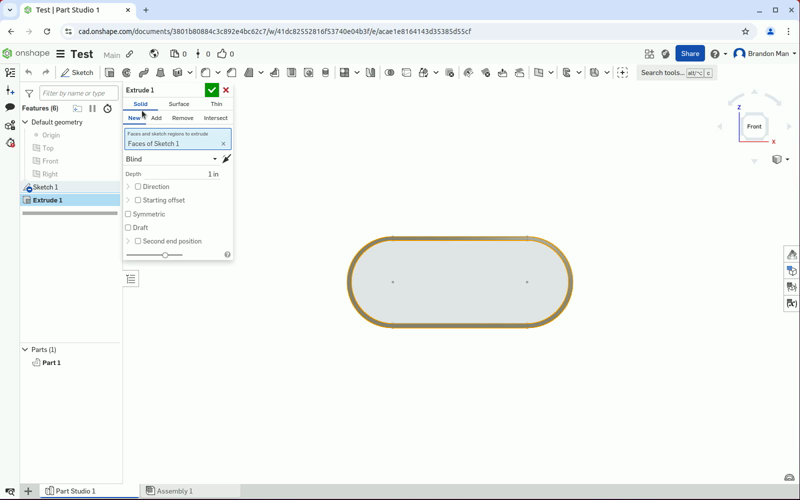
mouse_move(137, 120)
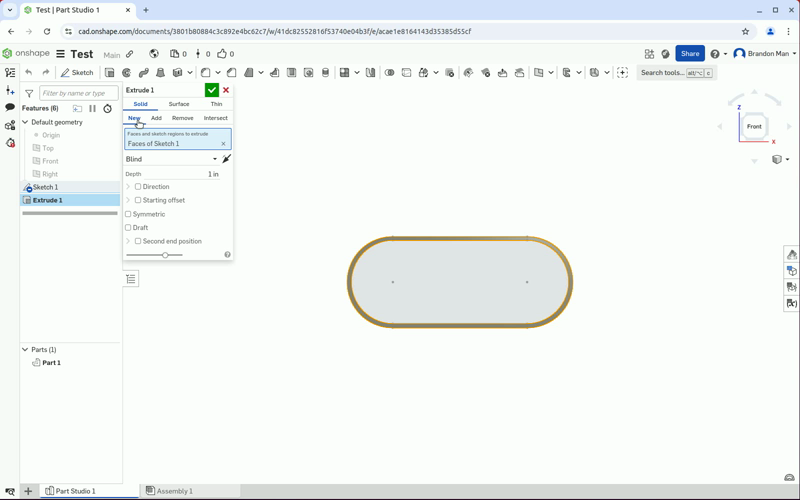
click(137, 120)
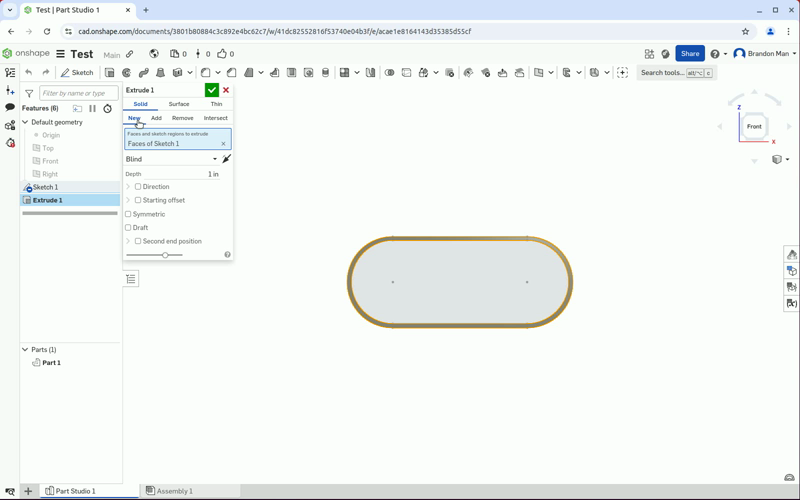
key(tab, 4)
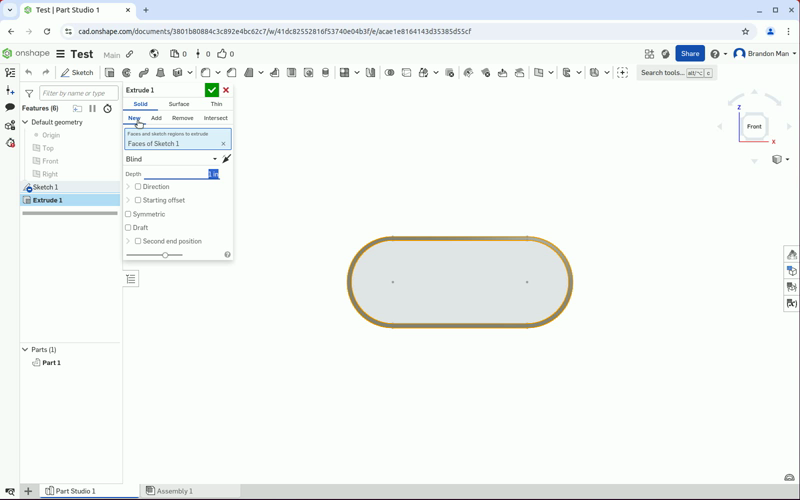
text(18.535)
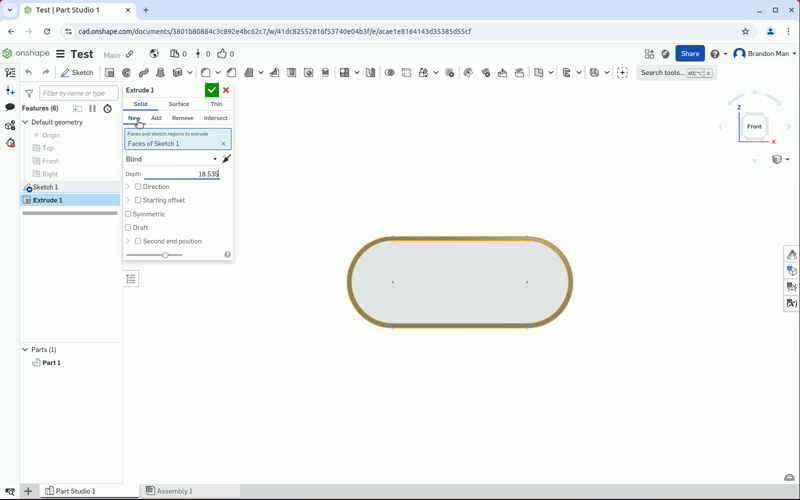
key(enter)
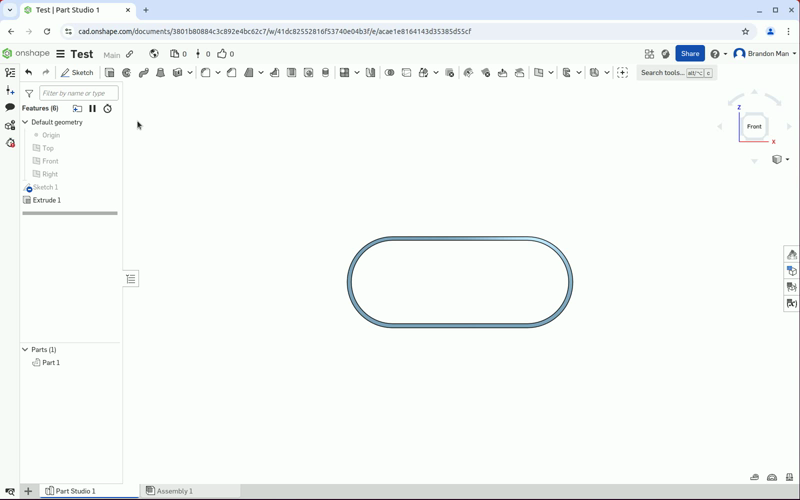
key(shift+h)
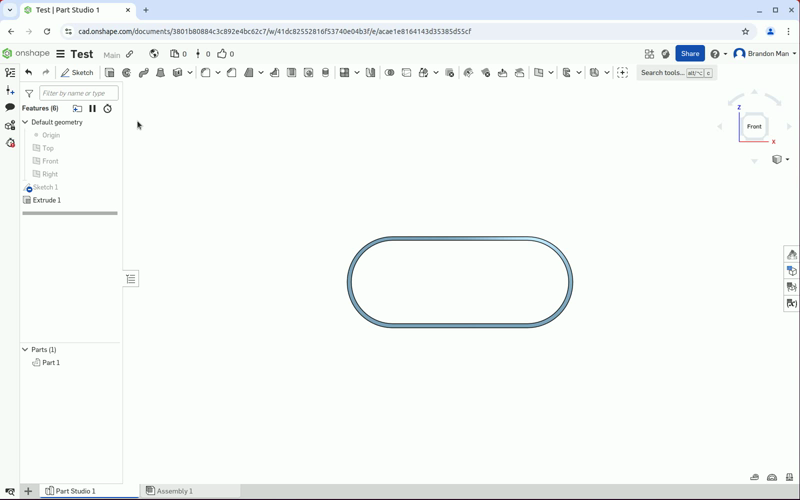
key(shift+h)
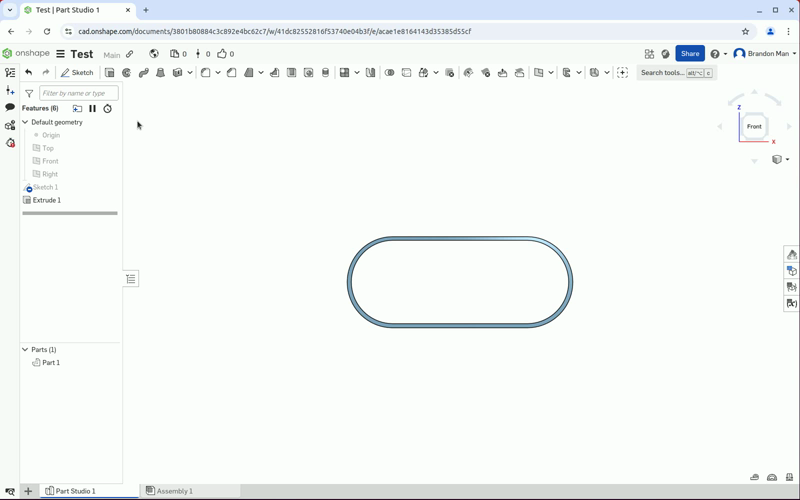
mouse_move(73, 189)
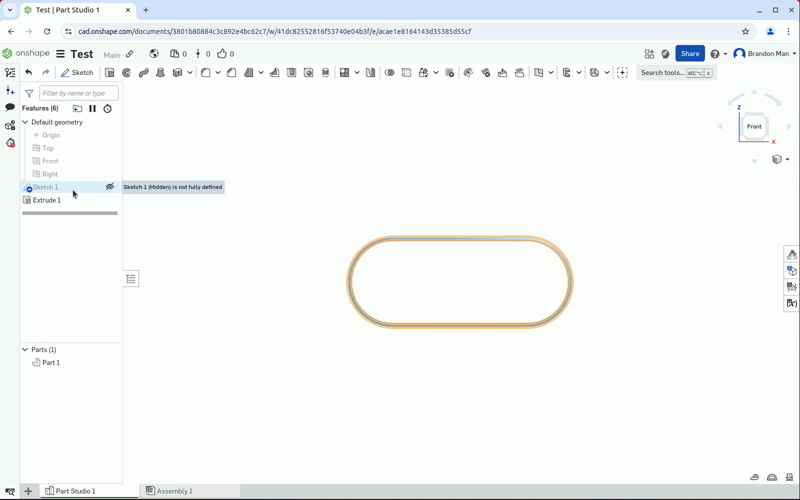
click(73, 189)
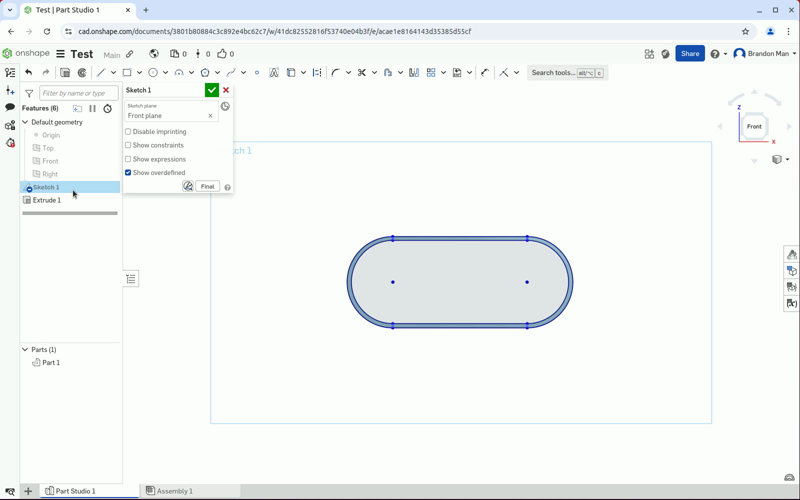
mouse_move(229, 92)
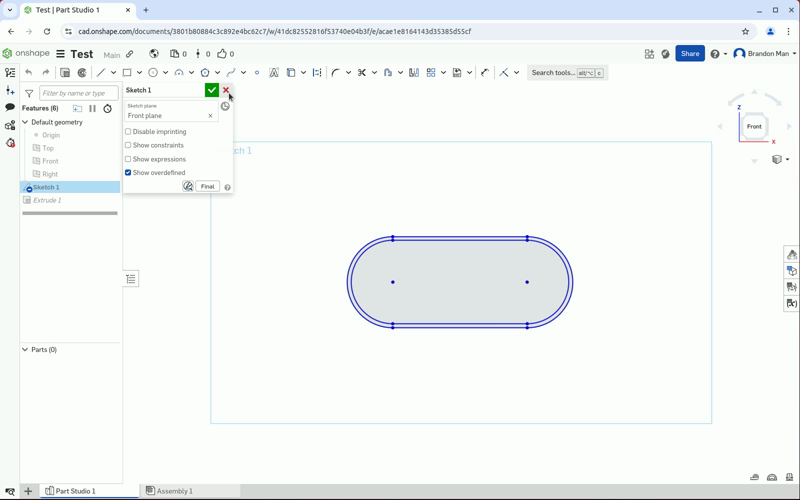
click(229, 92)
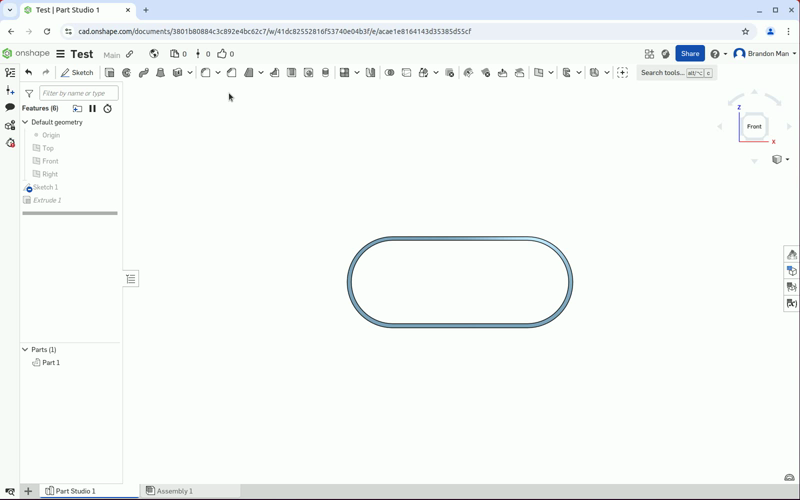
mouse_move(73, 352)
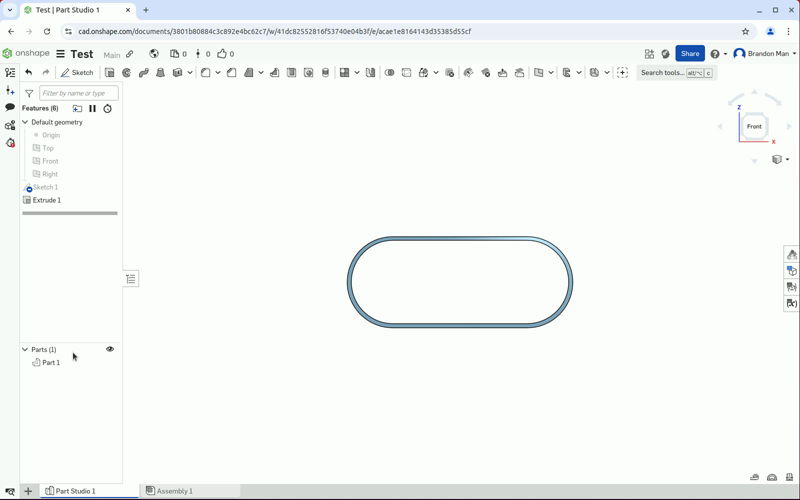
key(y)
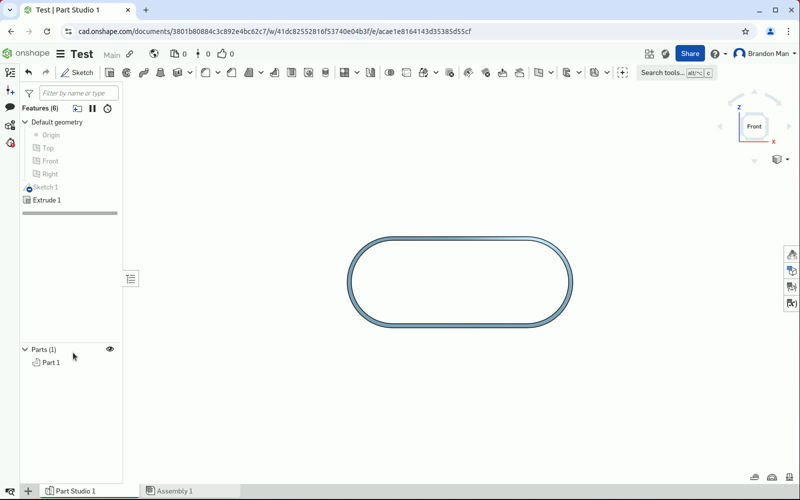
key(shift+p)
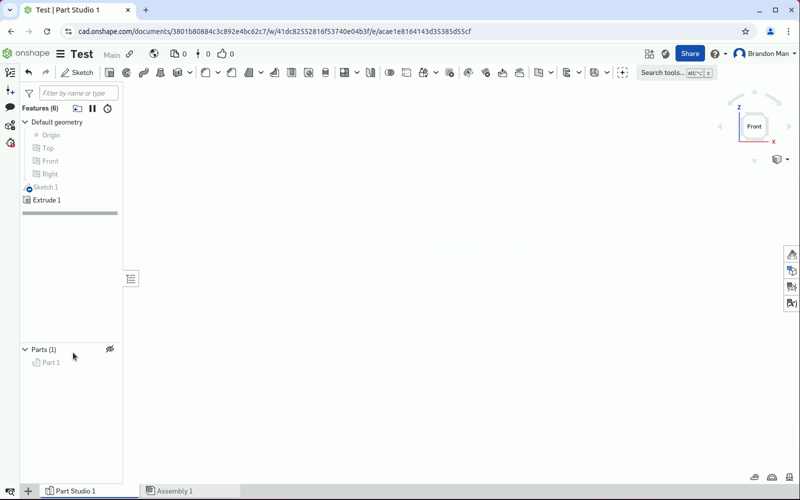
key(space)
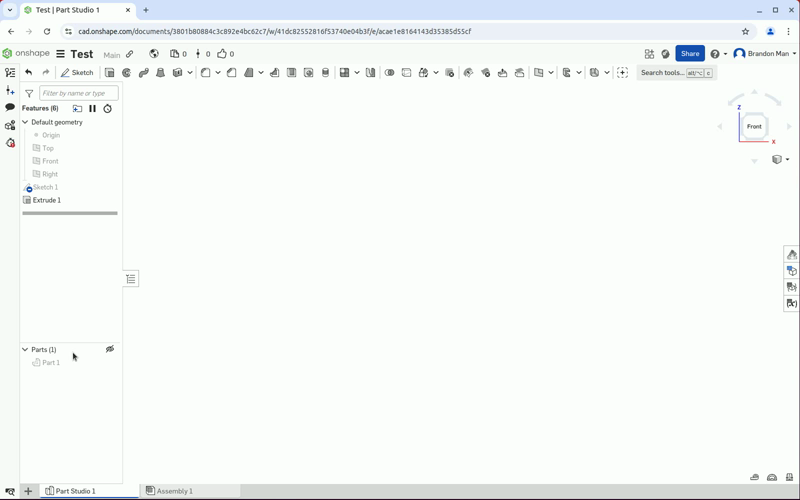
key_down(shift)
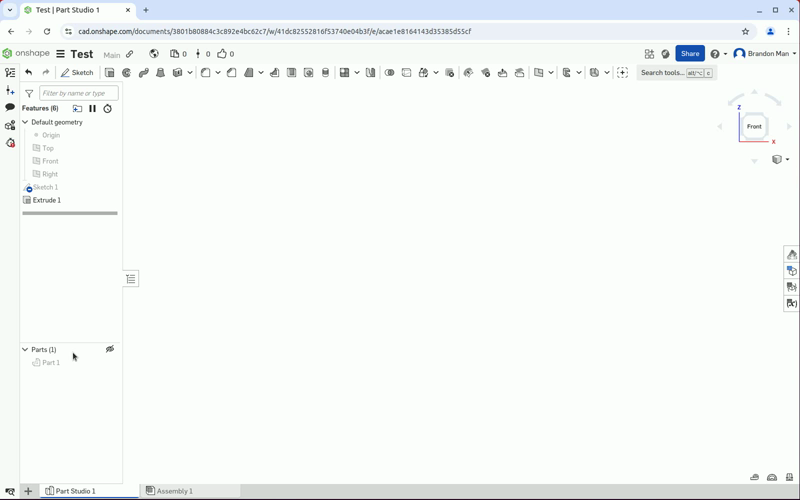
key(down)
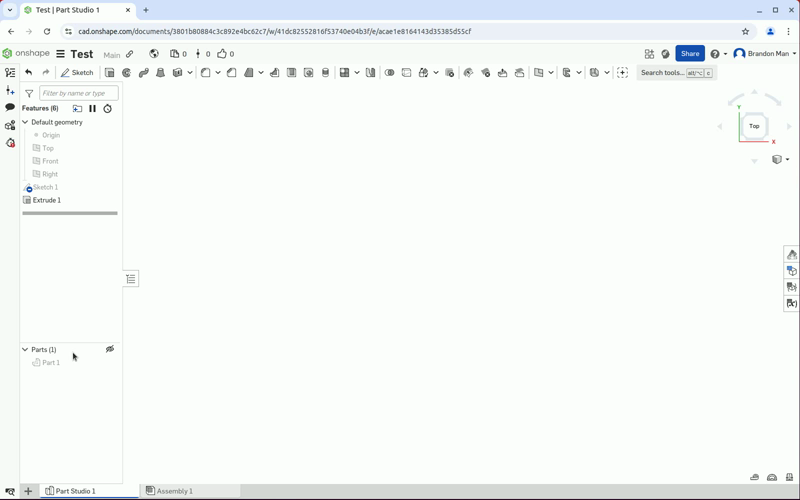
key_up(shift)
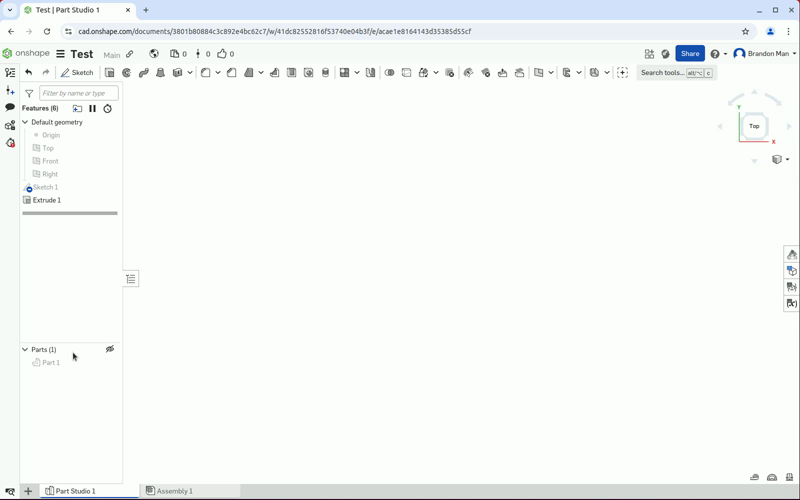
mouse_move(73, 352)
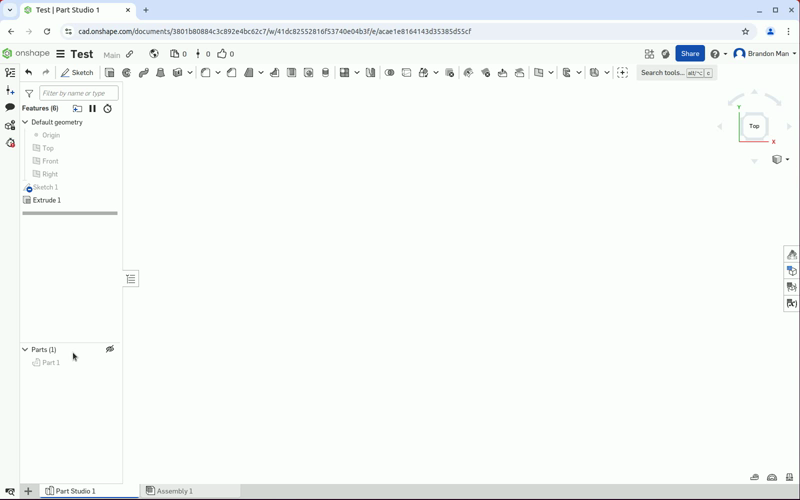
key(shift+y)
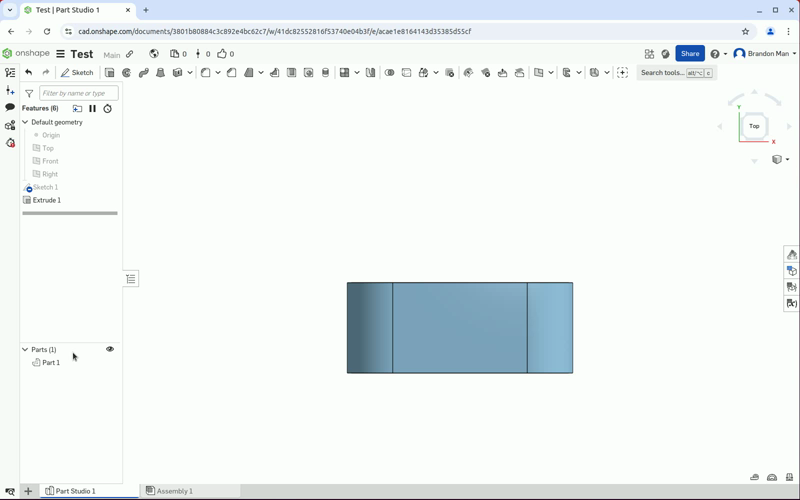
mouse_move(541, 75)
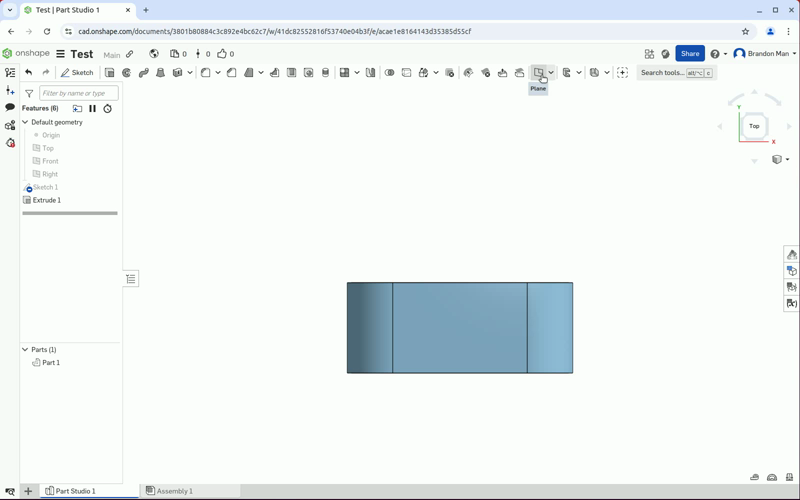
click(541, 75)
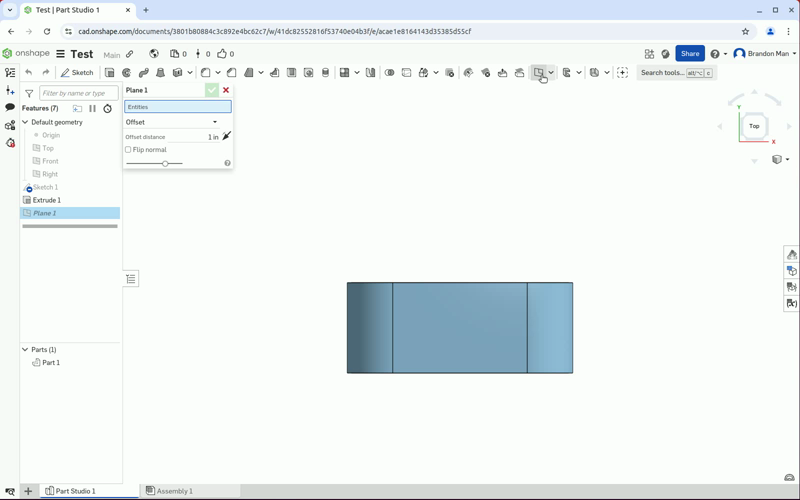
mouse_move(73, 150)
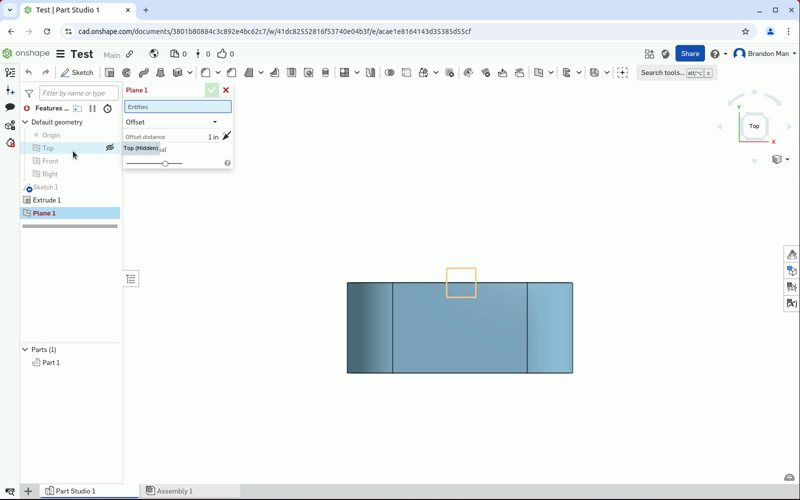
click(73, 150)
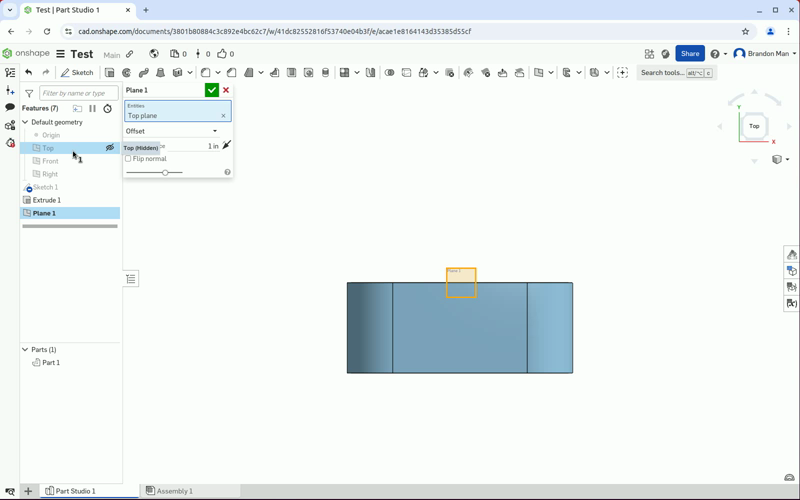
key(tab, 2)
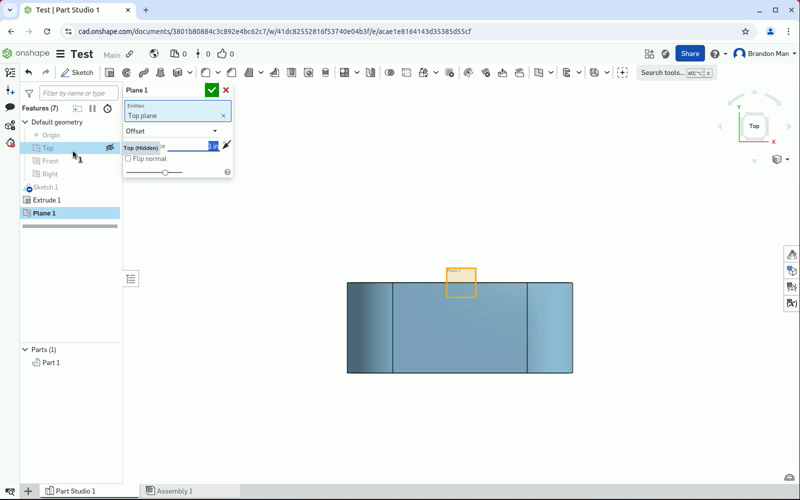
text(9.151)
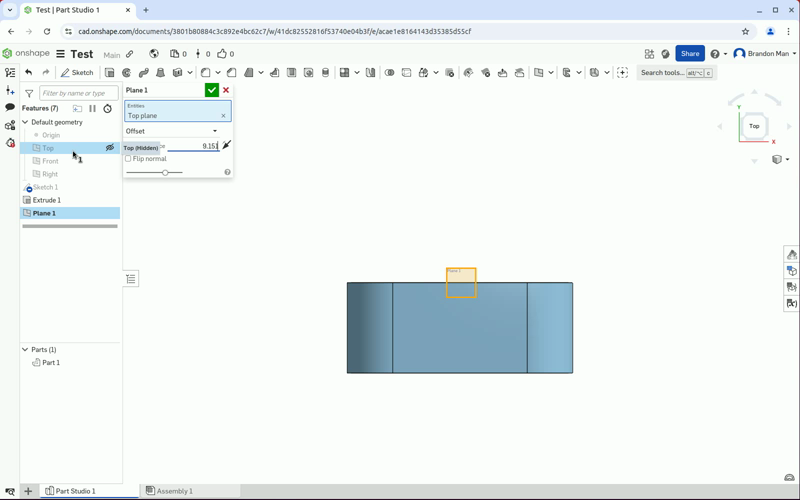
key(enter, 2)
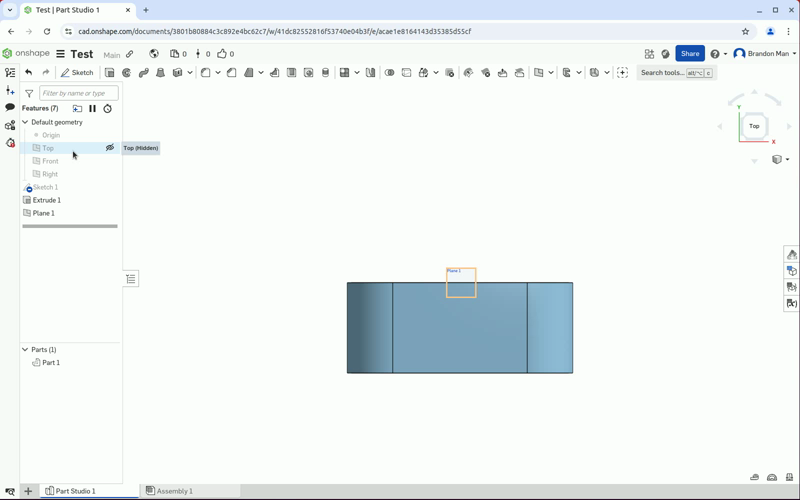
key(shift+s)
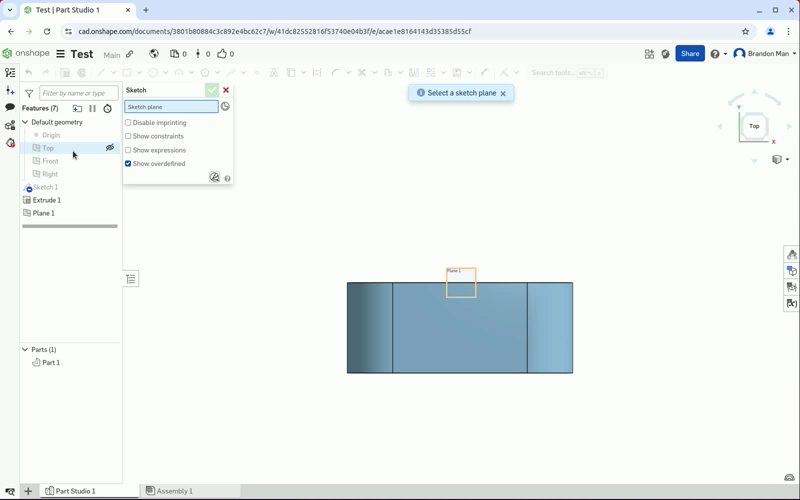
mouse_move(73, 215)
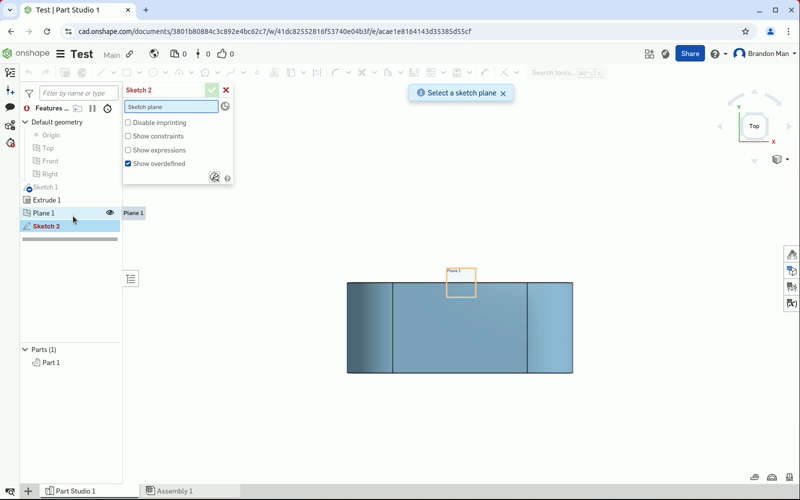
click(73, 215)
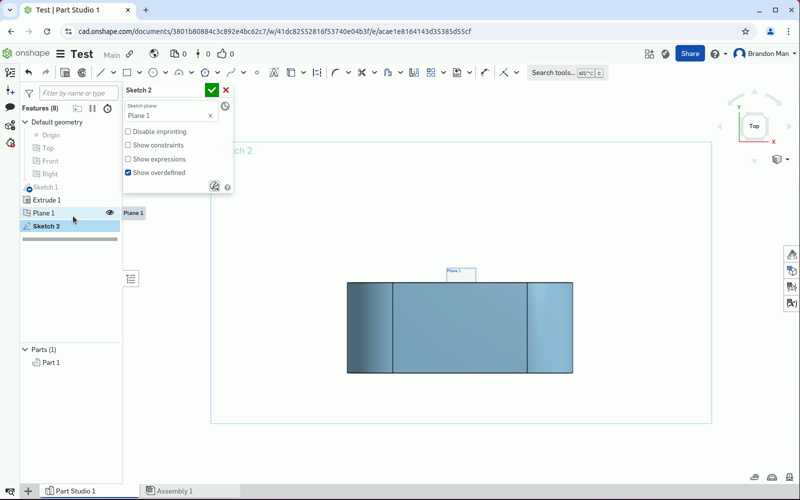
mouse_move(73, 352)
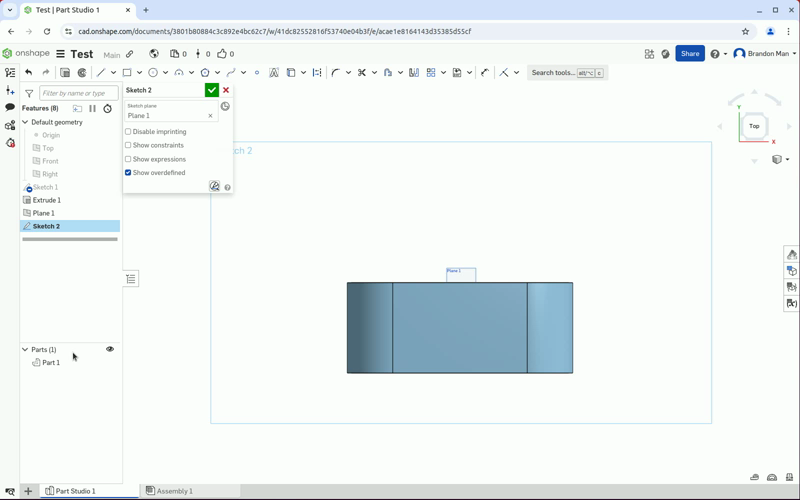
key(y)
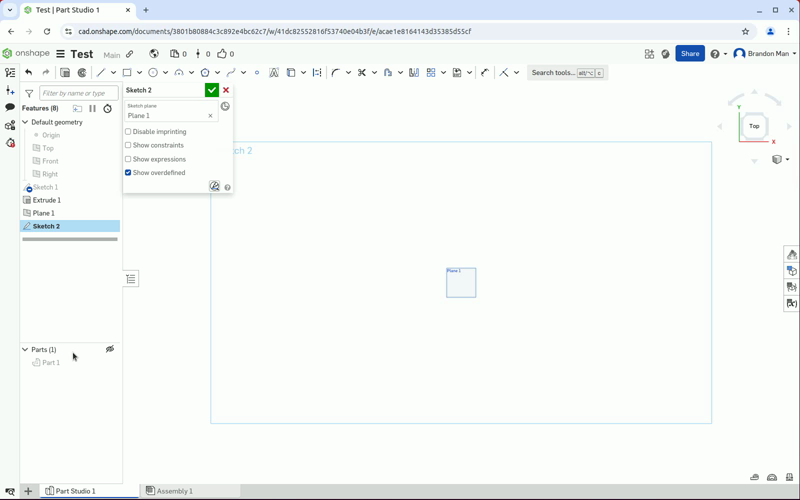
key(l)
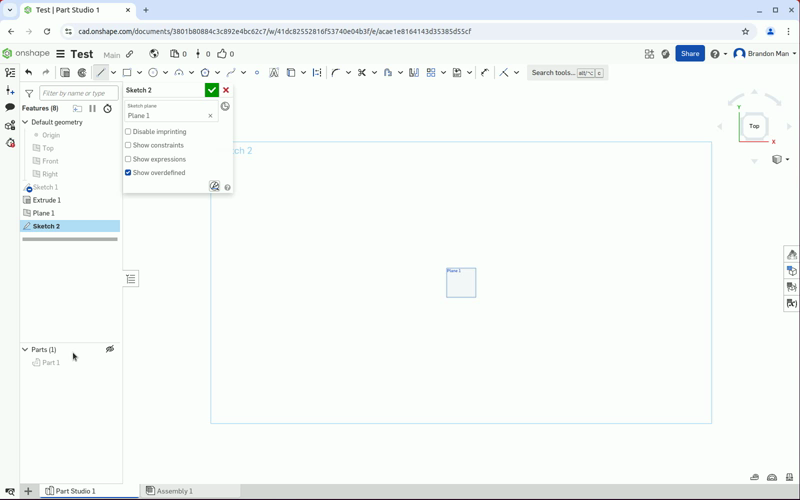
key_down(shift)
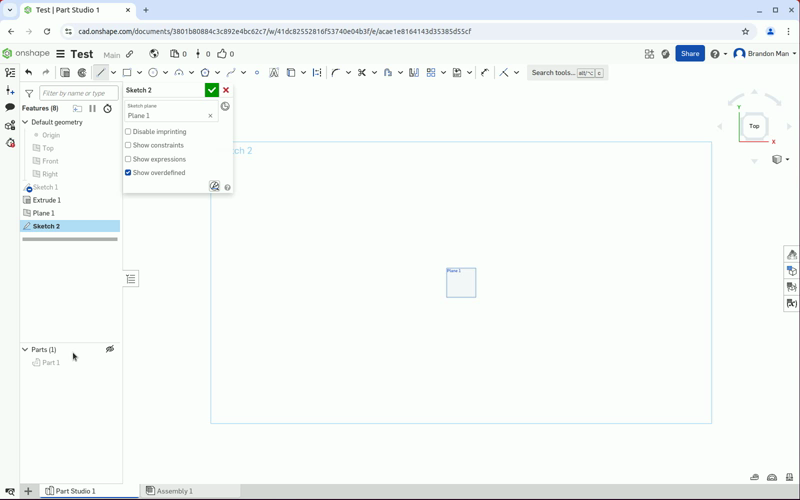
mouse_move(416, 329)
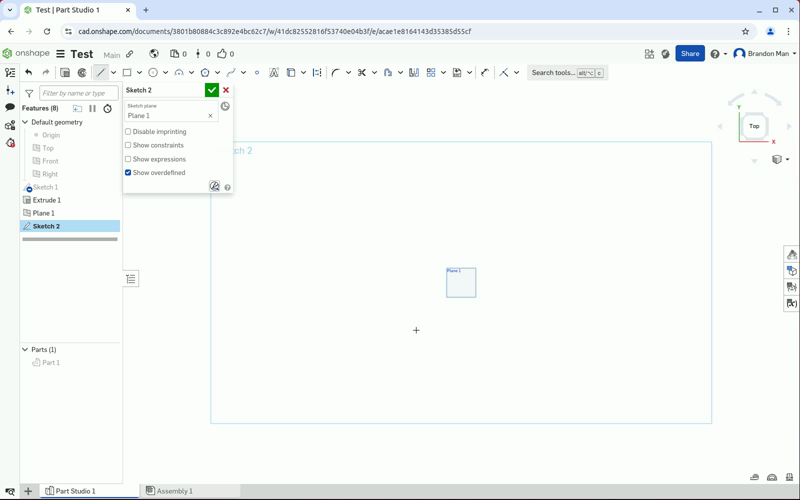
click(416, 329)
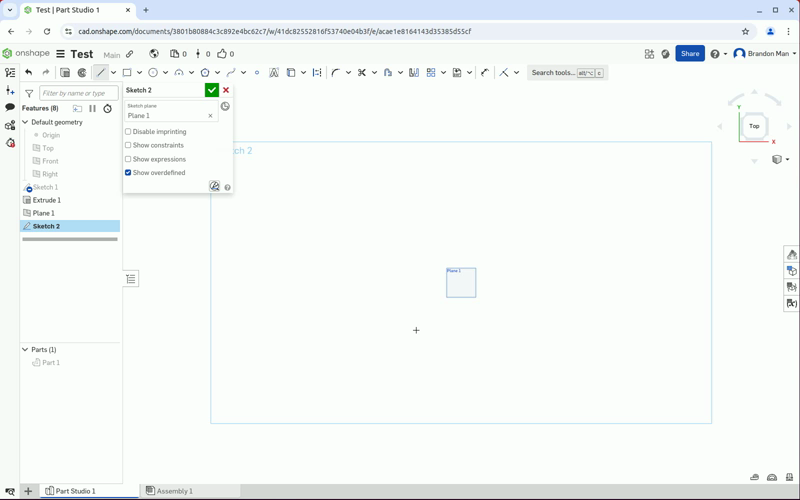
key_up(shift)
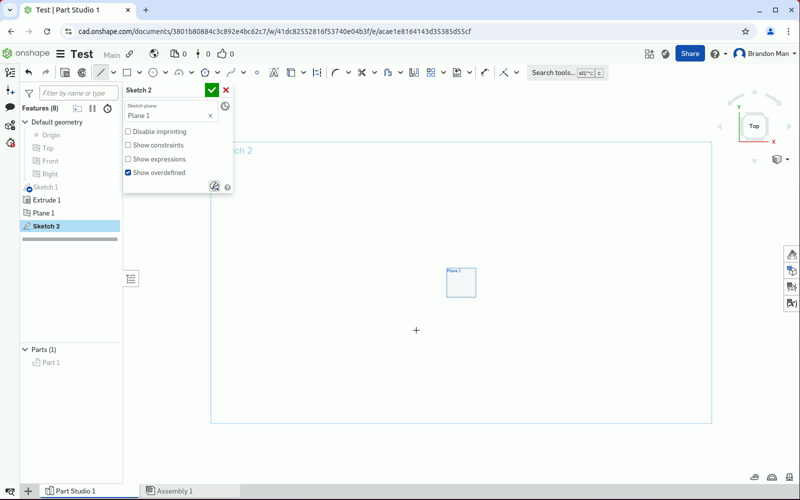
key_down(shift)
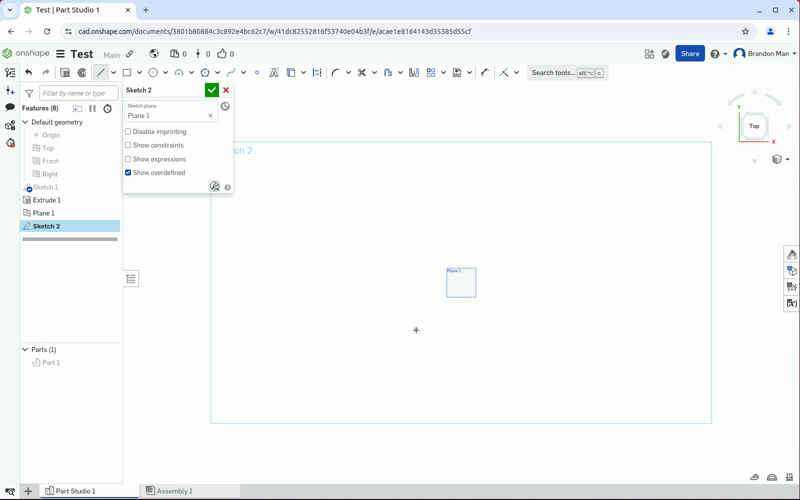
mouse_move(506, 329)
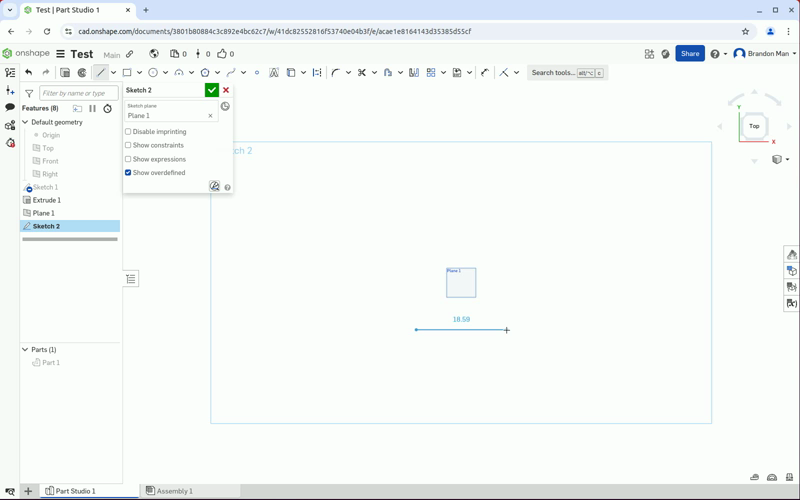
click(506, 329)
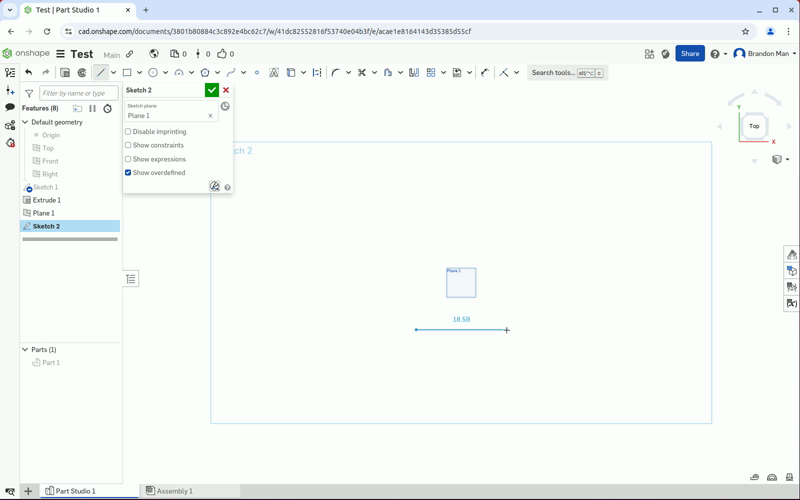
key_up(shift)
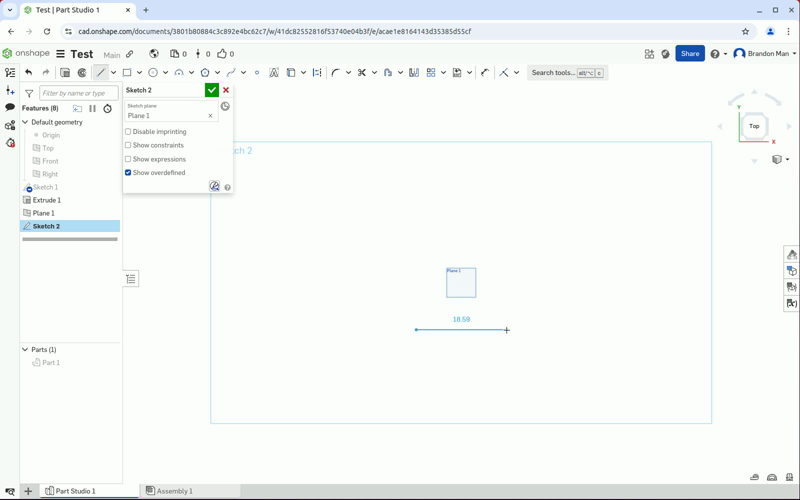
key_down(shift)
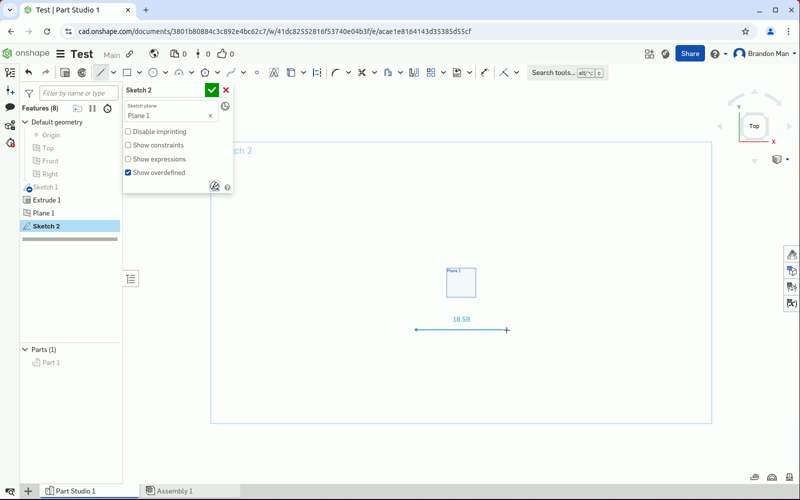
mouse_move(536, 329)
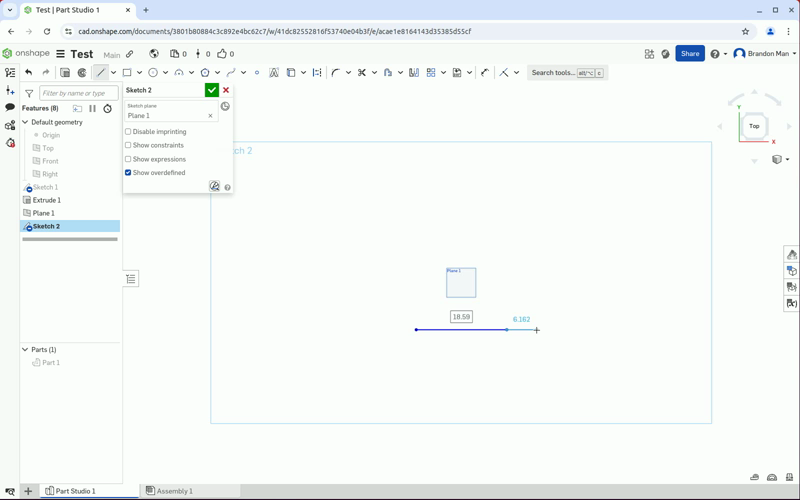
mouse_move(506, 316)
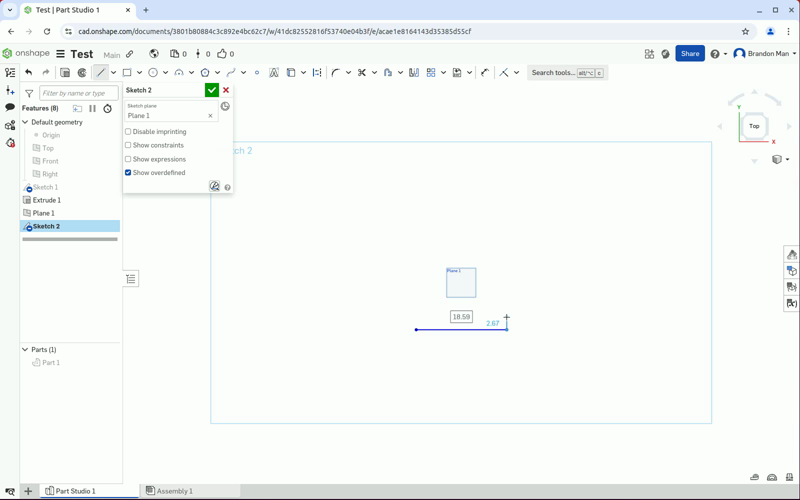
click(506, 316)
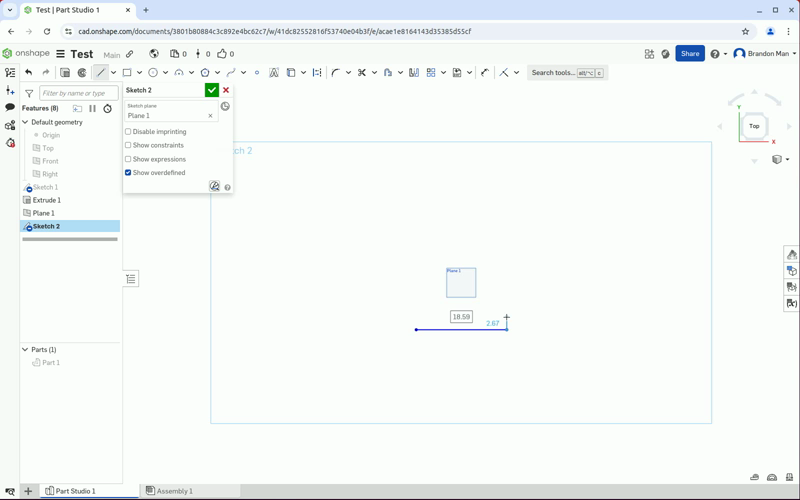
key_up(shift)
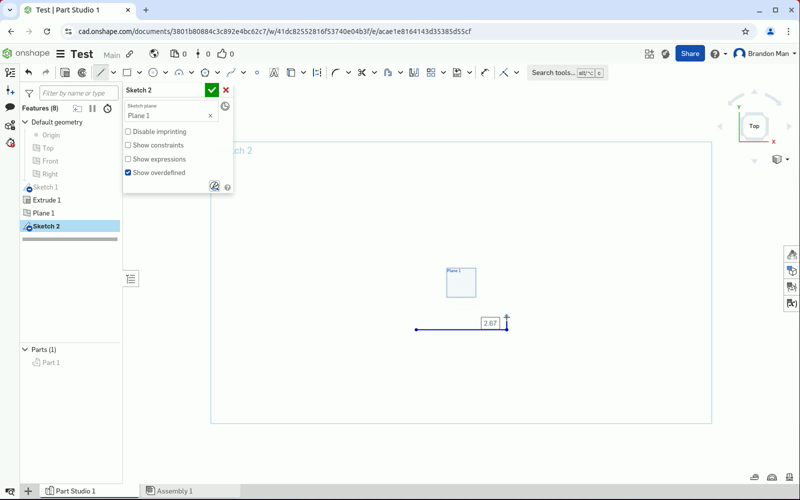
key_down(shift)
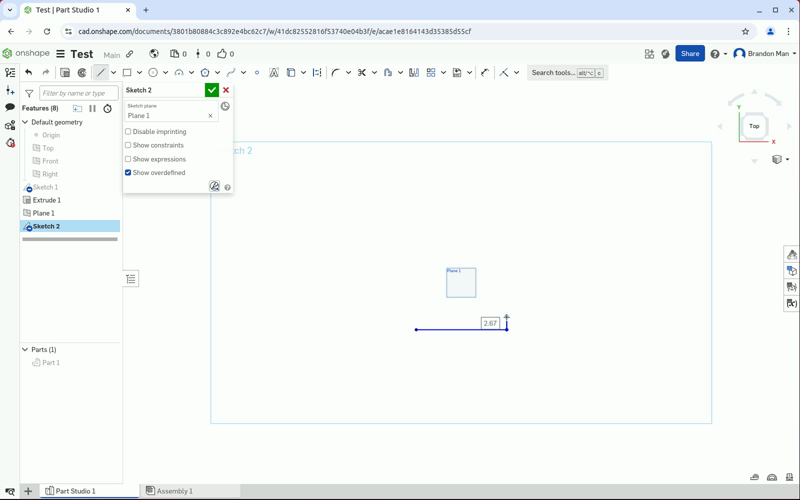
mouse_move(416, 316)
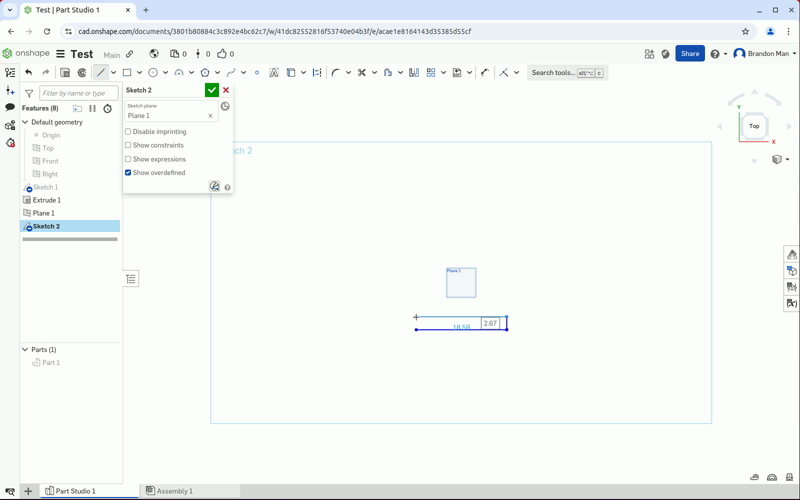
click(416, 316)
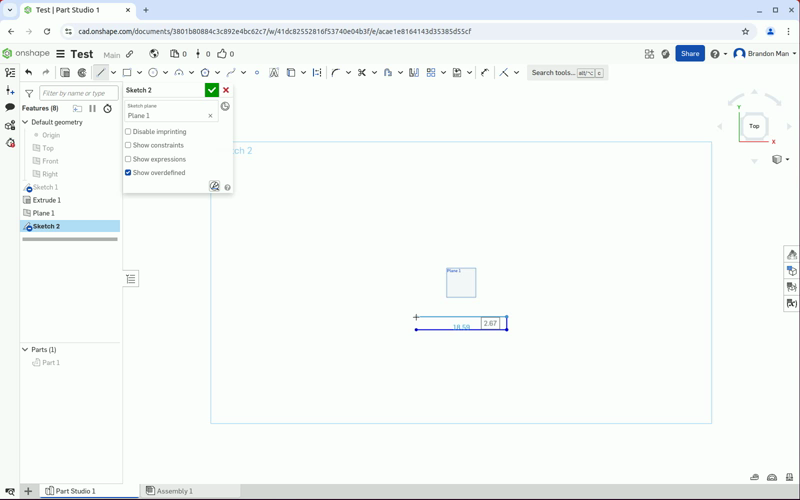
key_up(shift)
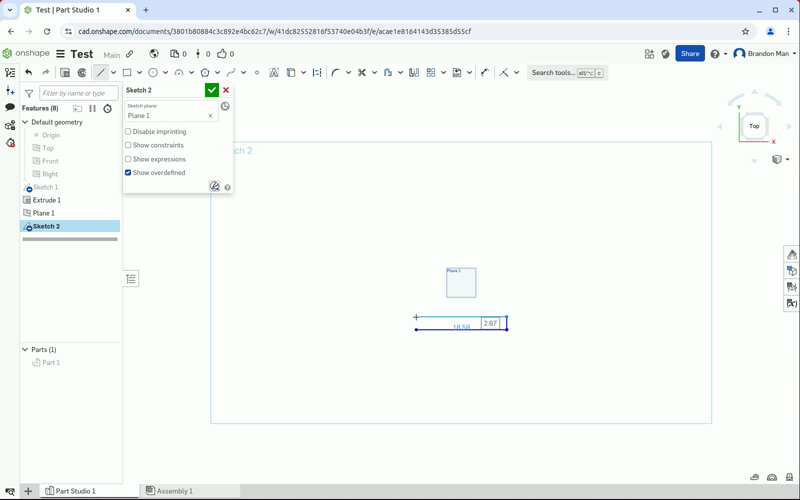
mouse_move(446, 316)
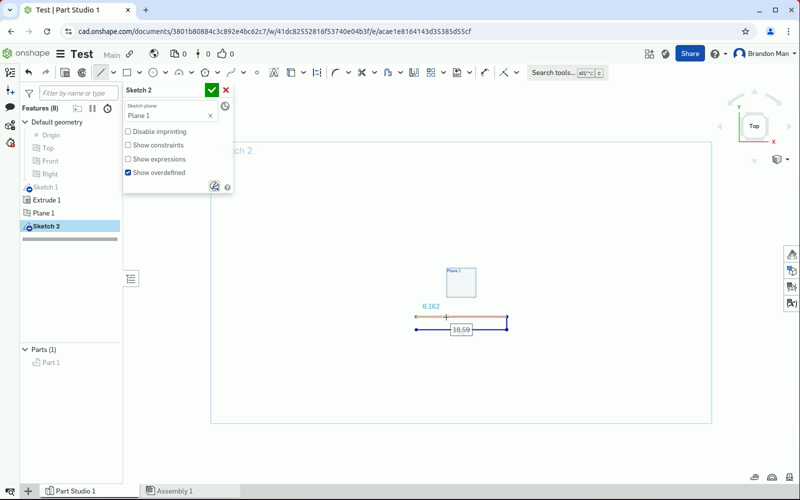
key_down(shift)
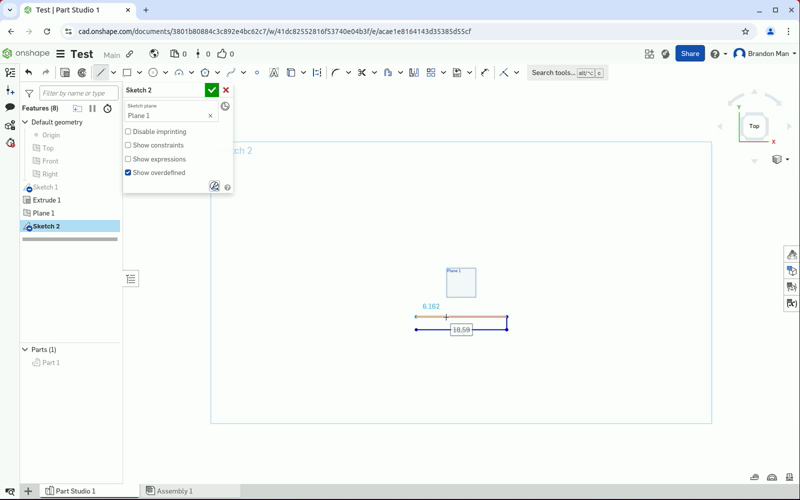
mouse_move(416, 329)
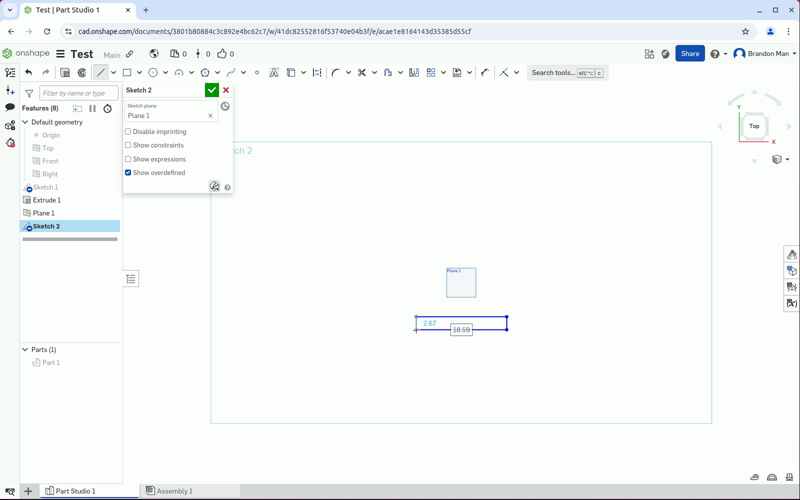
key_up(shift)
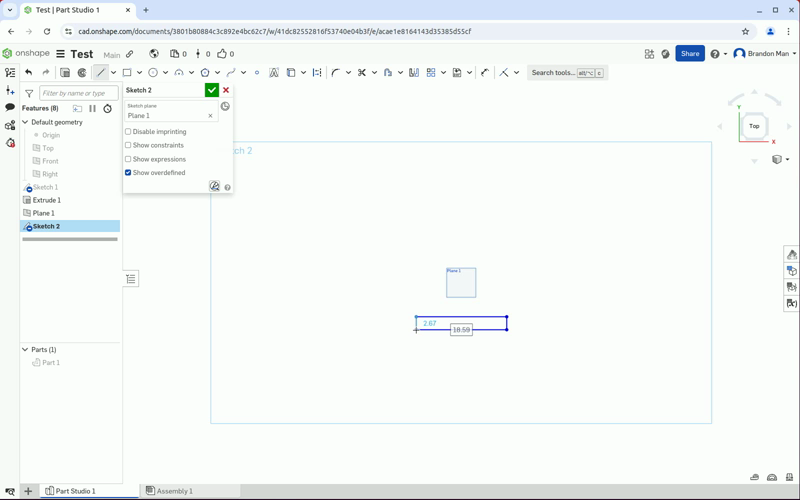
click(416, 329)
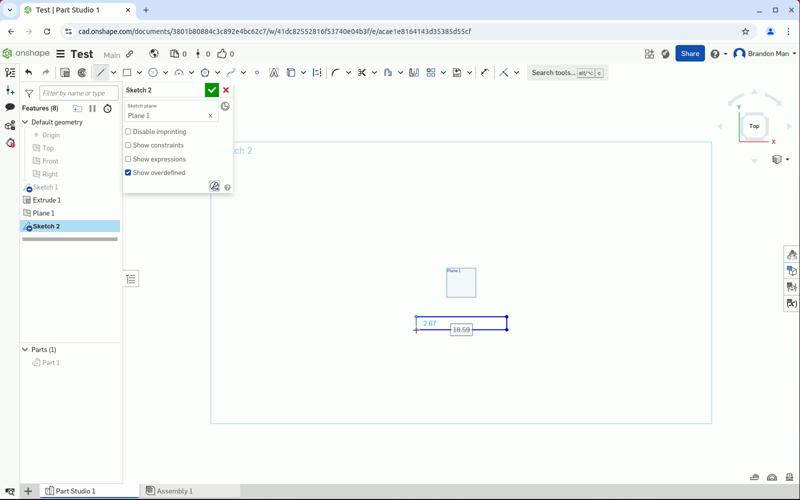
key(esc)
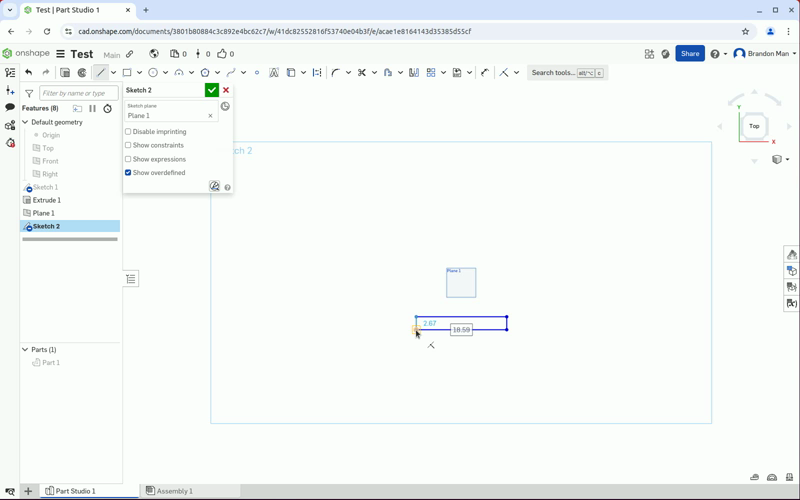
mouse_move(425, 319)
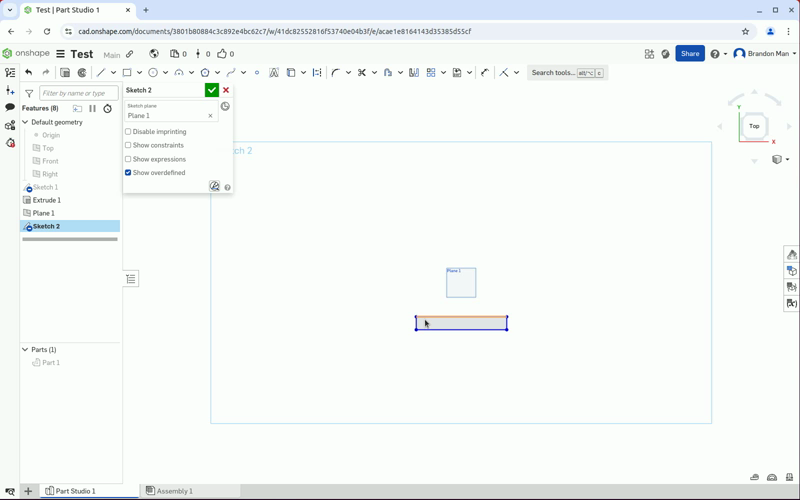
scroll(6)
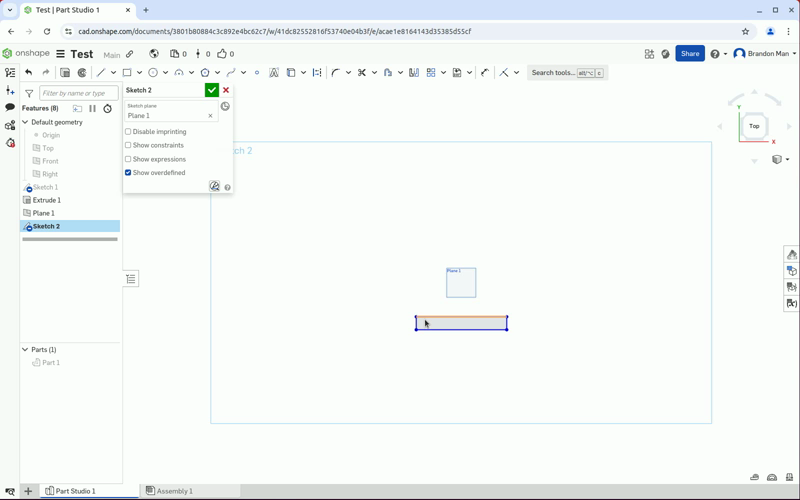
scroll(6)
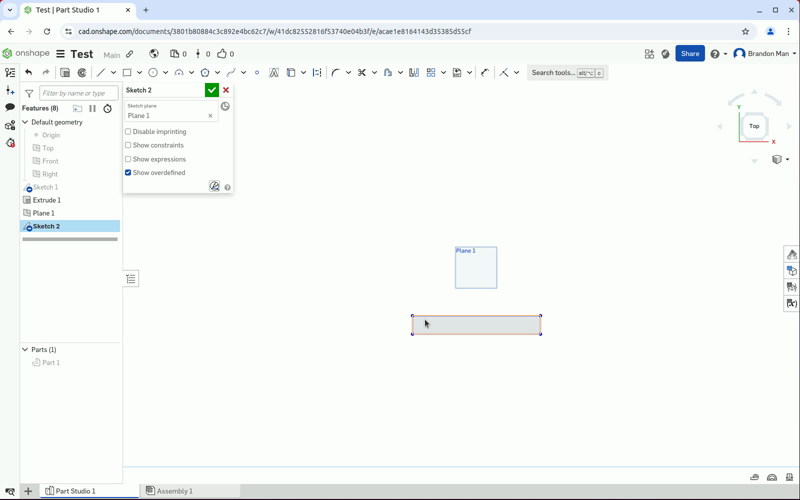
scroll(6)
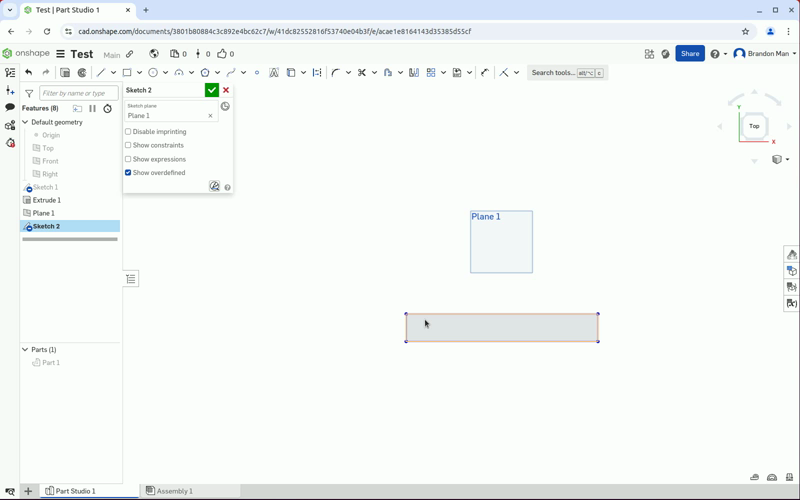
scroll(6)
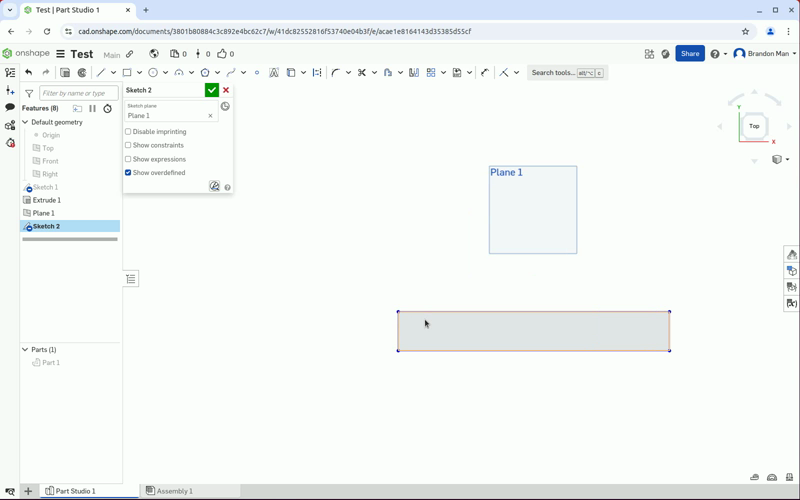
scroll(6)
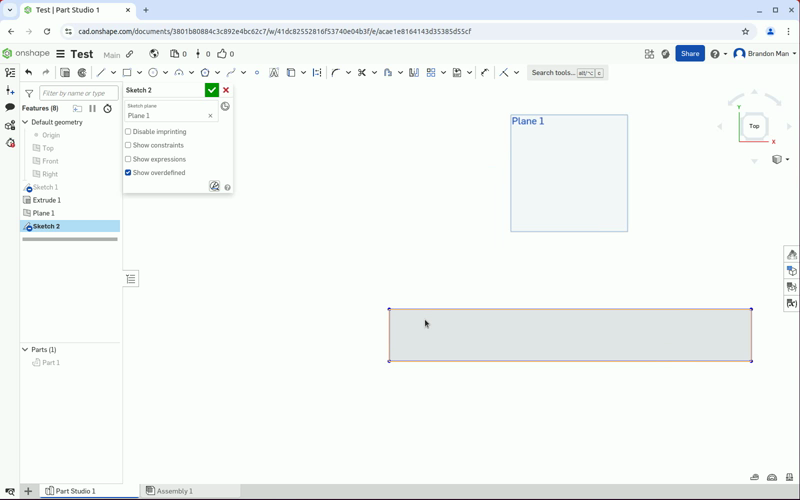
scroll(6)
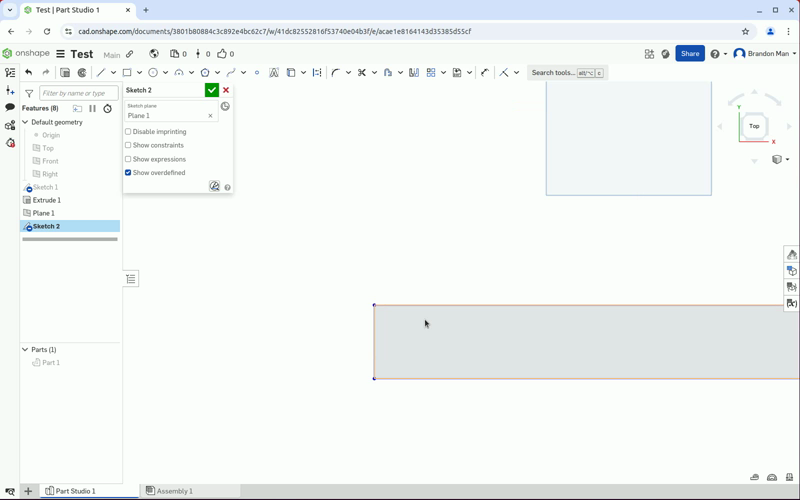
scroll(6)
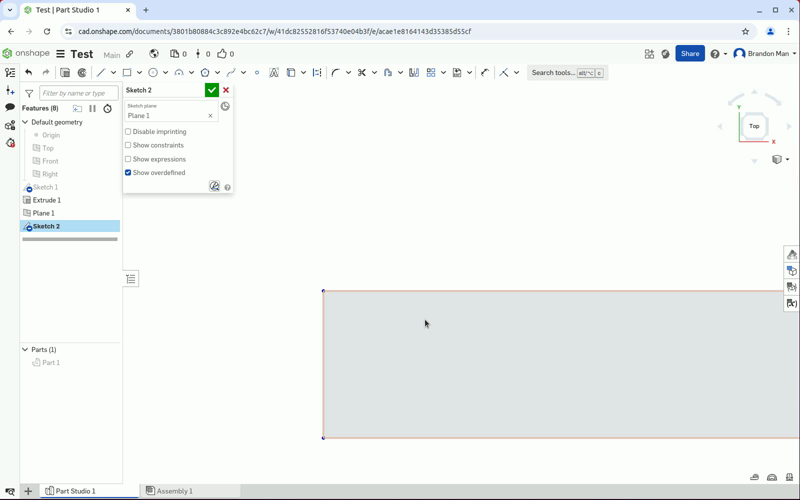
click(425, 319)
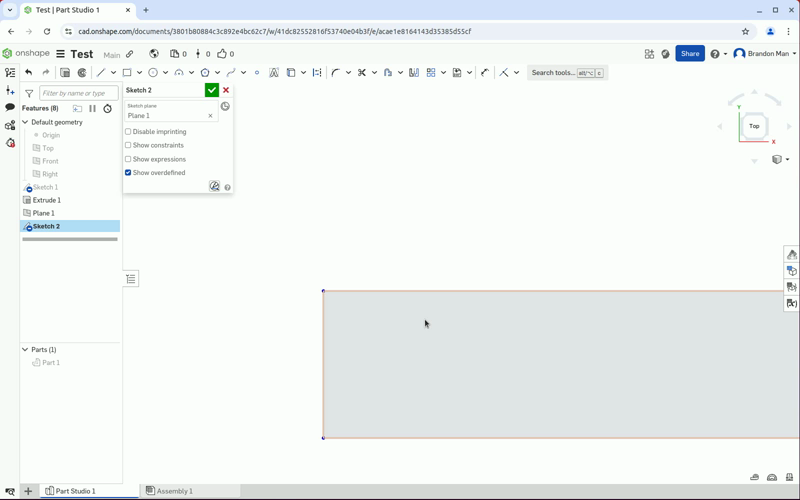
scroll(-6)
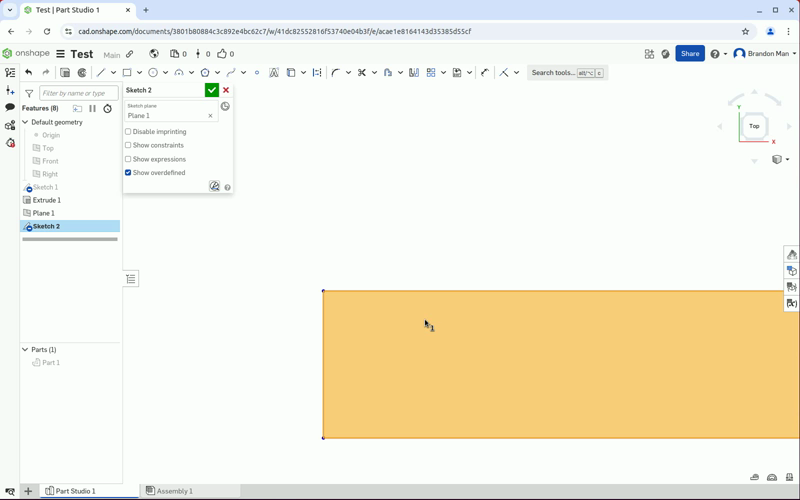
scroll(-6)
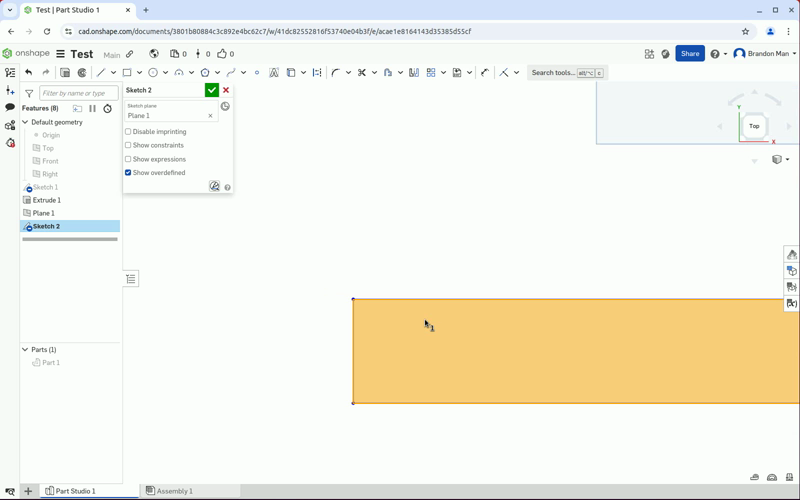
scroll(-6)
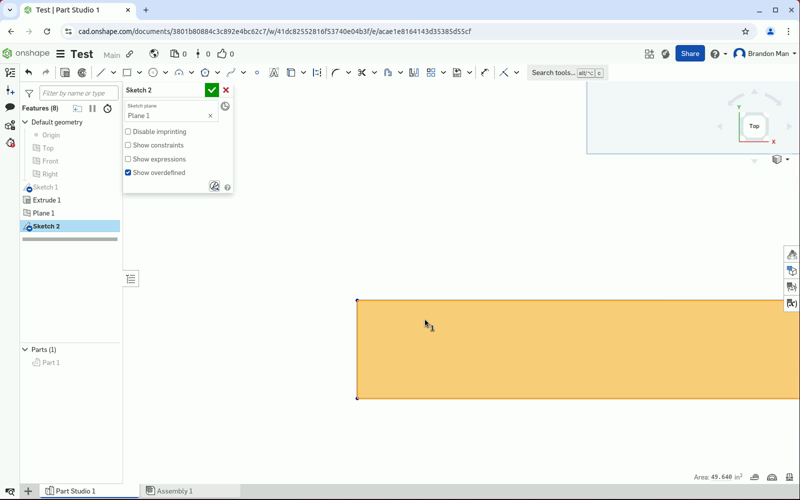
scroll(-6)
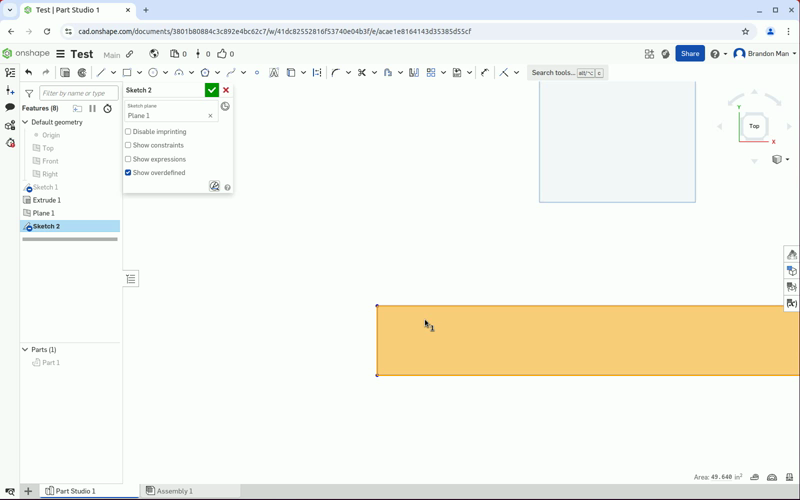
scroll(-6)
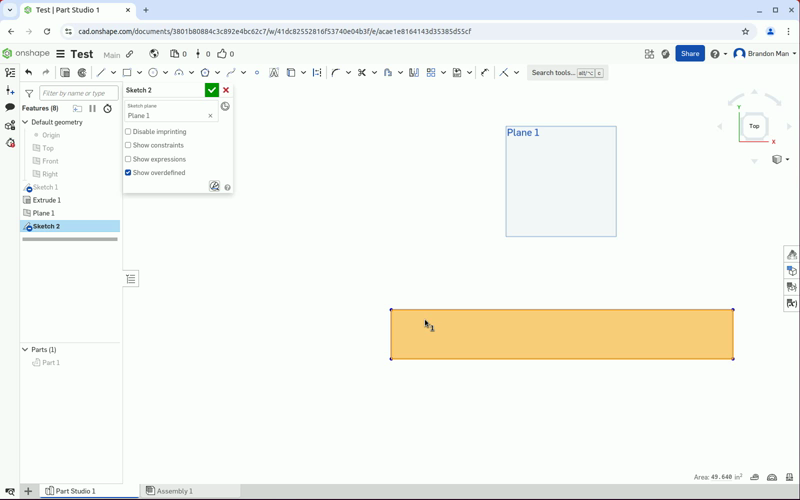
scroll(-6)
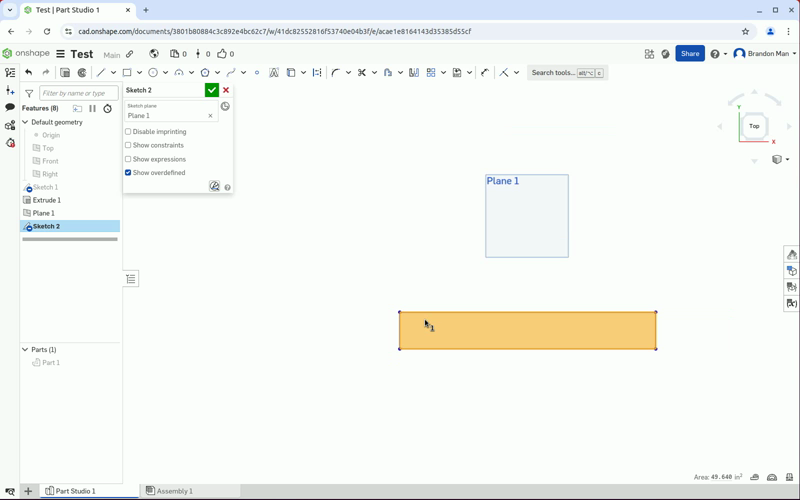
scroll(-6)
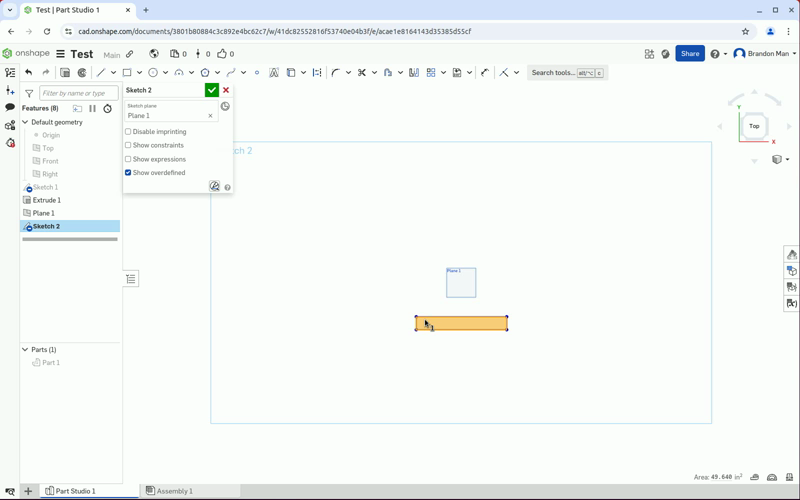
mouse_move(73, 352)
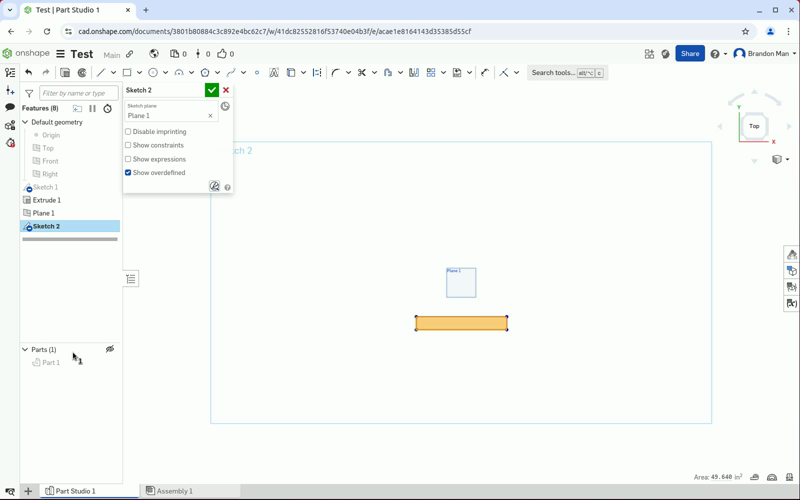
key(shift+y)
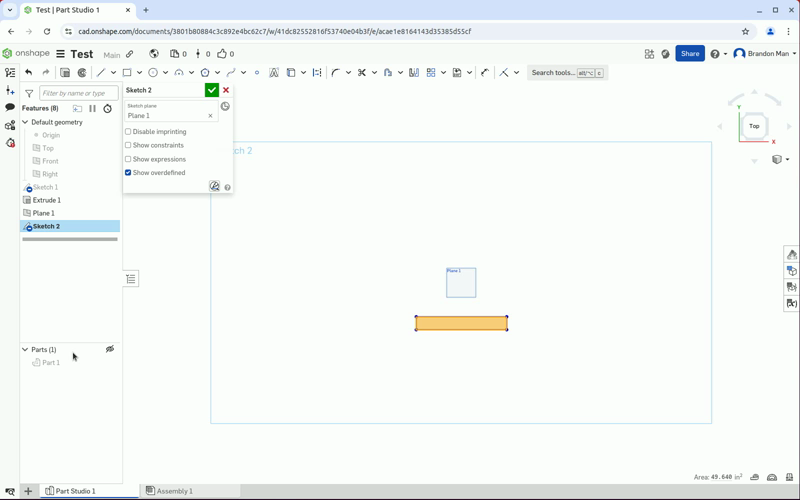
key(shift+e)
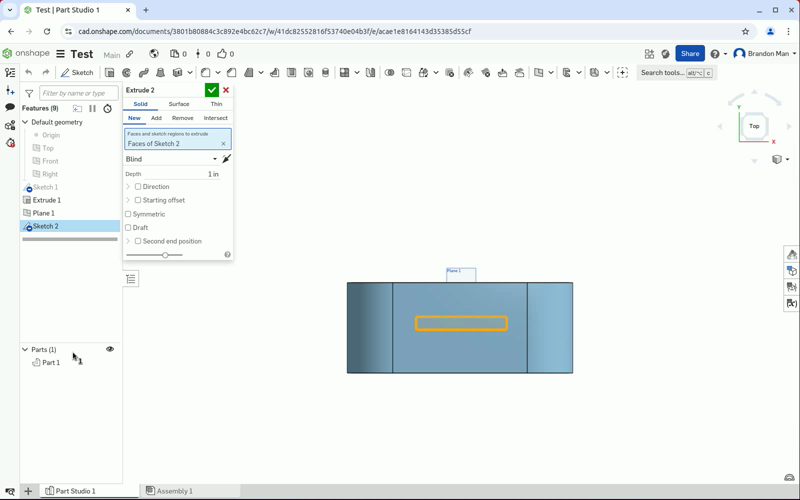
mouse_move(143, 106)
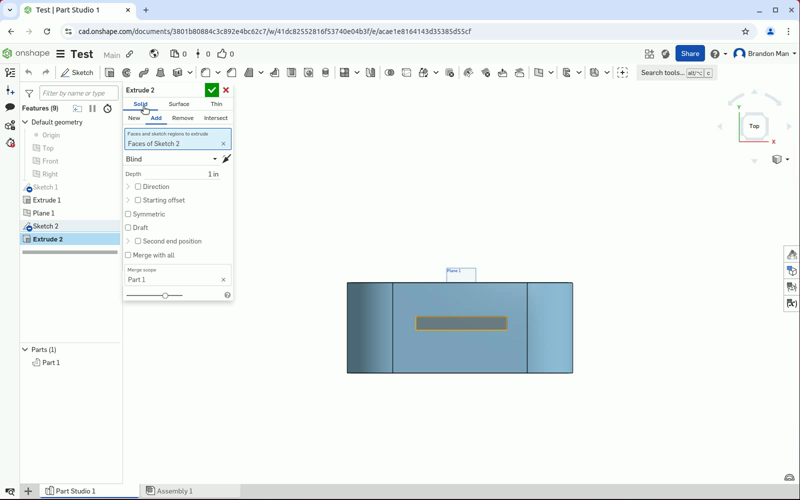
click(143, 106)
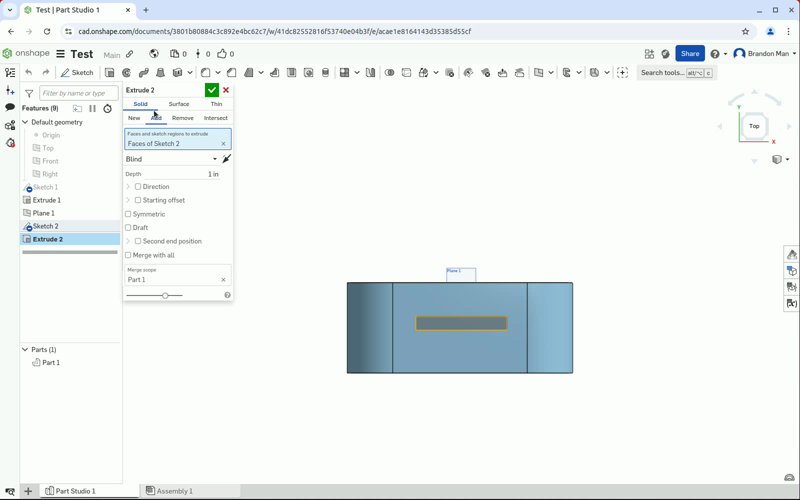
mouse_move(186, 120)
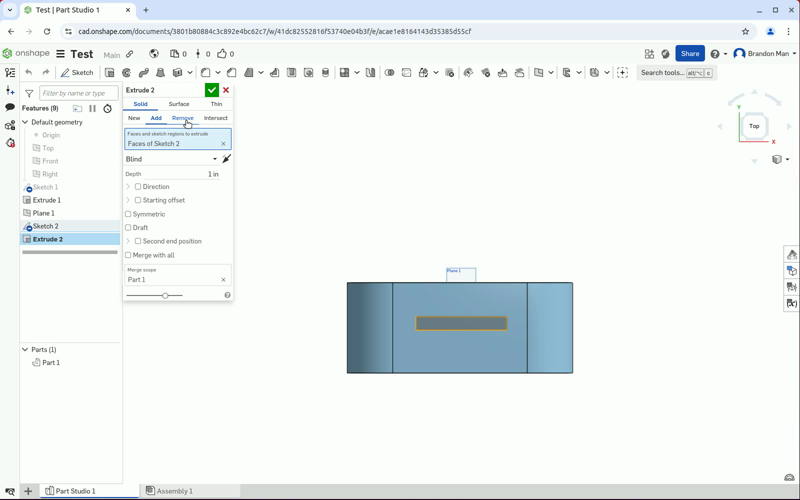
click(186, 120)
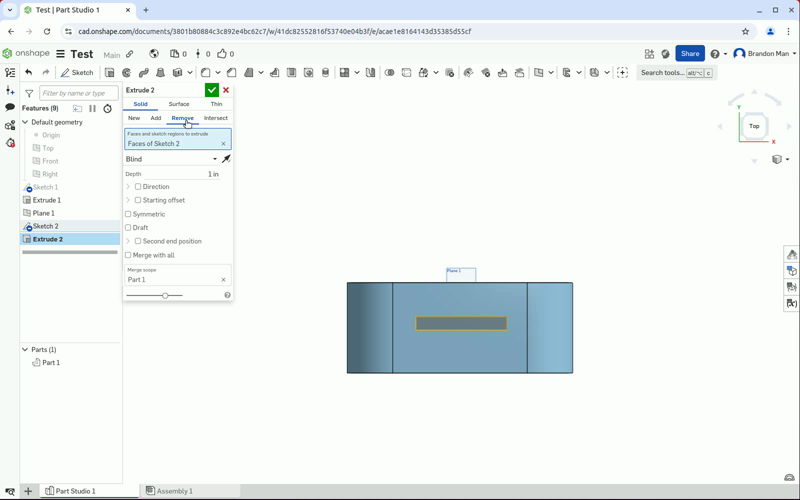
key(tab, 4)
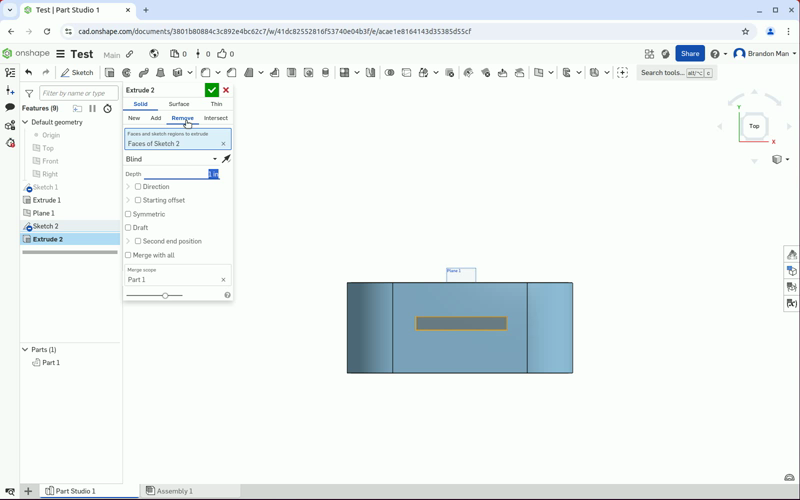
text(5.777)
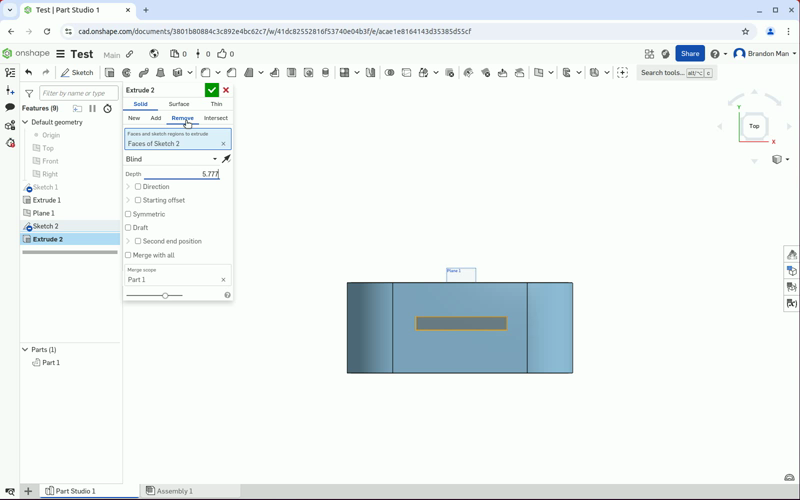
key(tab, 6)
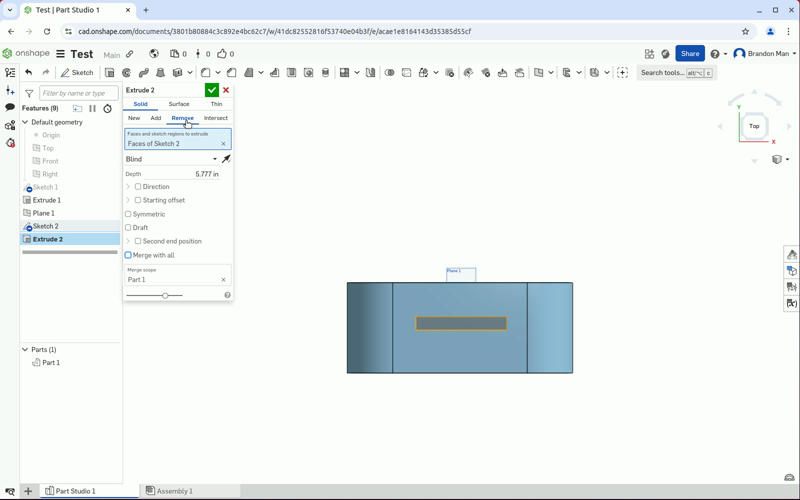
key(space)
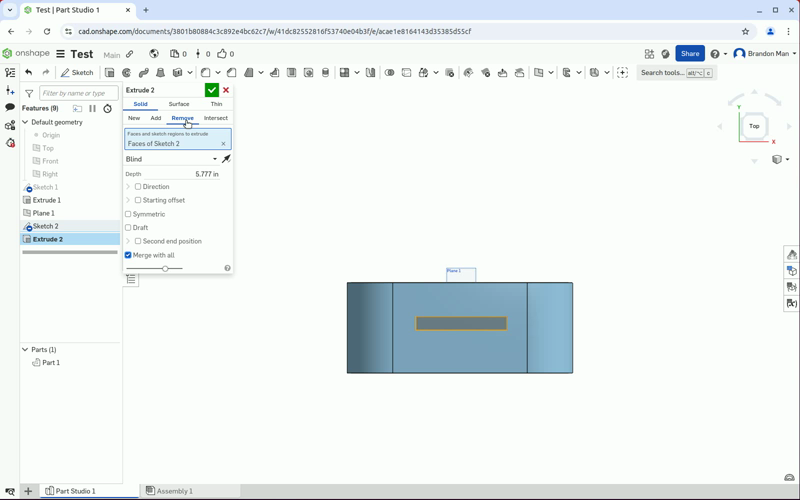
key(enter)
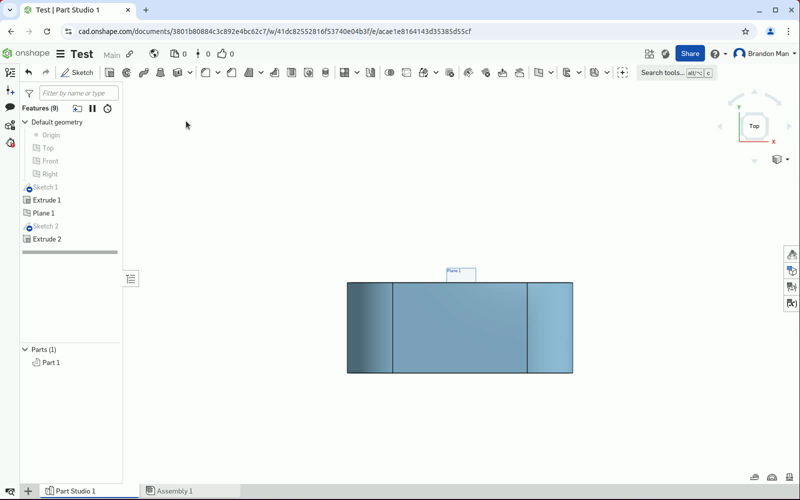
key(shift+h)
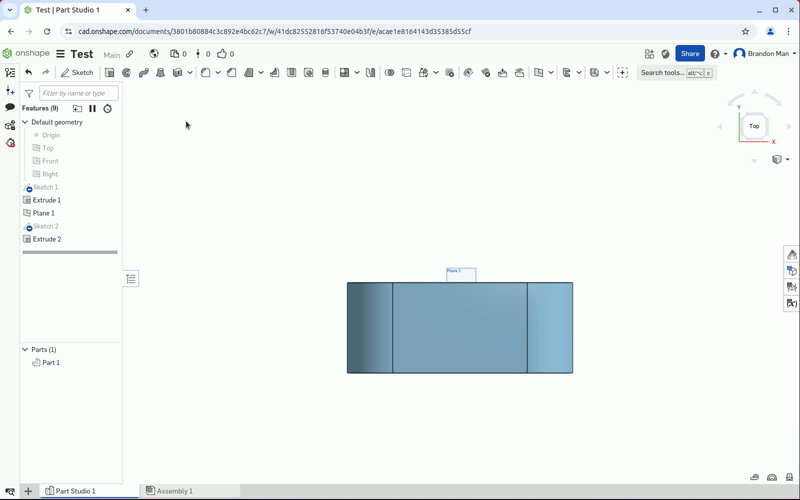
key(shift+h)
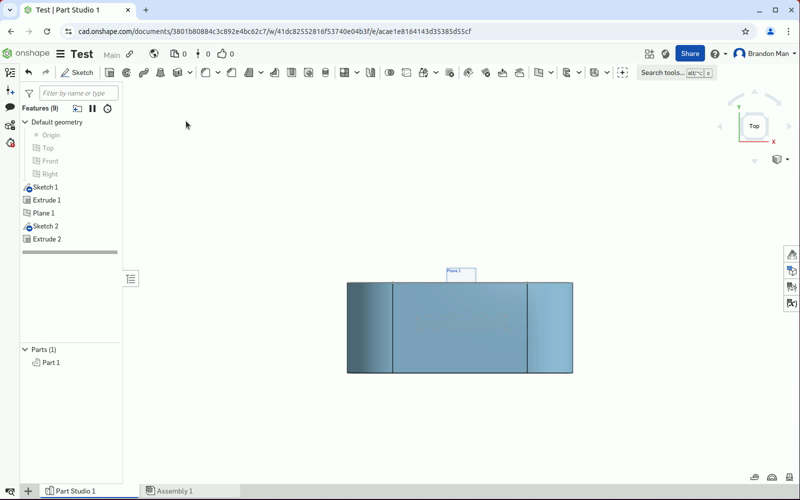
key(shift+7)
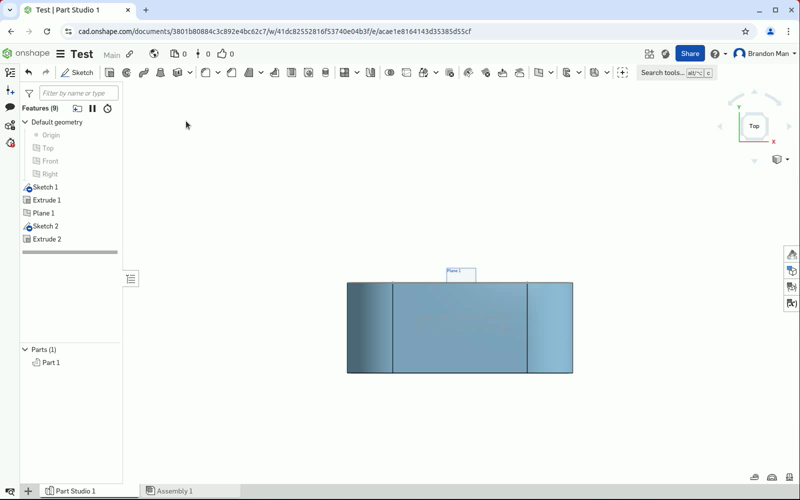
key(up, 3)
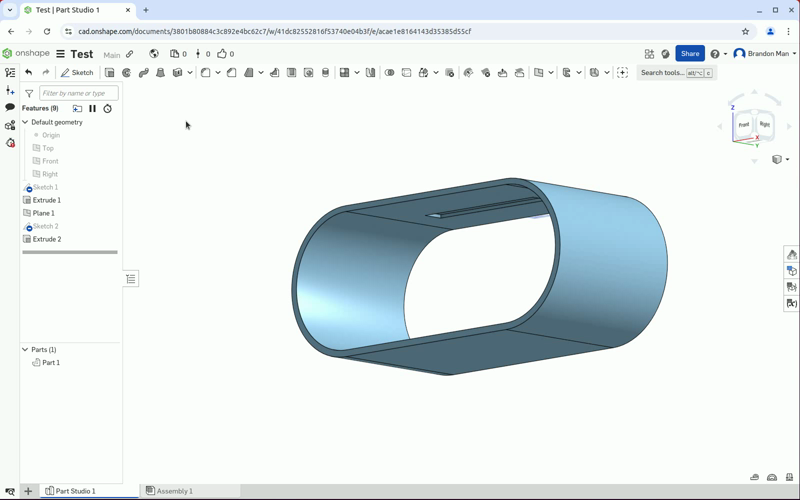
key(left, 3)
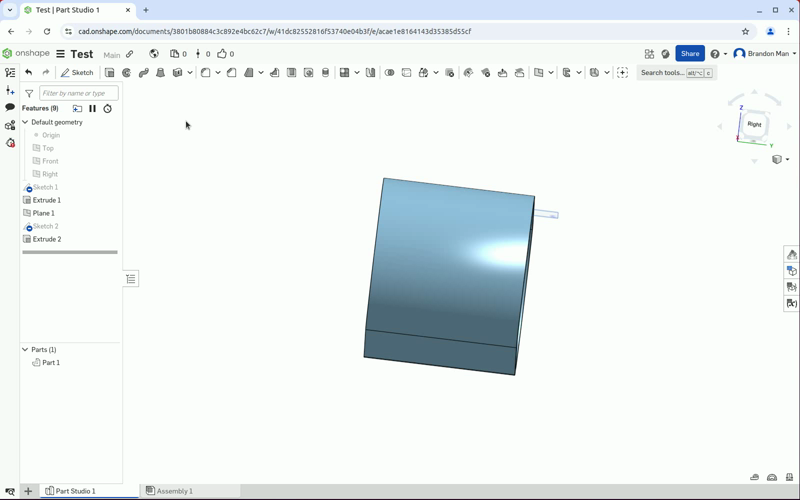
key(right, 3)
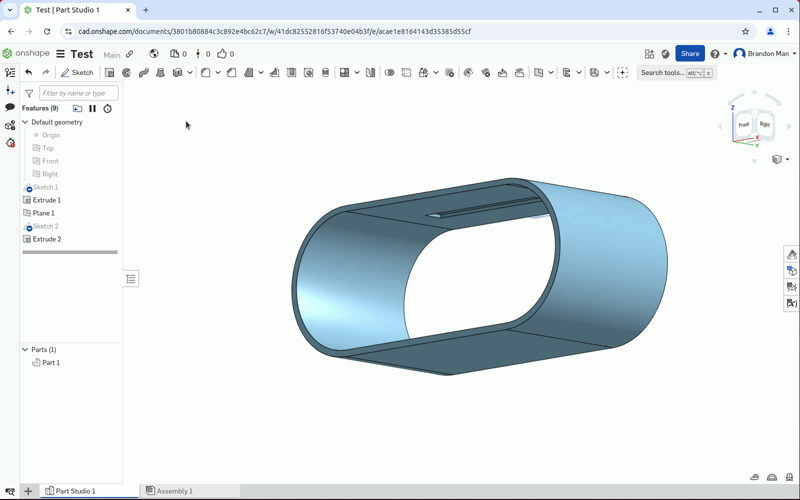
key(down, 3)
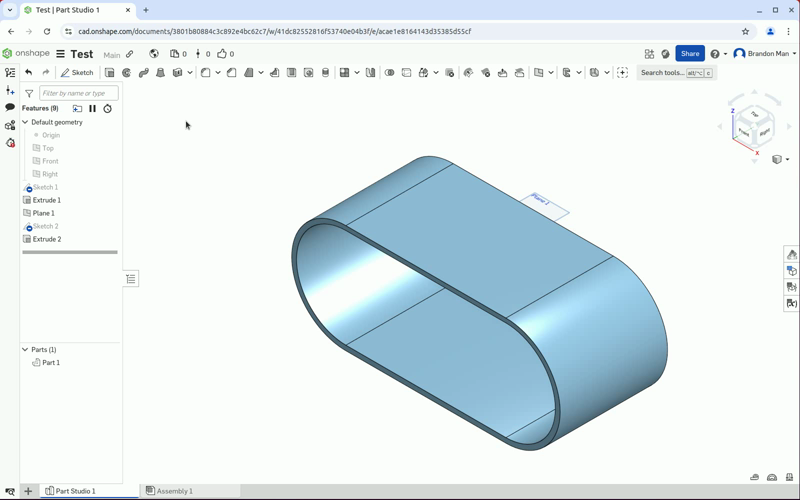
mouse_move(73, 189)
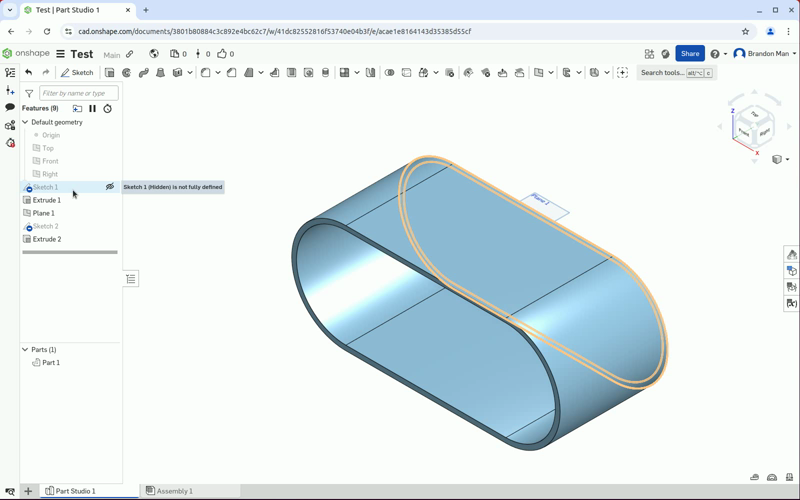
click(73, 189)